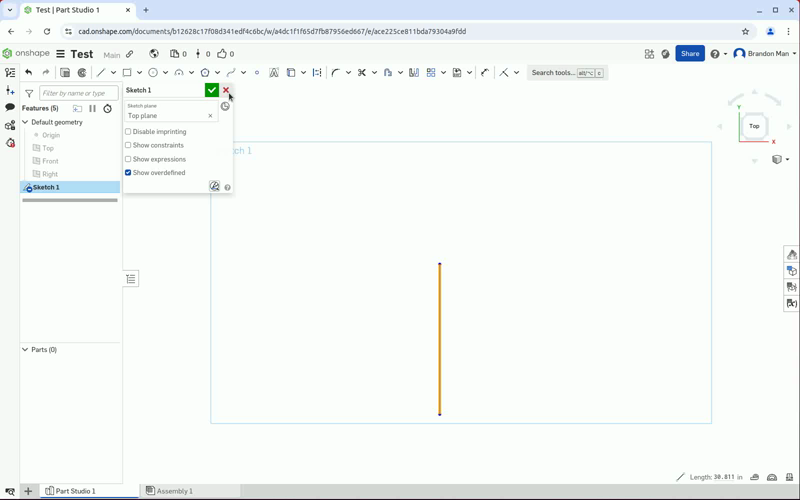
key(shift+h)
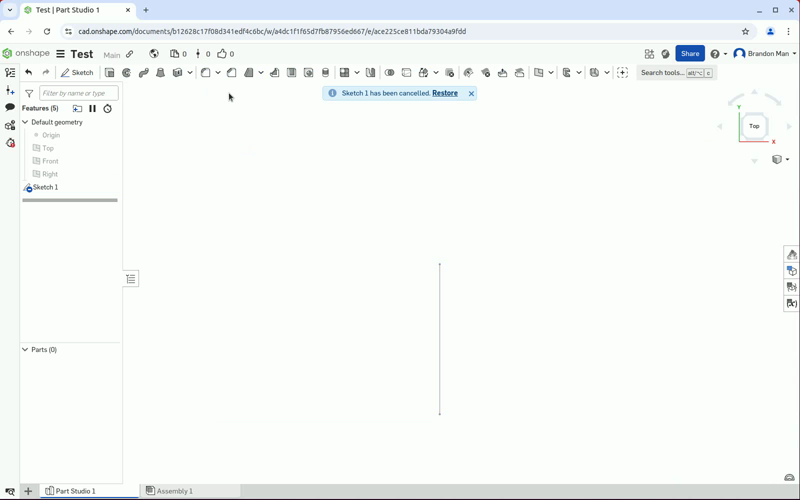
key(shift+s)
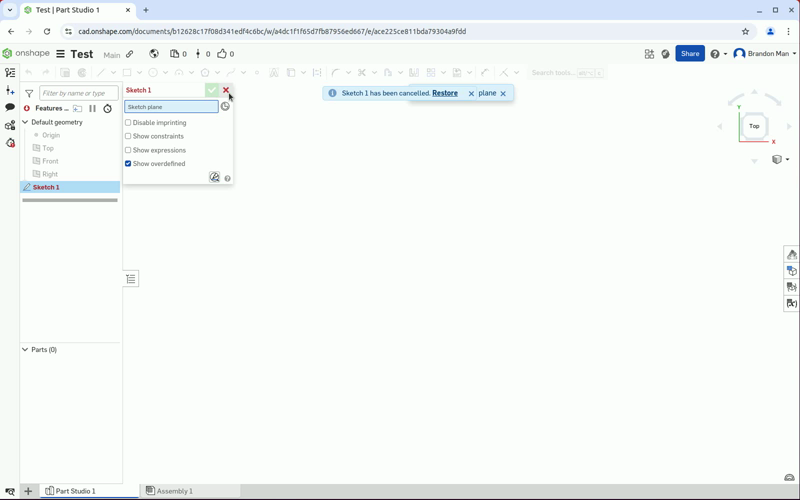
mouse_move(73, 150)
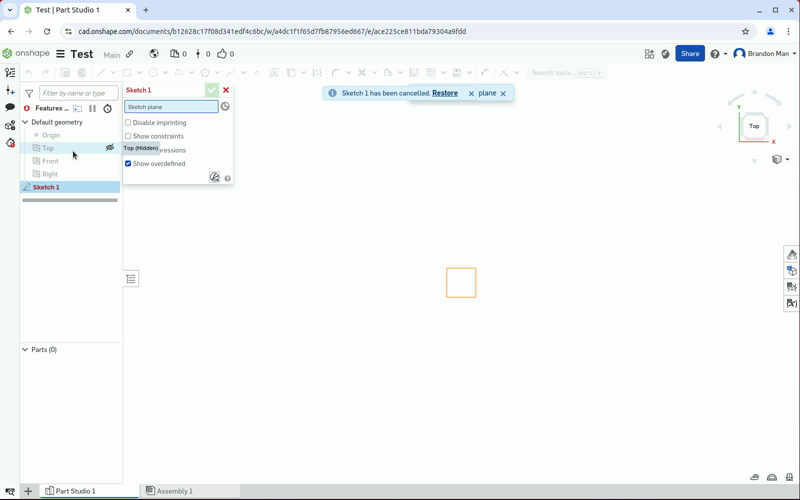
click(73, 150)
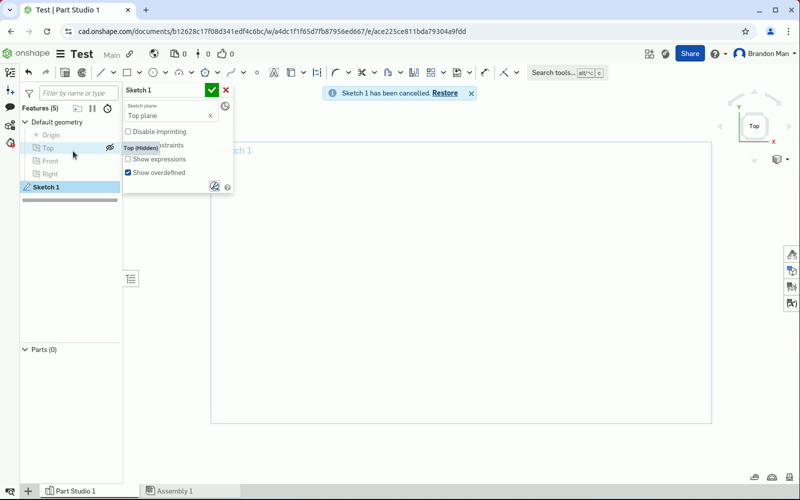
mouse_move(73, 352)
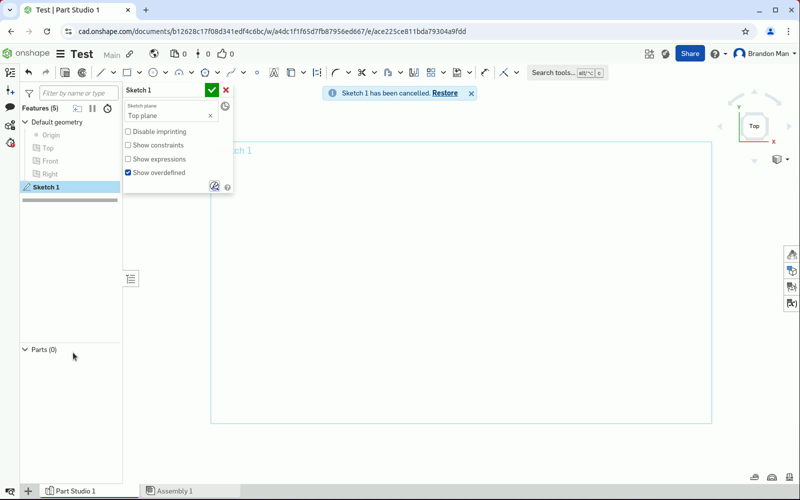
key(y)
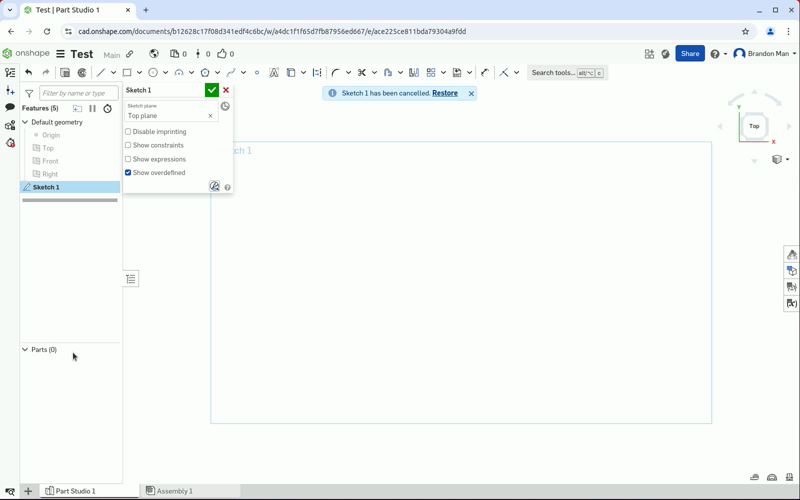
key(l)
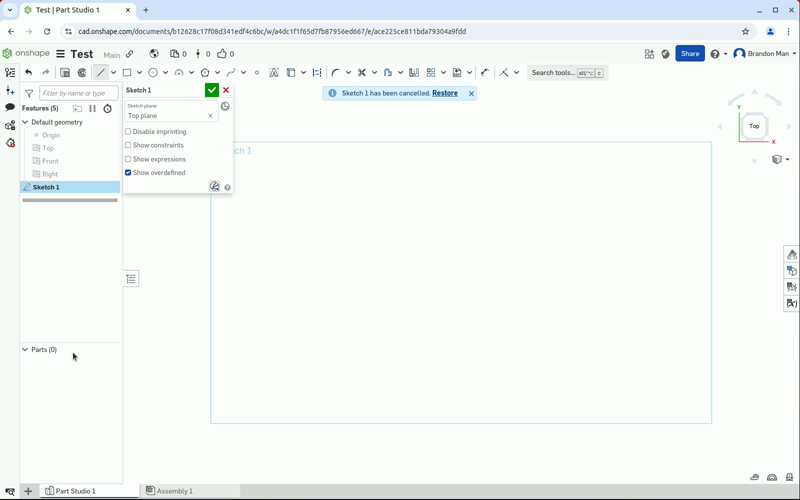
key_down(shift)
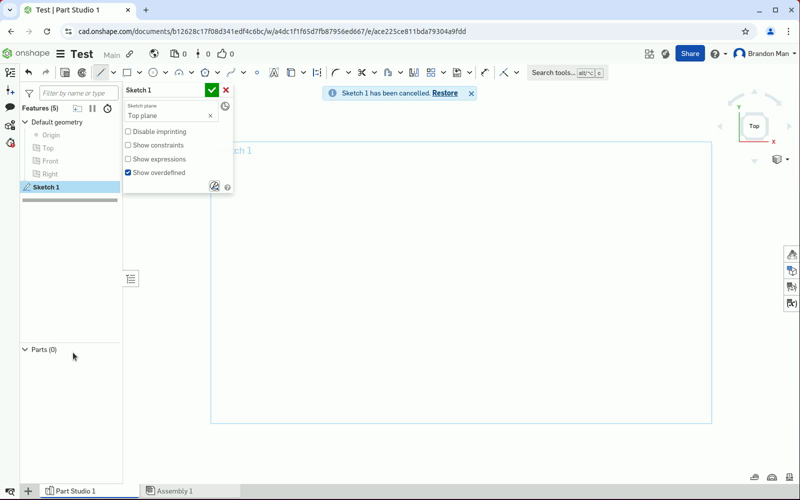
mouse_move(409, 328)
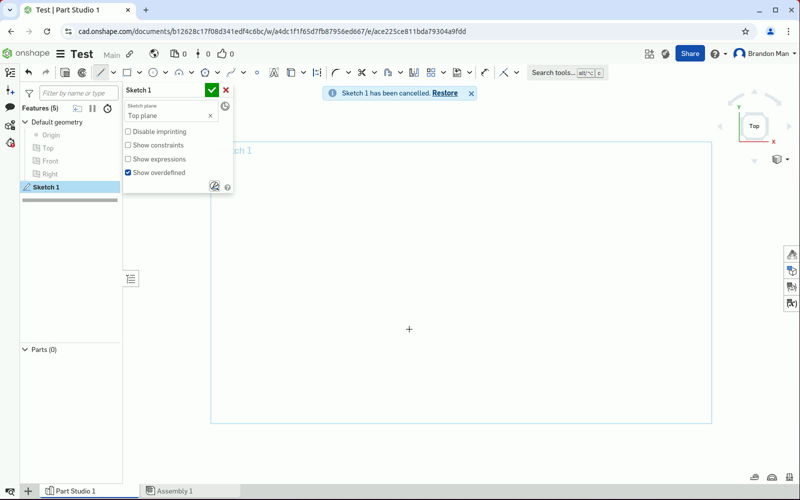
click(409, 328)
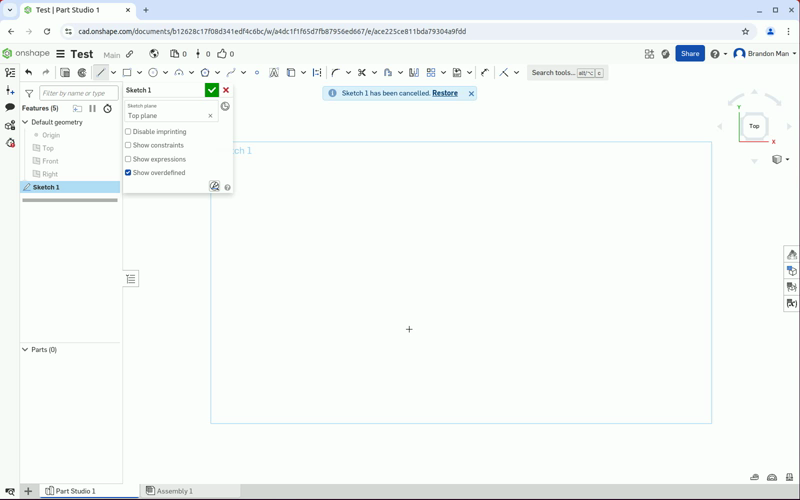
key_up(shift)
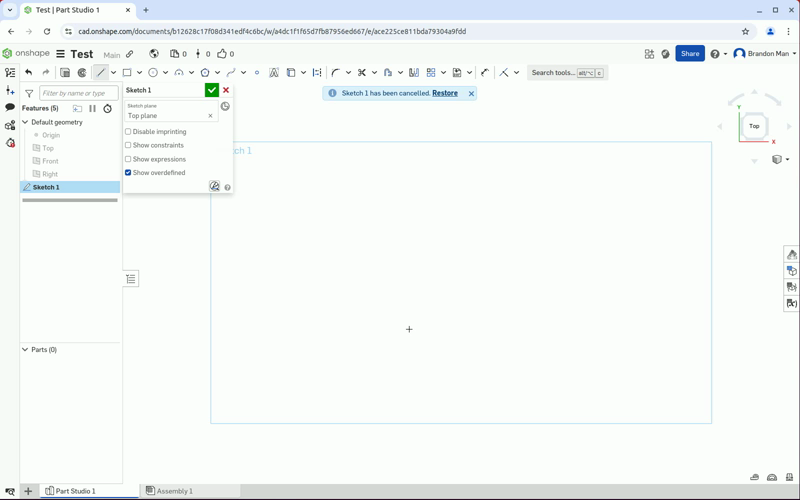
key_down(shift)
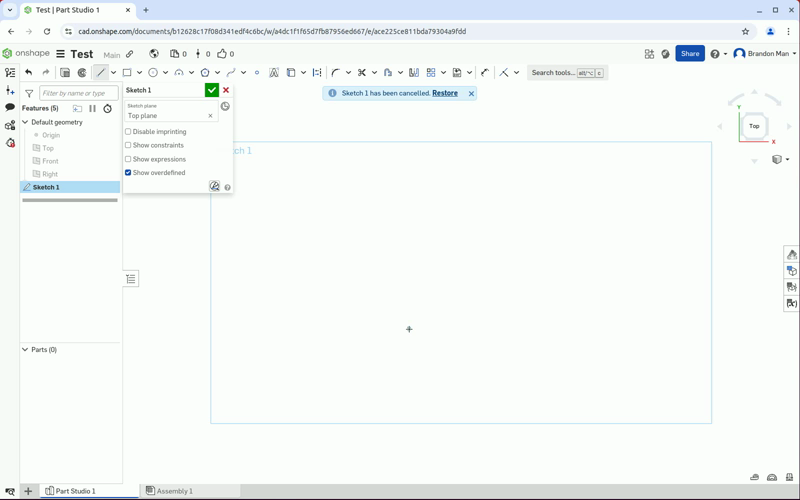
mouse_move(471, 328)
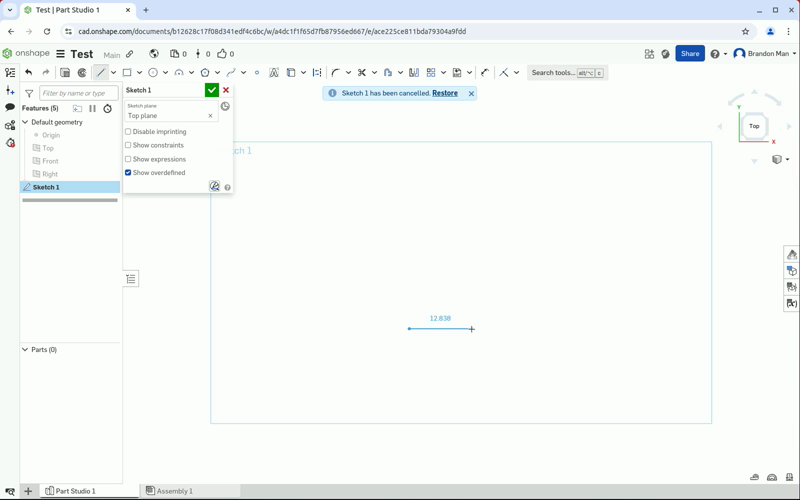
click(471, 328)
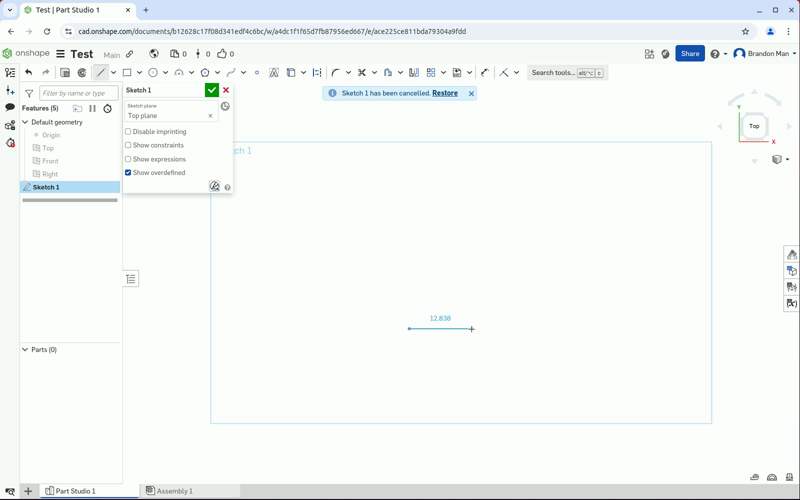
key_up(shift)
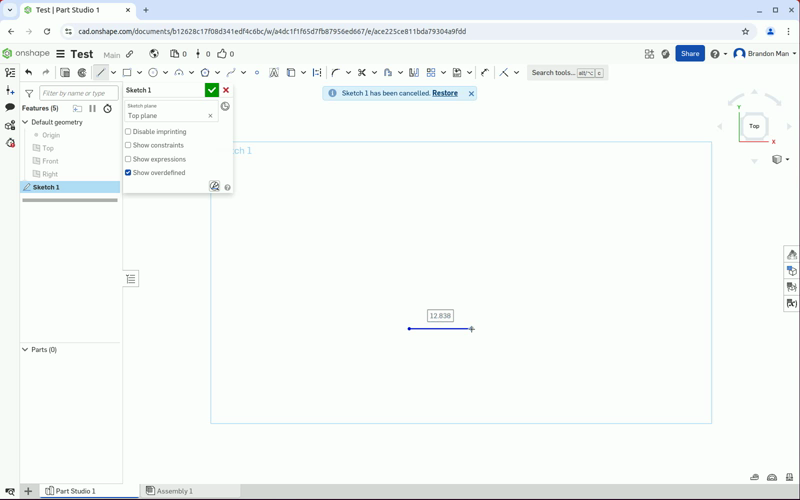
key_down(shift)
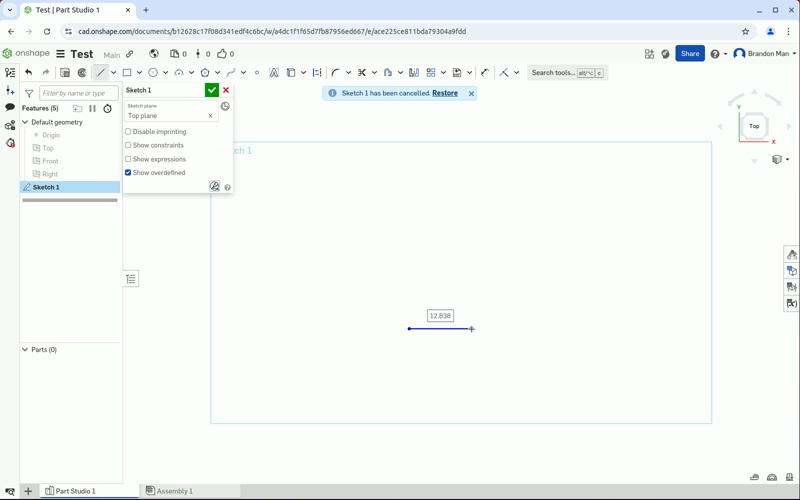
mouse_move(501, 328)
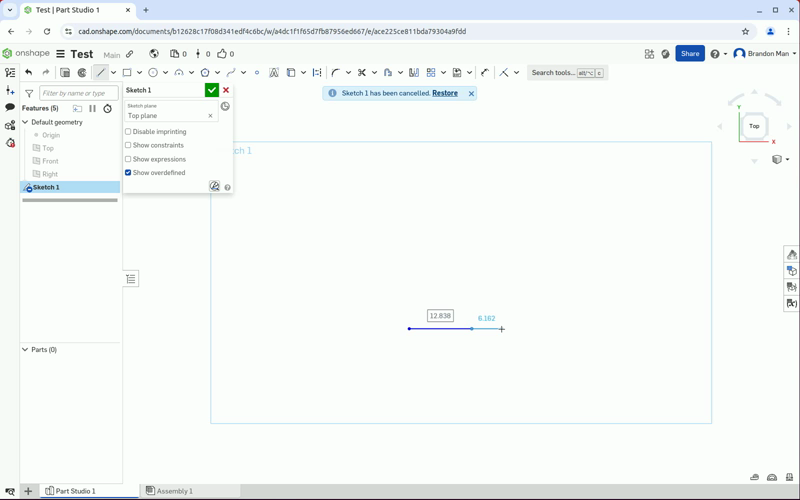
mouse_move(471, 282)
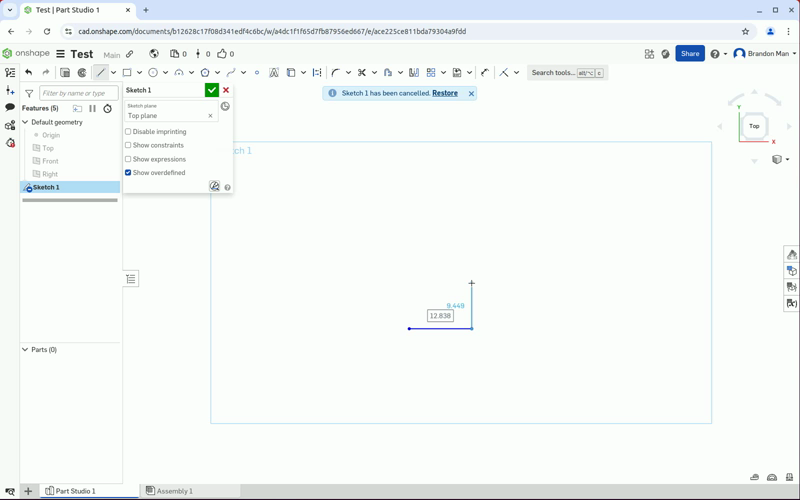
click(471, 282)
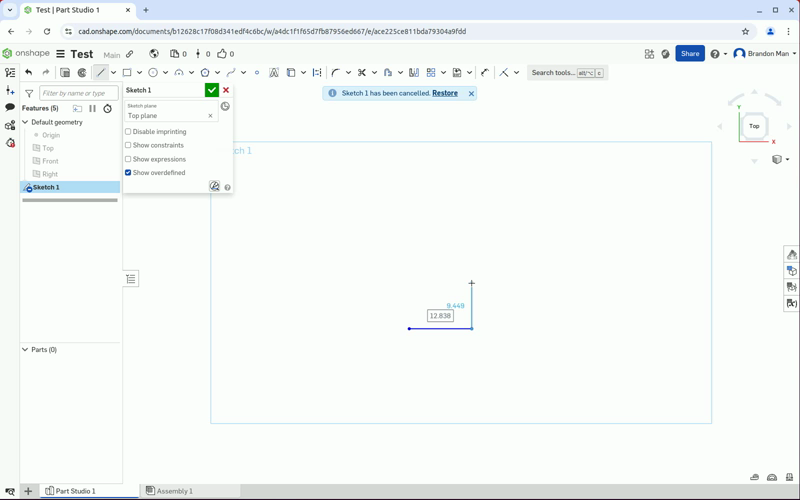
key_up(shift)
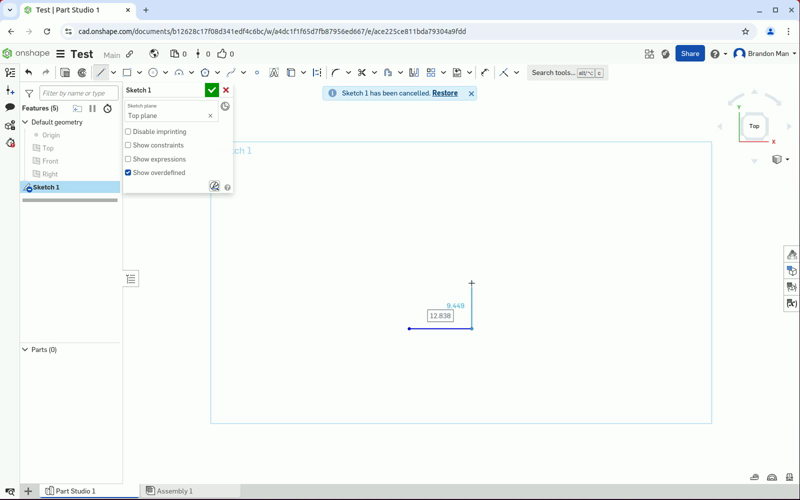
key_down(shift)
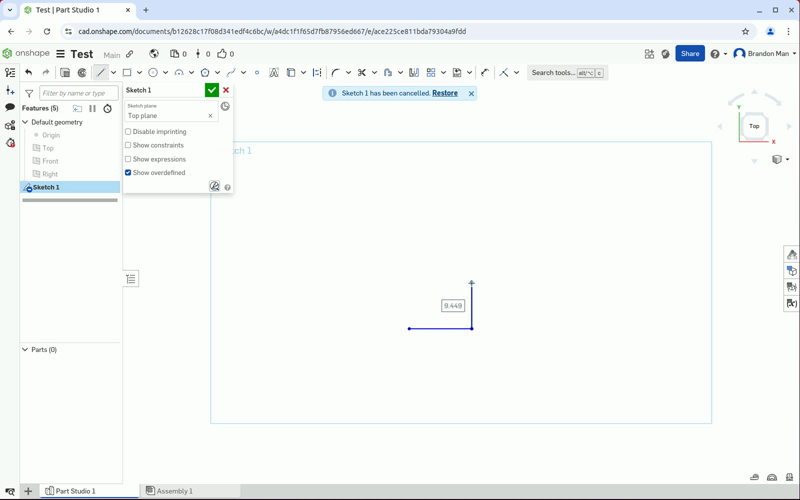
mouse_move(501, 282)
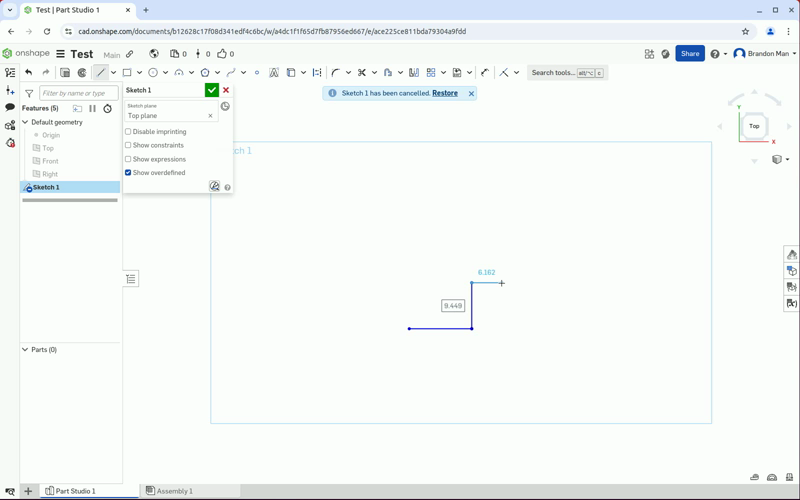
mouse_move(468, 282)
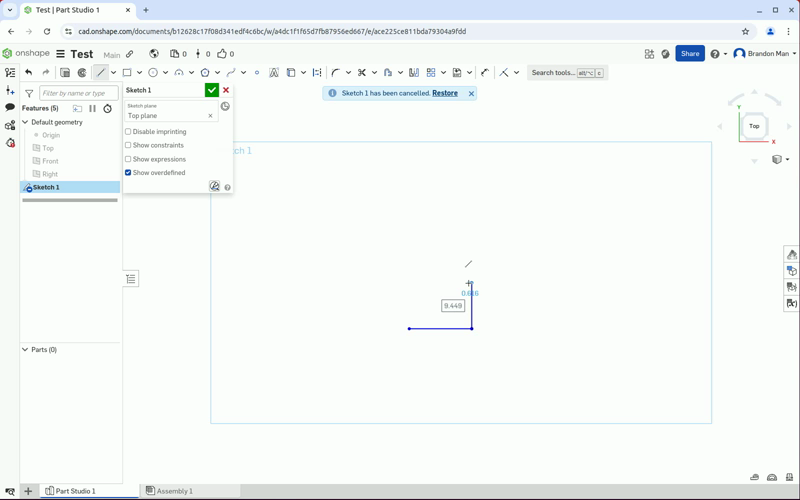
scroll(6)
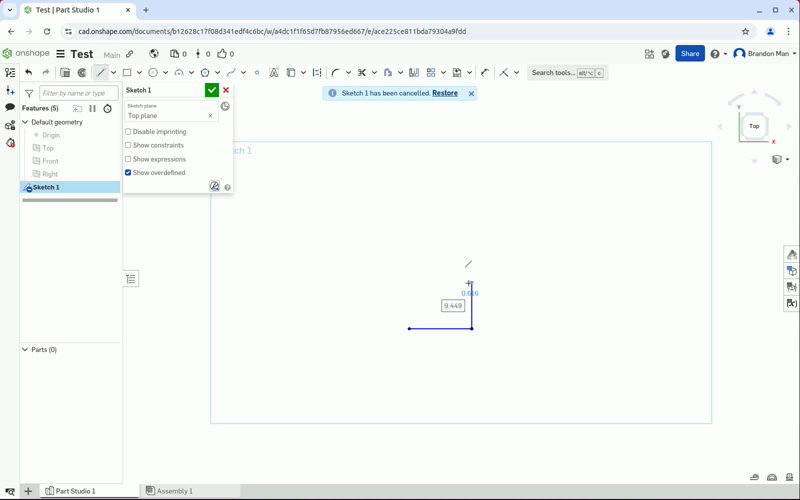
scroll(6)
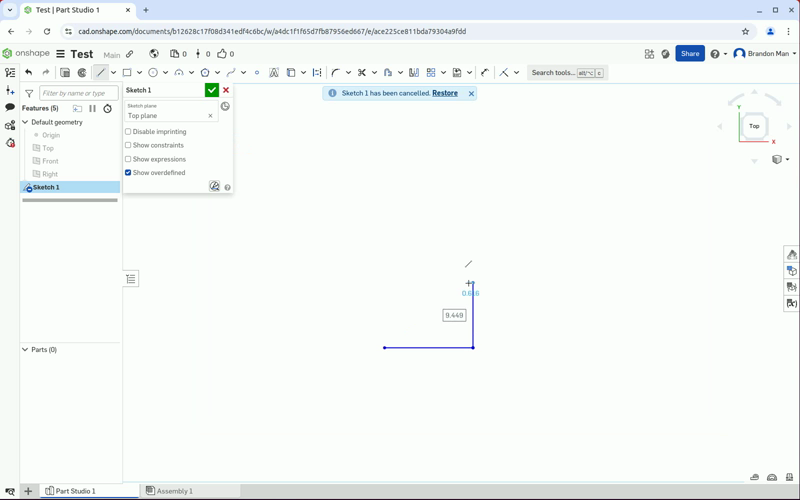
scroll(6)
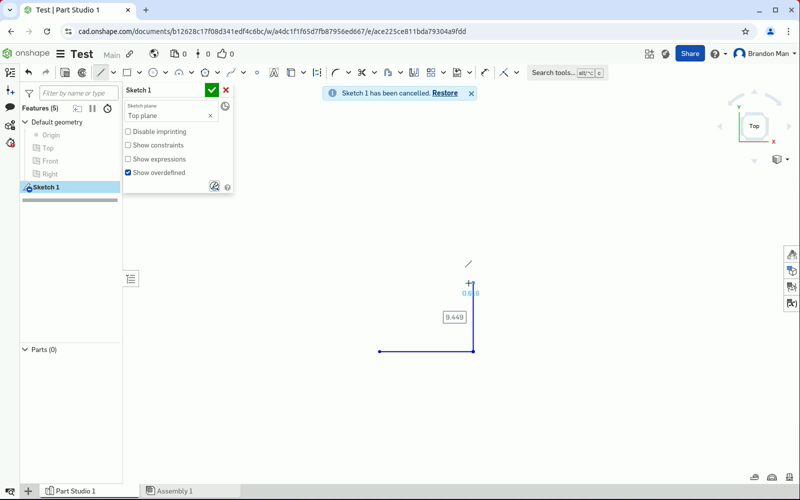
scroll(6)
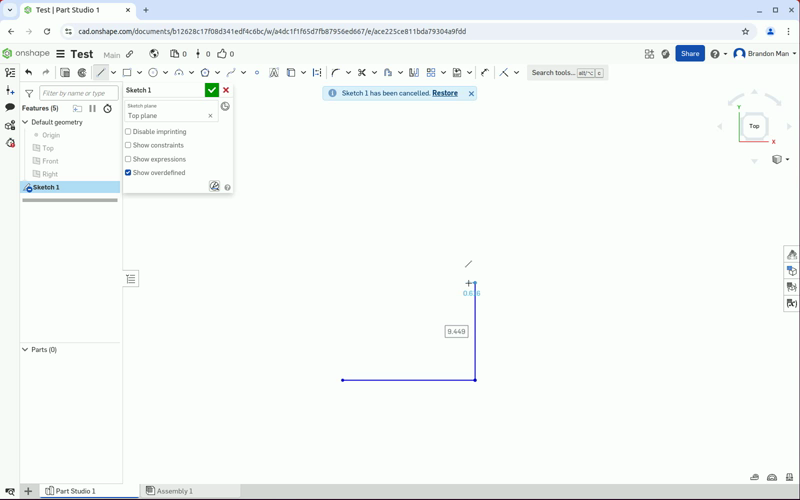
scroll(6)
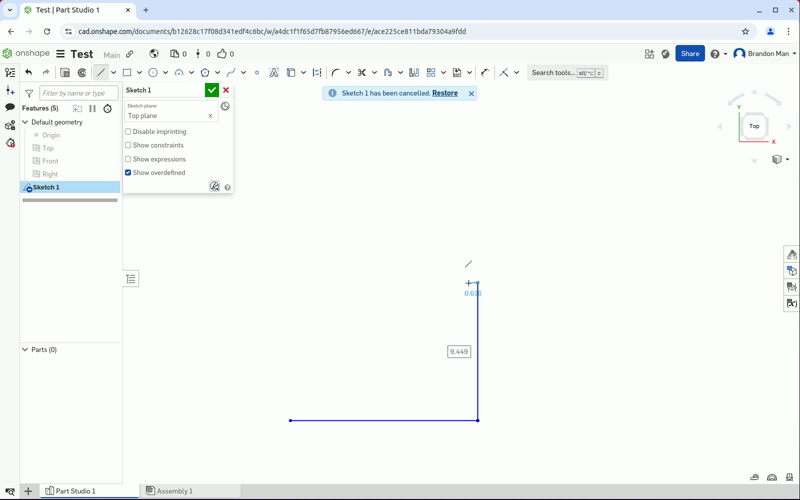
scroll(6)
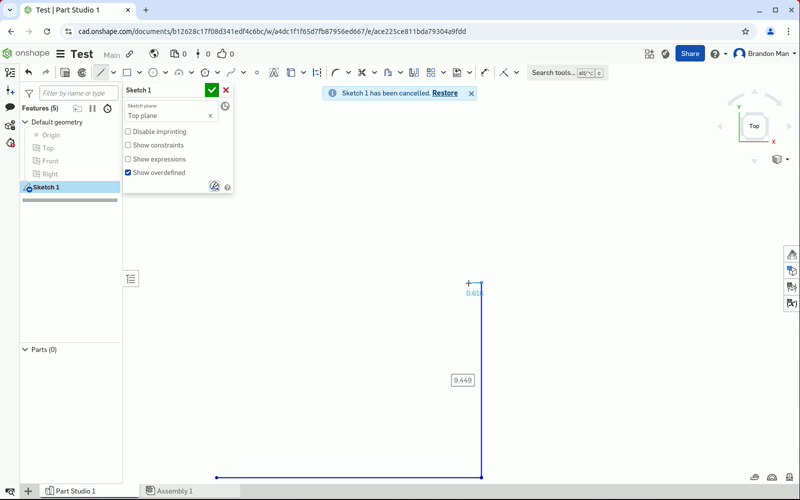
scroll(6)
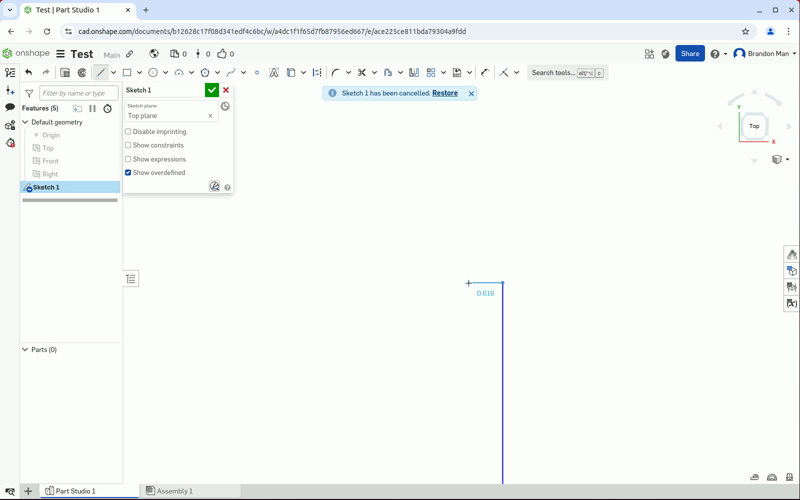
click(468, 282)
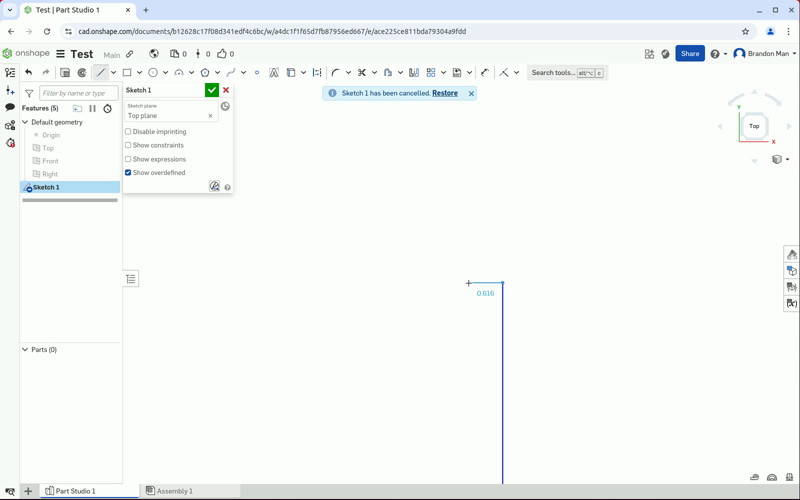
scroll(-6)
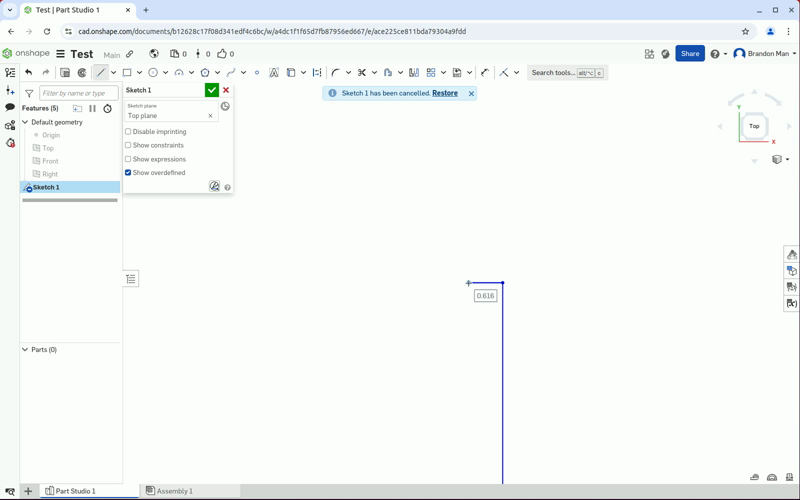
scroll(-6)
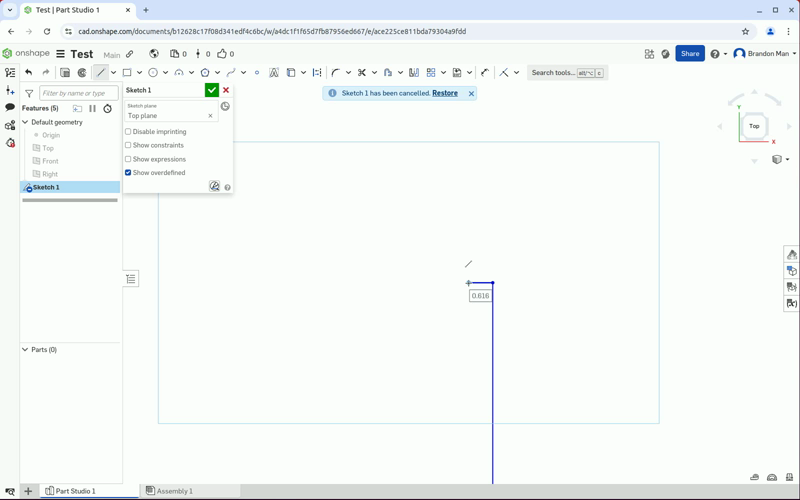
scroll(-6)
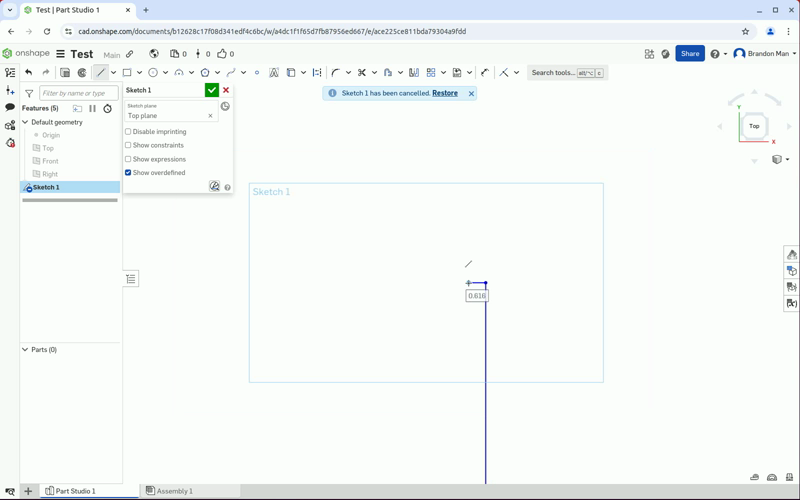
scroll(-6)
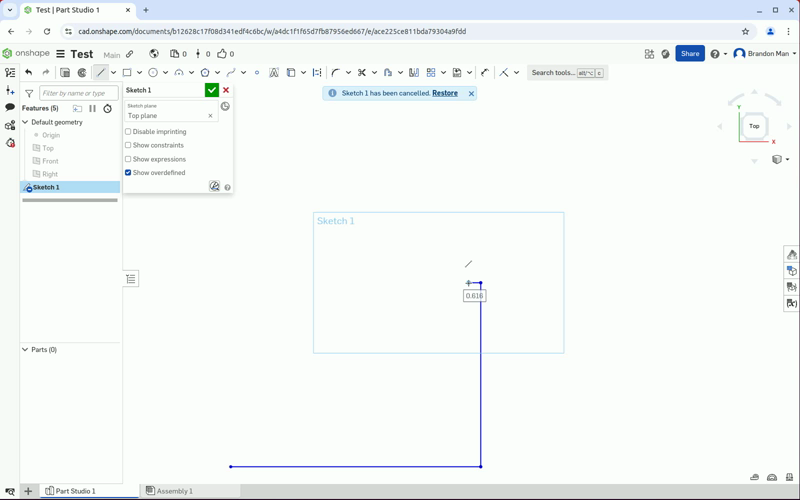
scroll(-6)
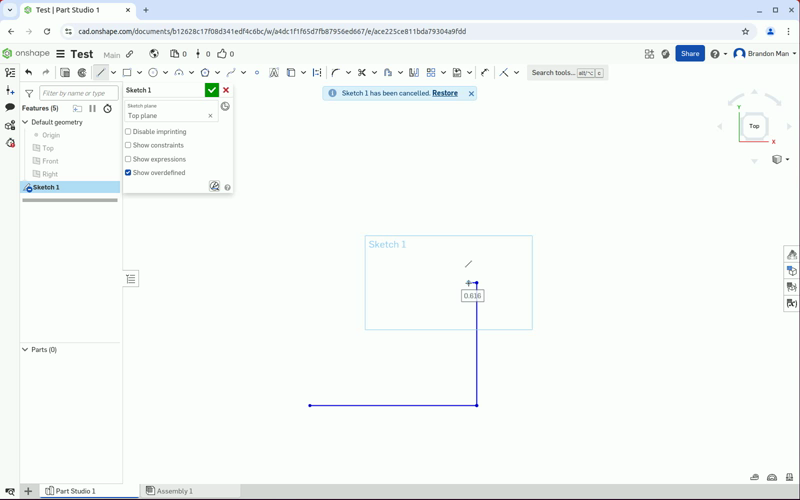
scroll(-6)
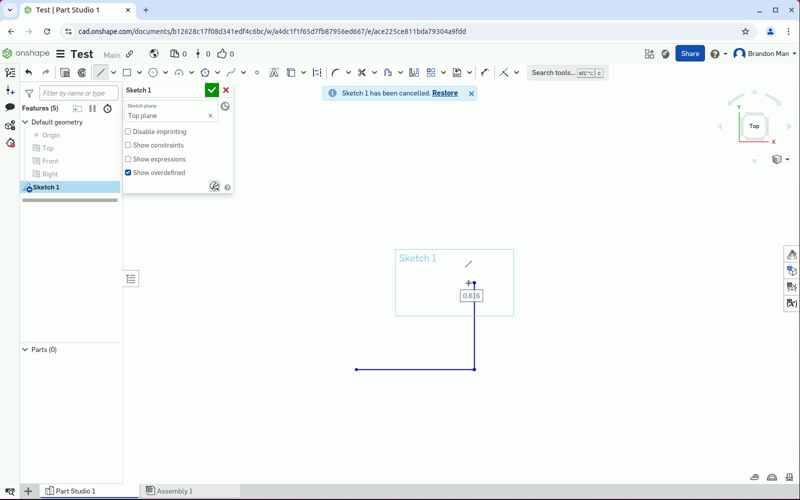
scroll(-6)
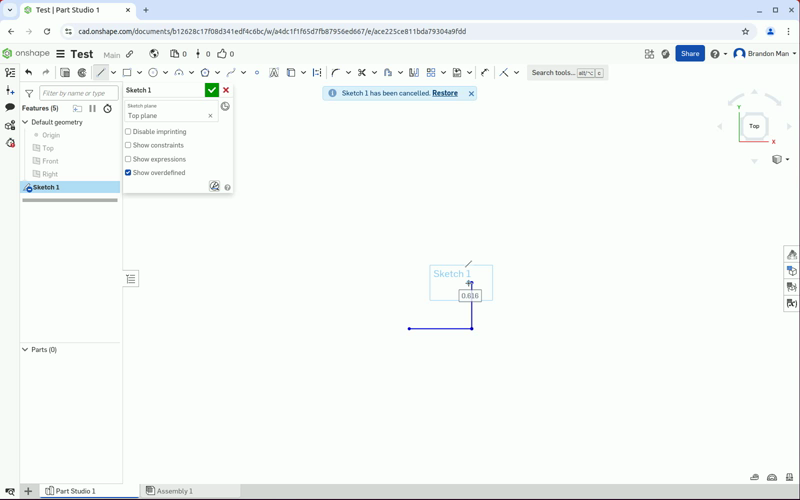
key_up(shift)
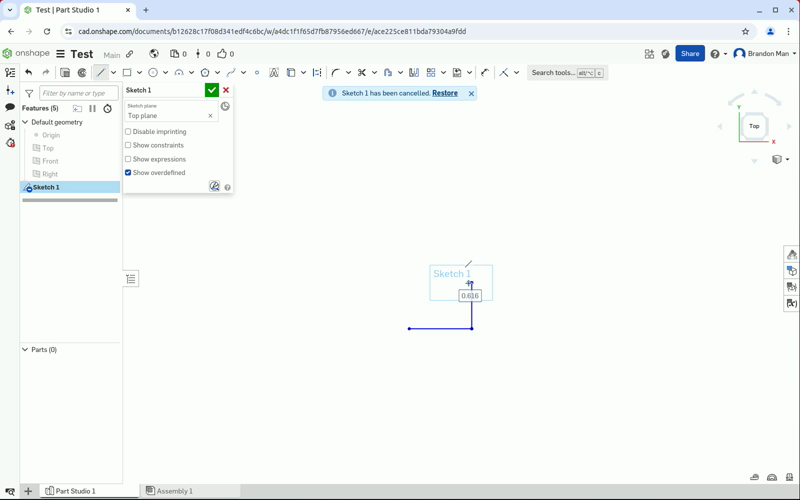
key_down(shift)
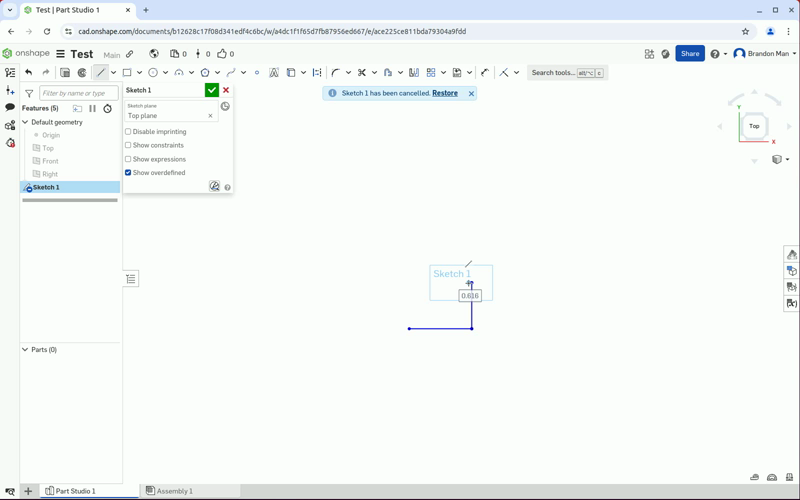
mouse_move(498, 282)
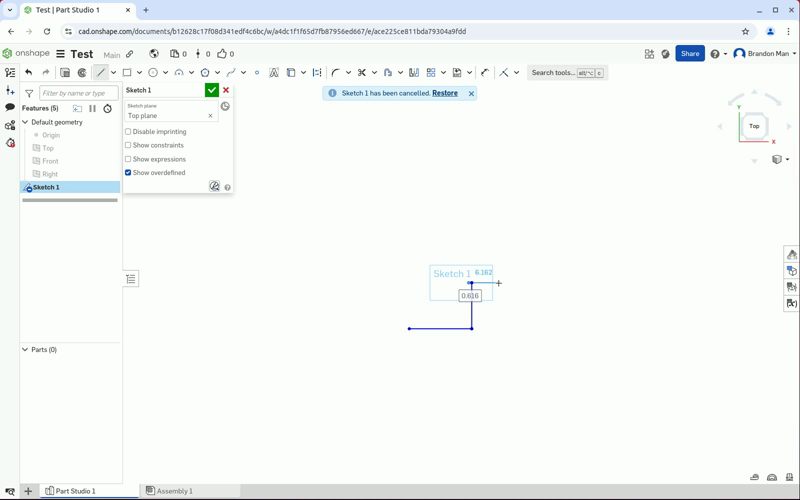
mouse_move(455, 269)
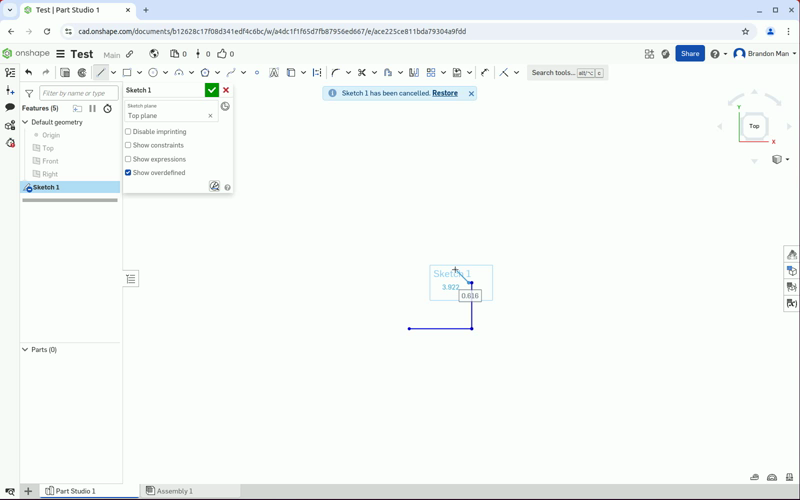
click(455, 269)
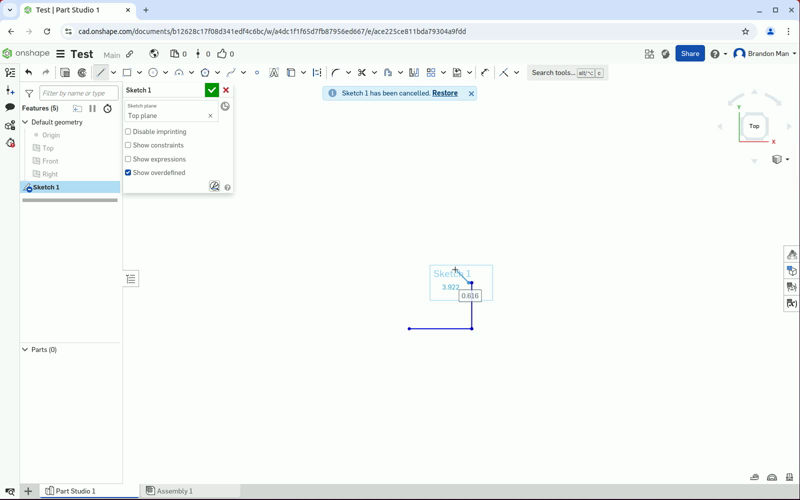
key_up(shift)
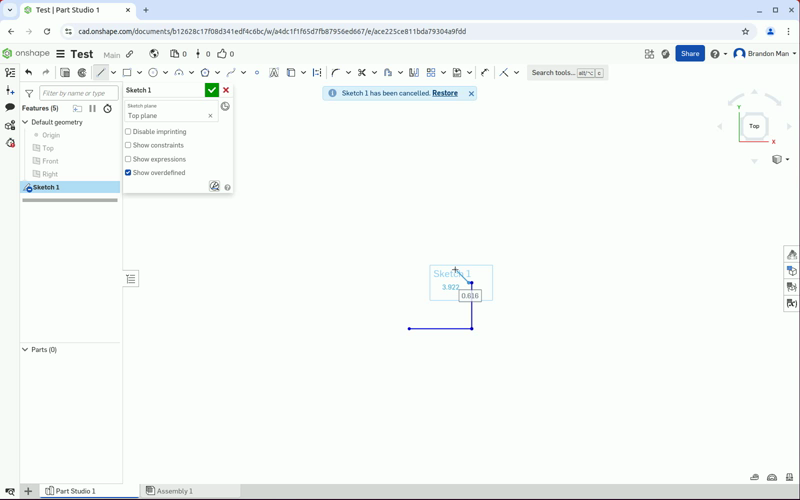
key_down(shift)
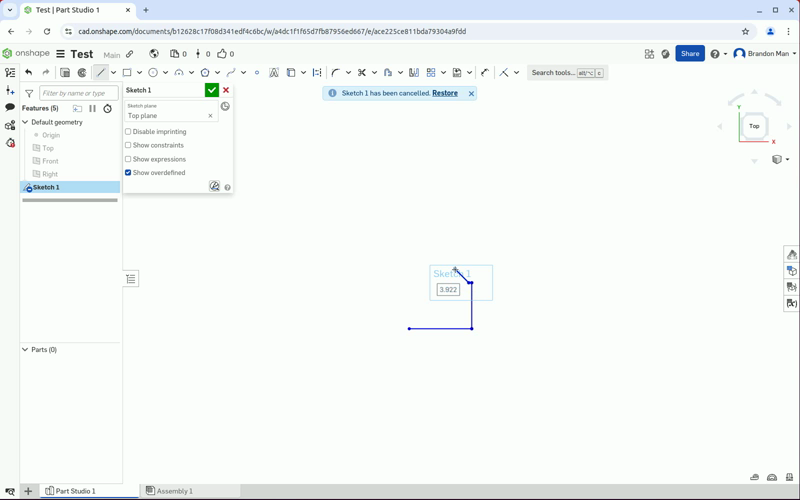
mouse_move(485, 269)
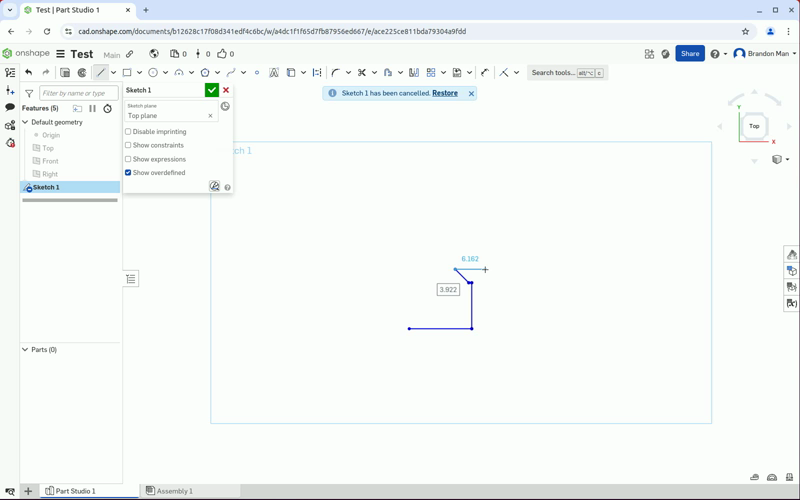
mouse_move(455, 266)
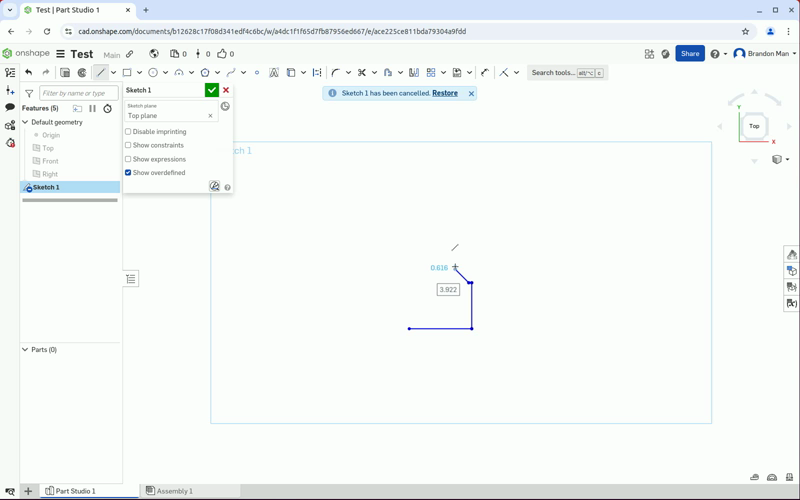
scroll(6)
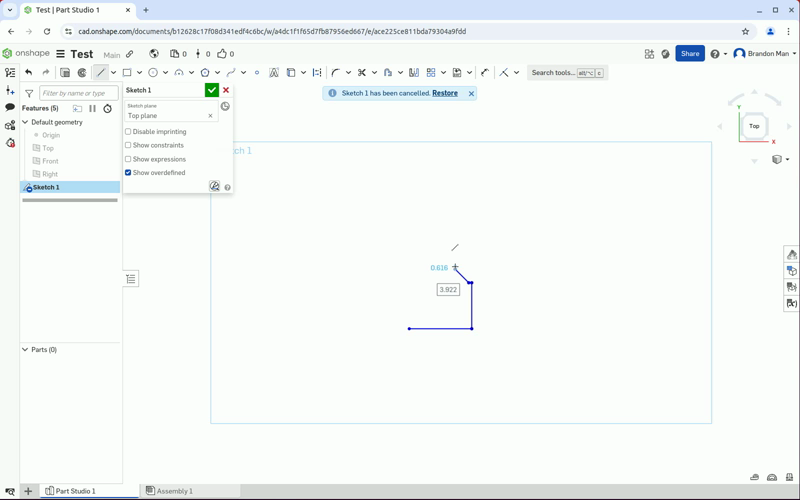
scroll(6)
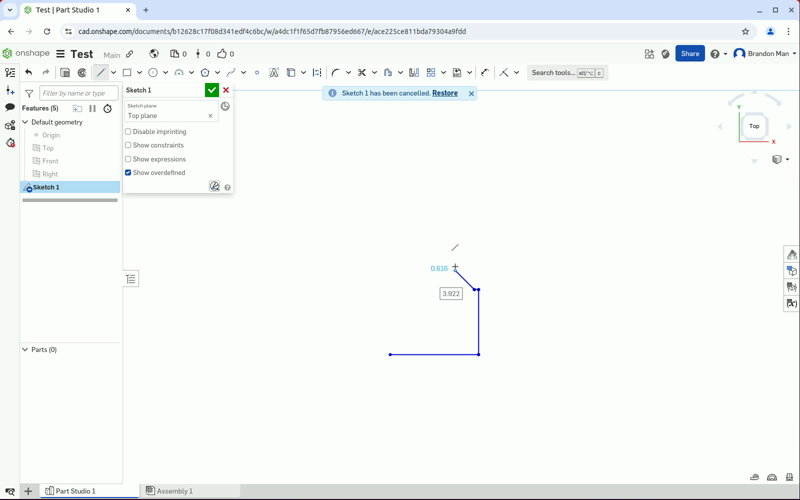
scroll(6)
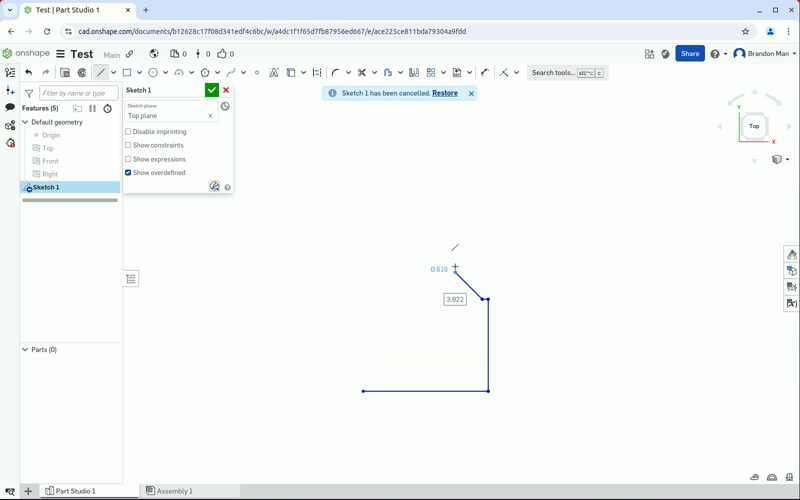
scroll(6)
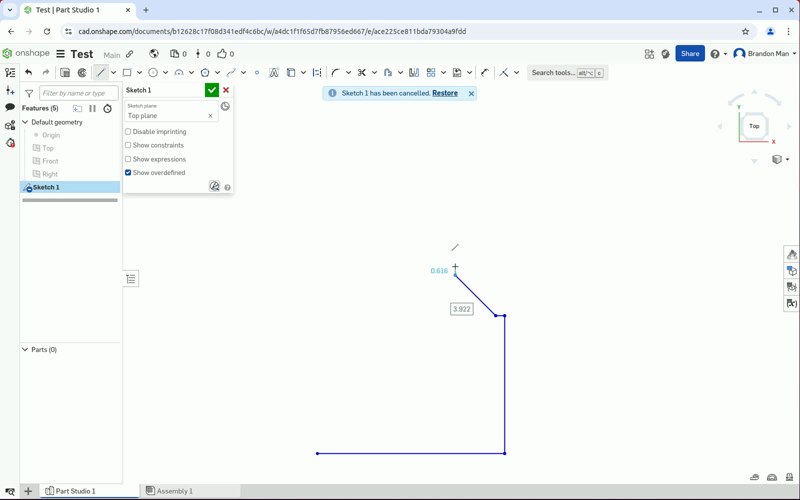
scroll(6)
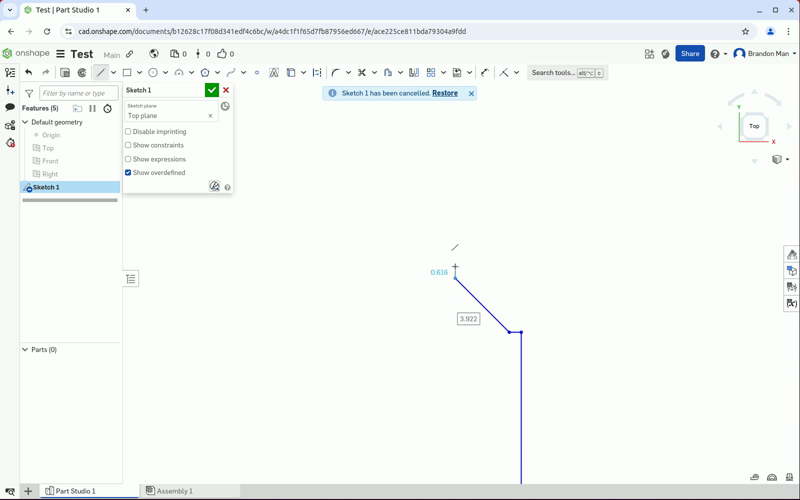
scroll(6)
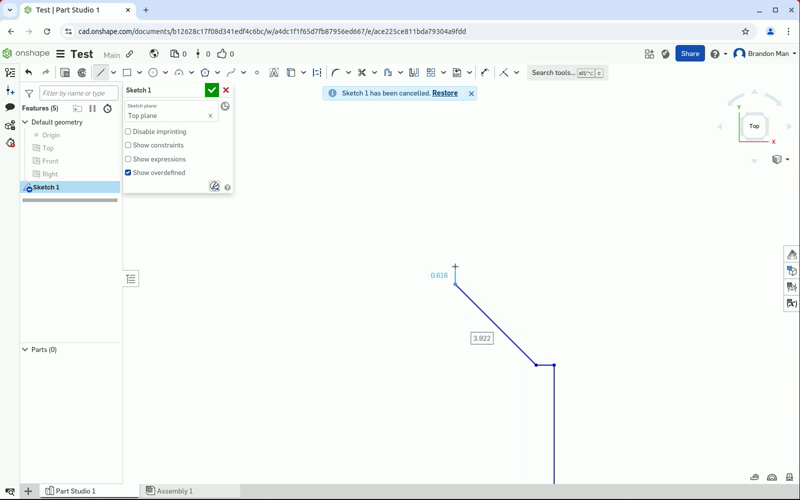
scroll(6)
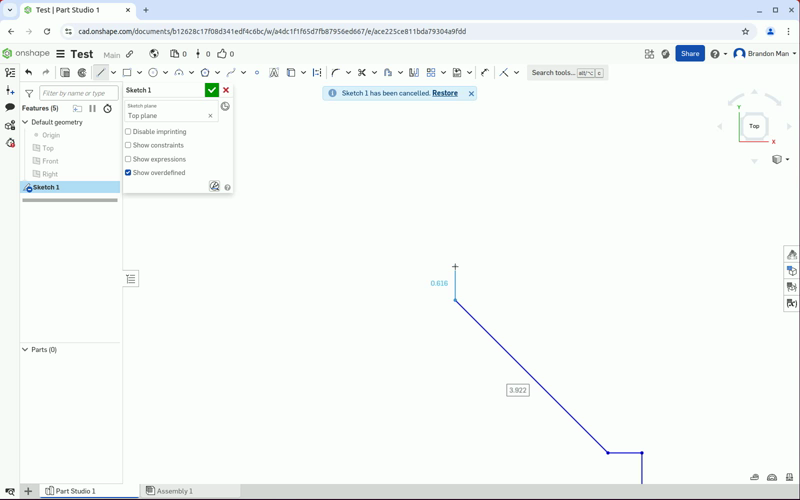
click(455, 266)
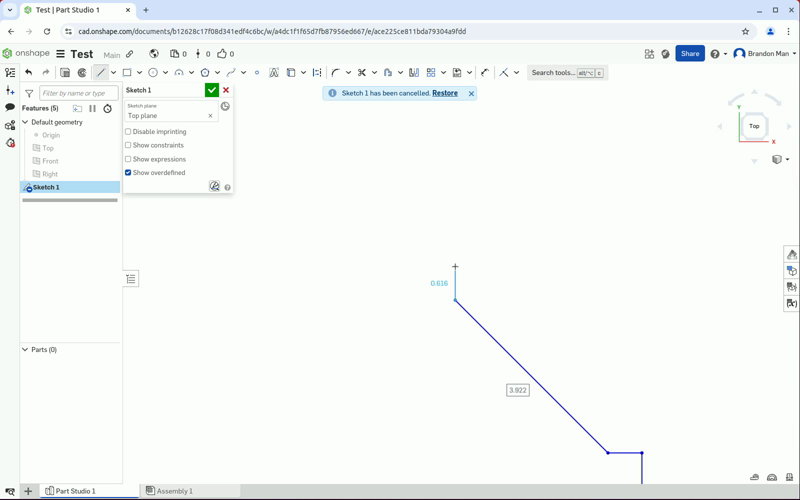
scroll(-6)
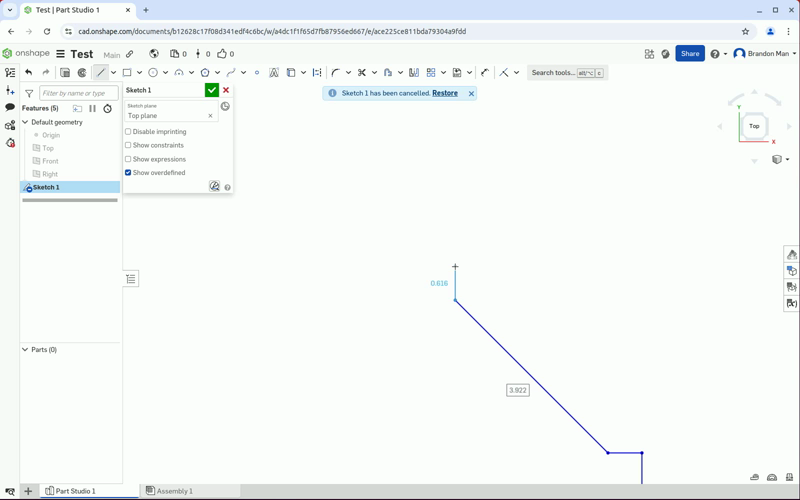
scroll(-6)
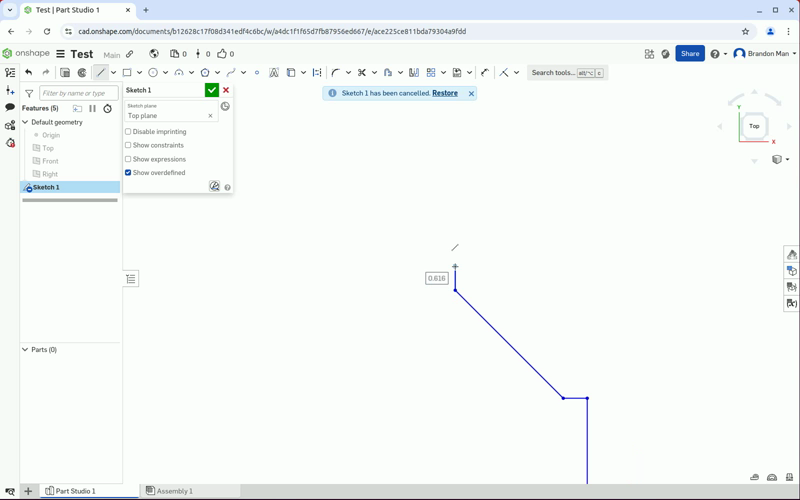
scroll(-6)
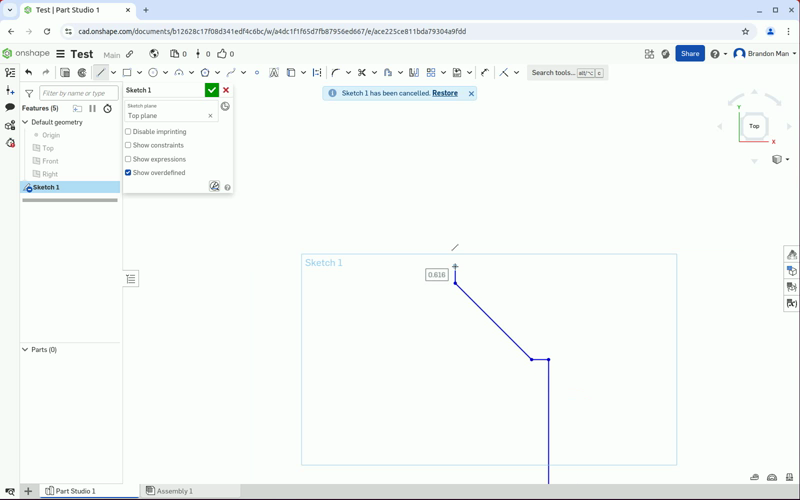
scroll(-6)
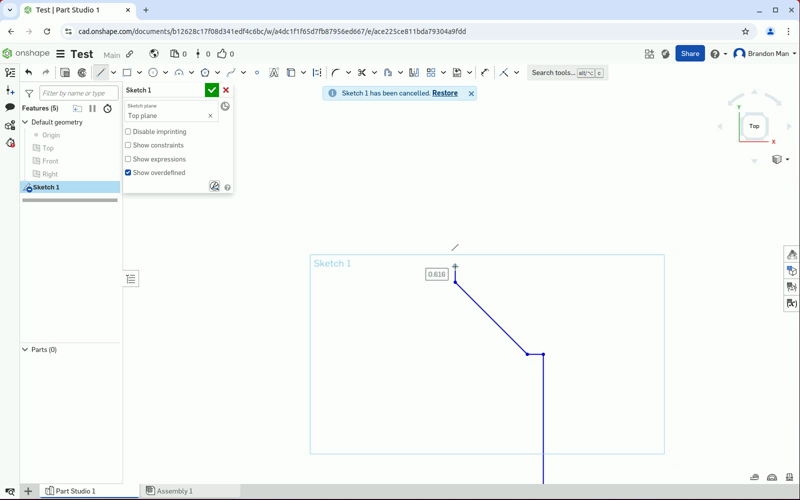
scroll(-6)
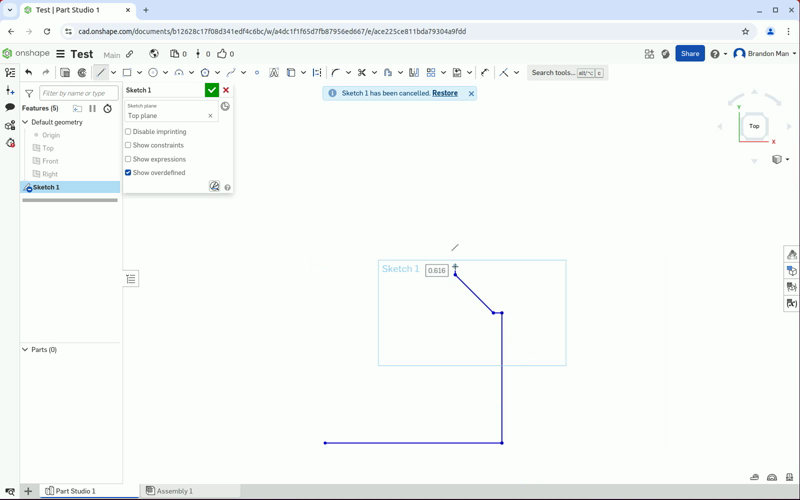
scroll(-6)
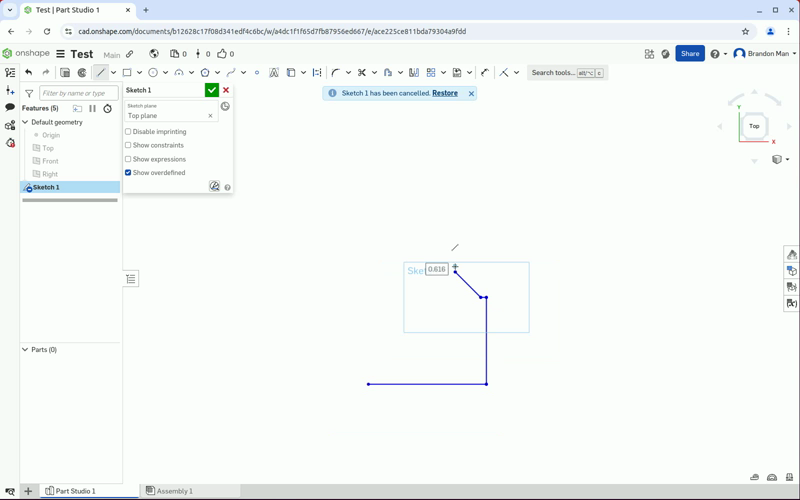
scroll(-6)
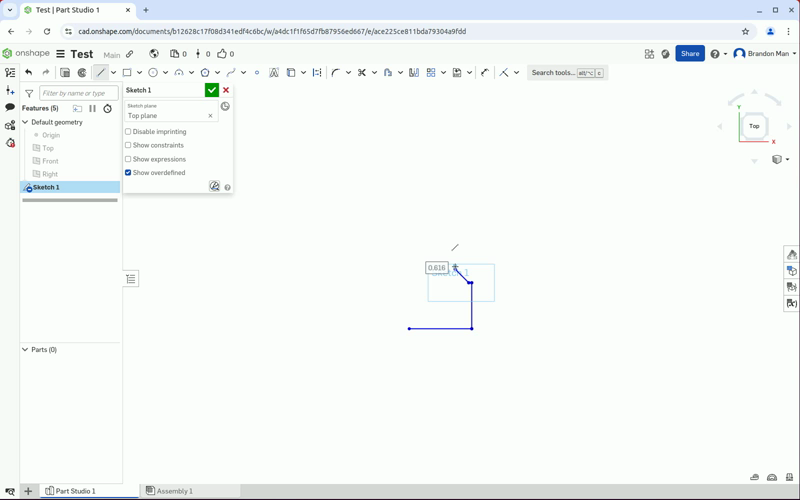
key_up(shift)
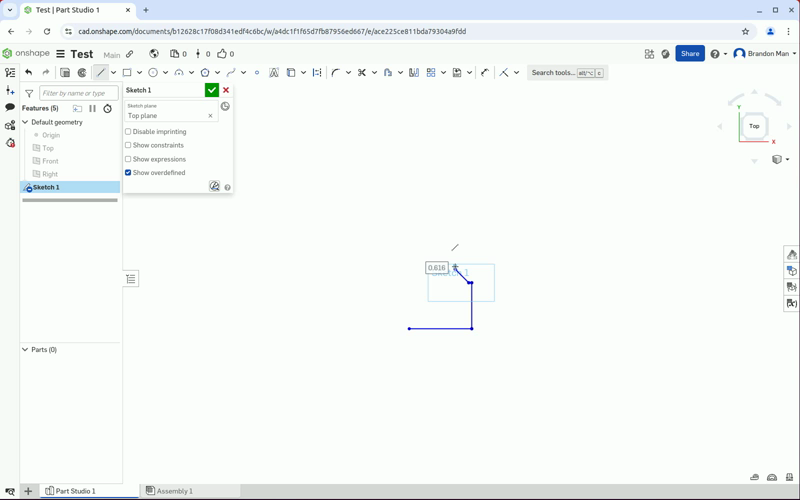
key_down(shift)
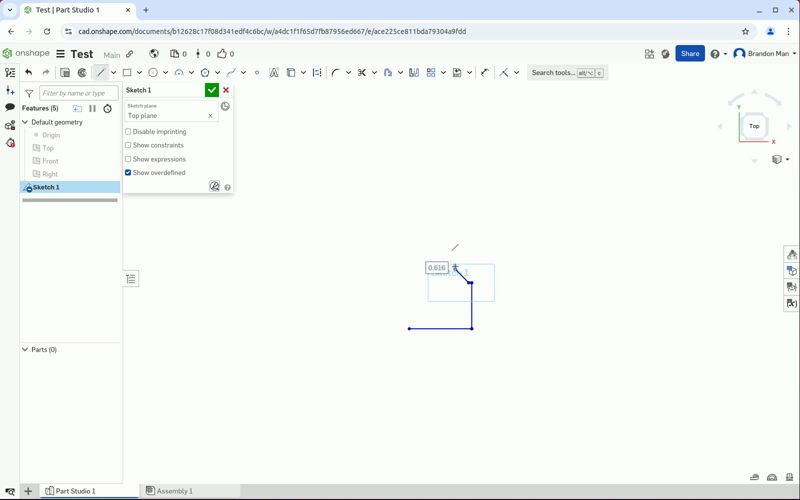
mouse_move(485, 266)
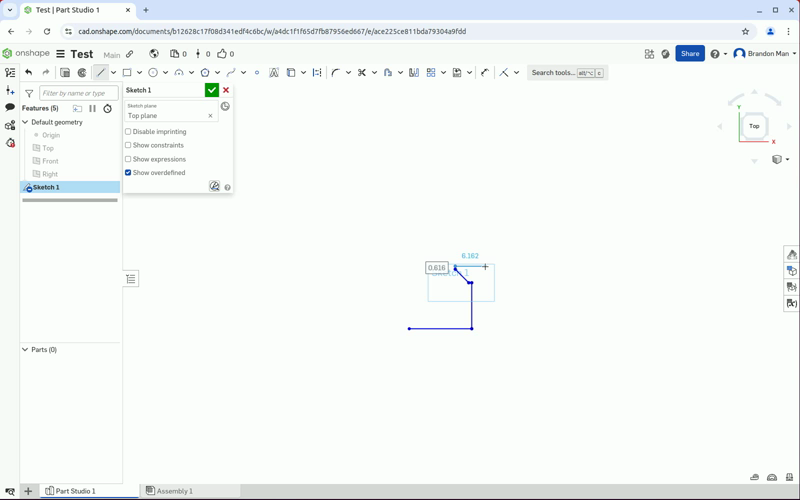
mouse_move(409, 266)
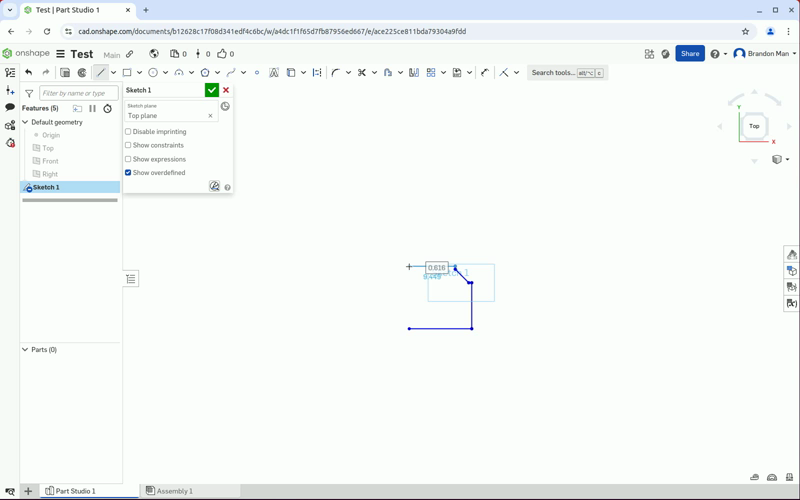
click(409, 266)
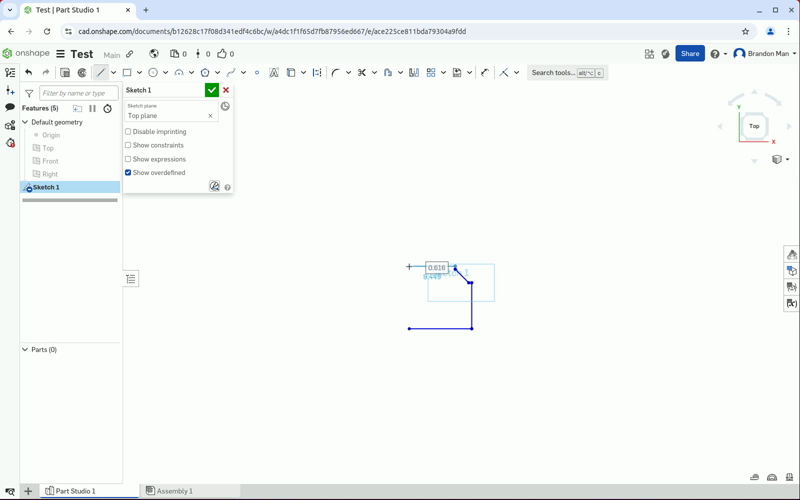
key_up(shift)
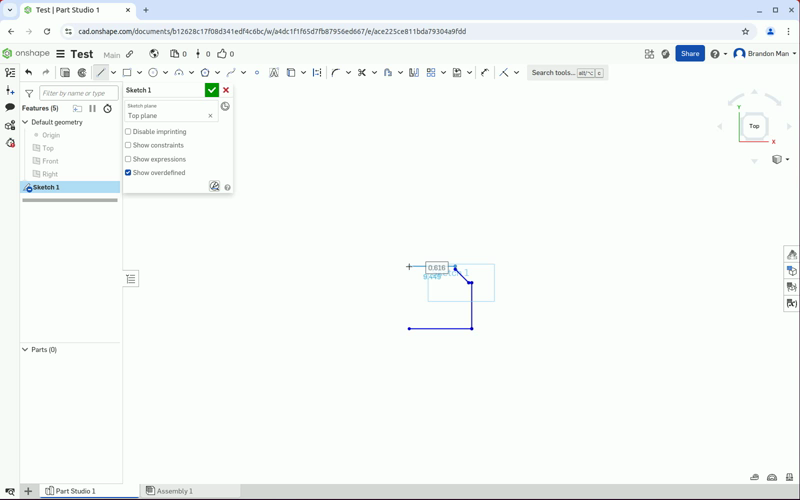
key_down(shift)
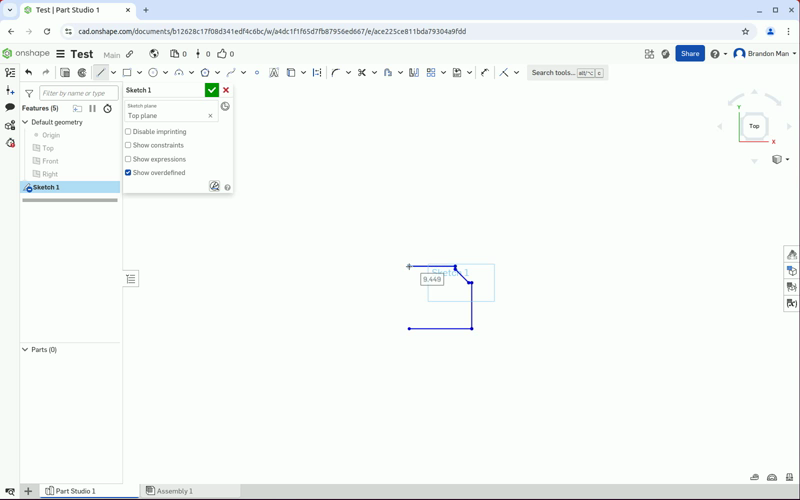
mouse_move(409, 328)
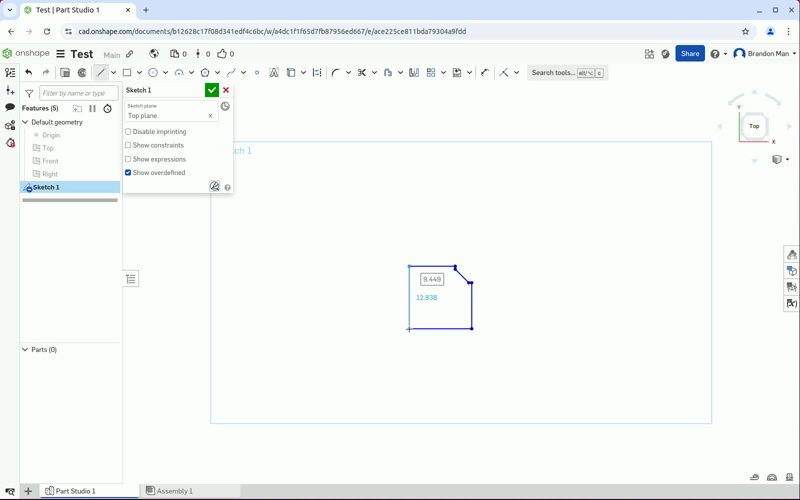
key_up(shift)
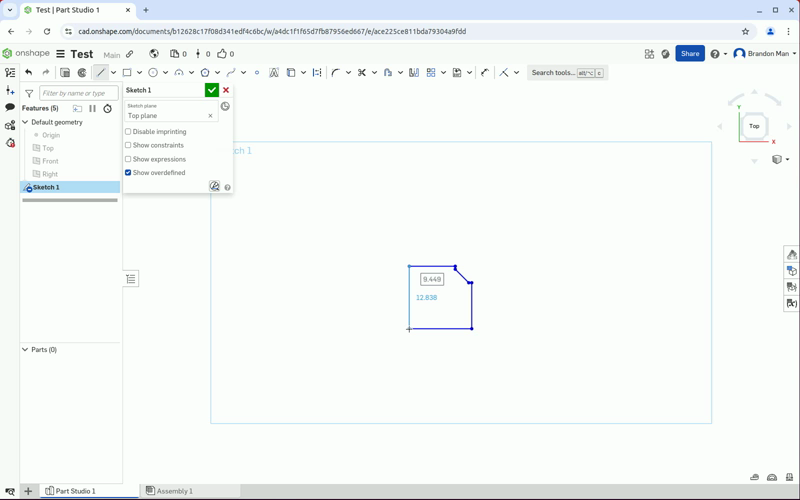
click(409, 328)
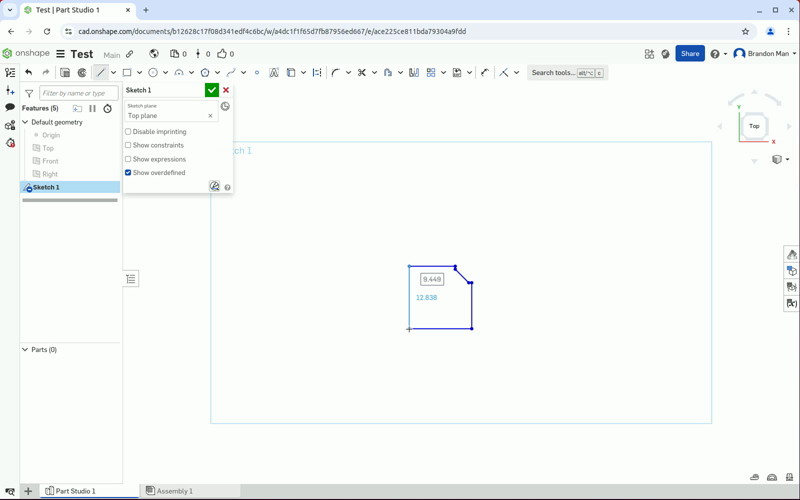
key(esc)
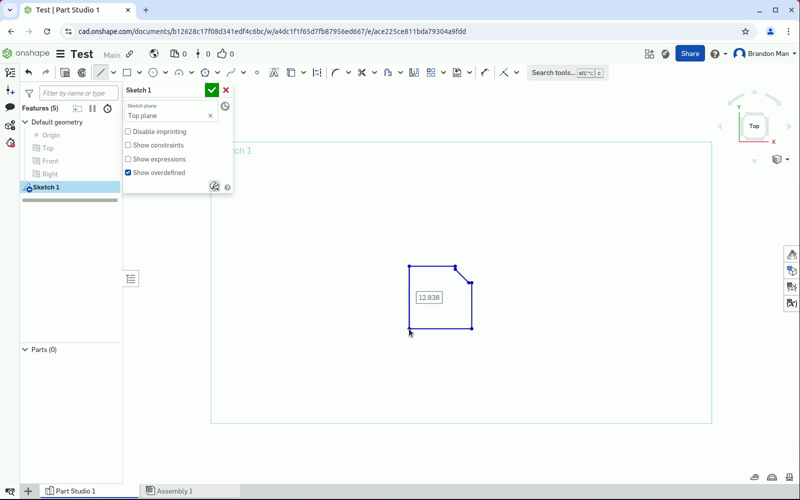
key(c)
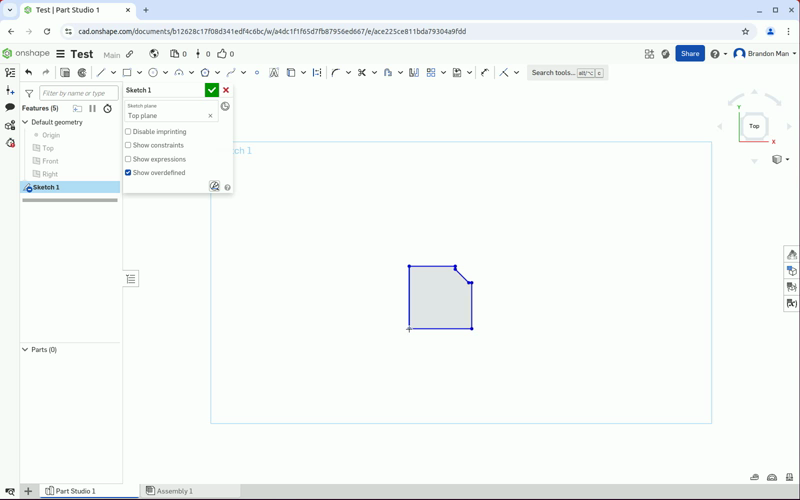
key_down(shift)
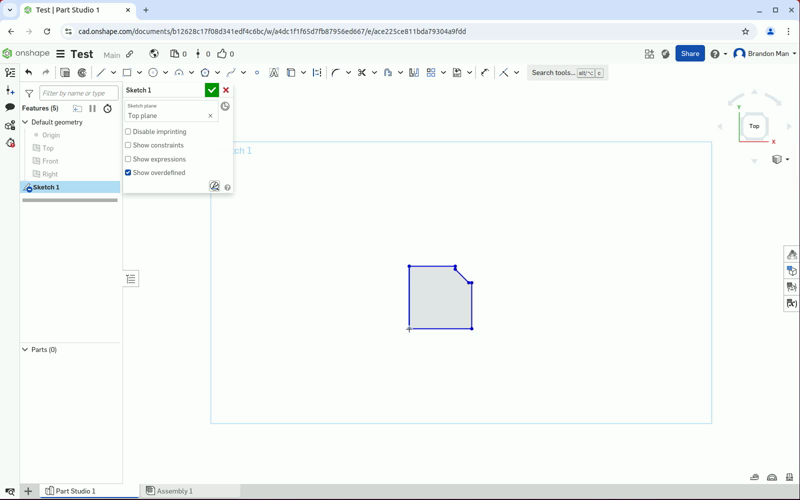
mouse_move(450, 287)
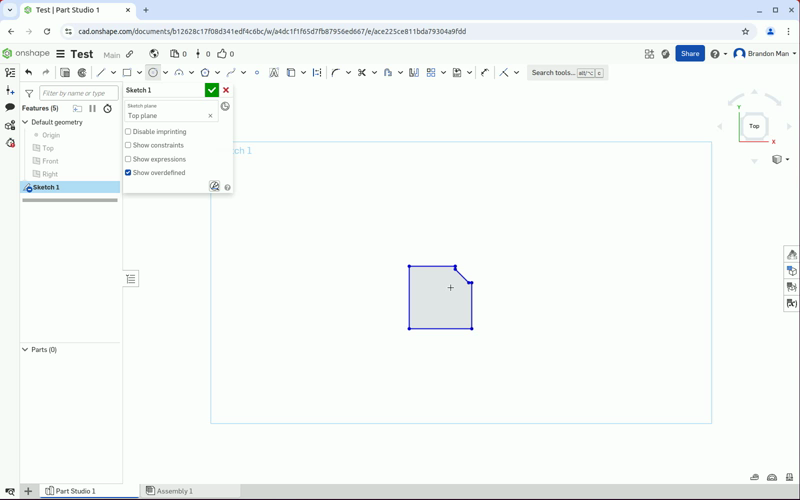
click(450, 287)
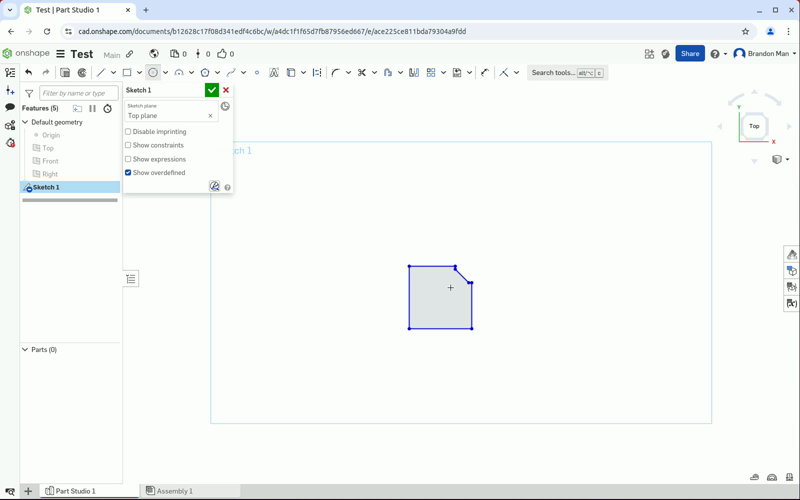
key_up(shift)
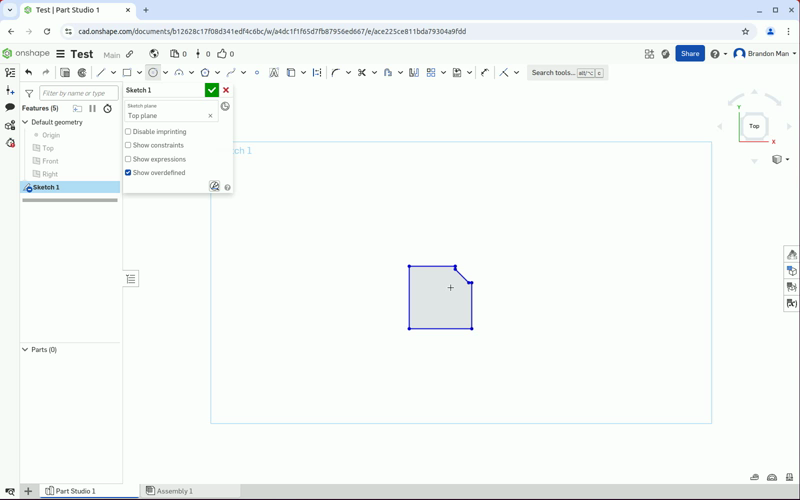
mouse_move(453, 287)
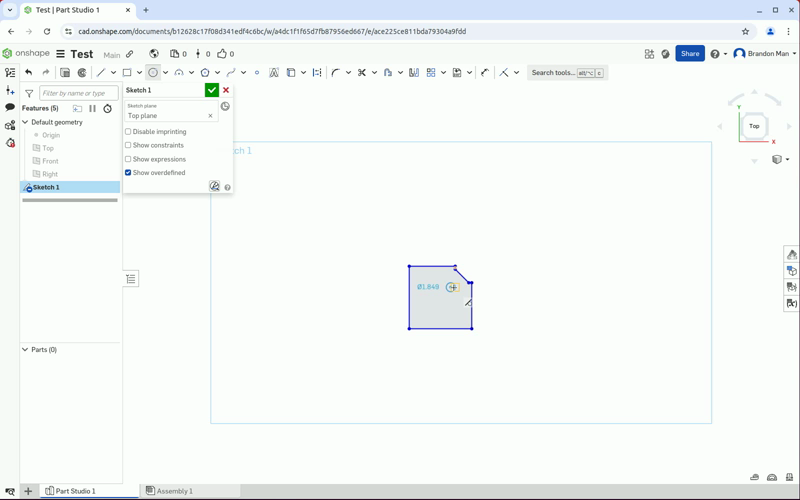
click(453, 287)
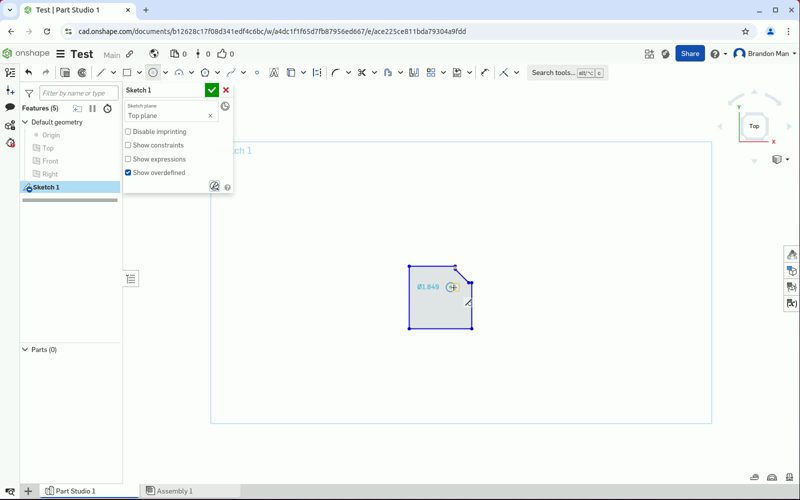
key(esc)
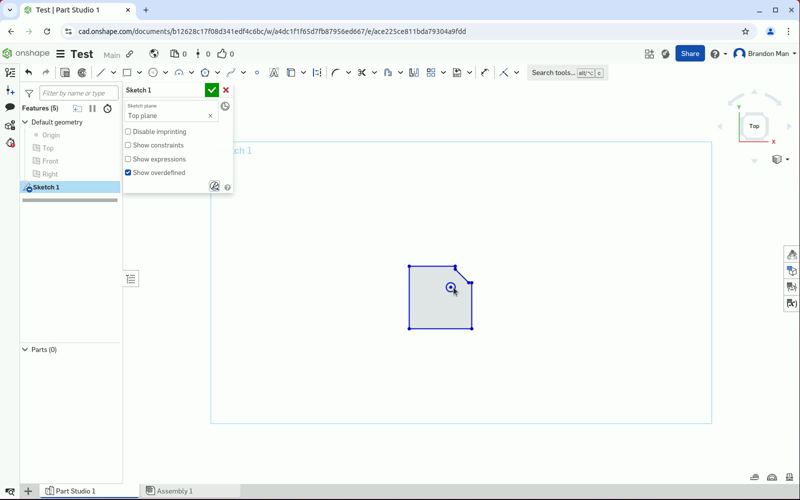
mouse_move(441, 277)
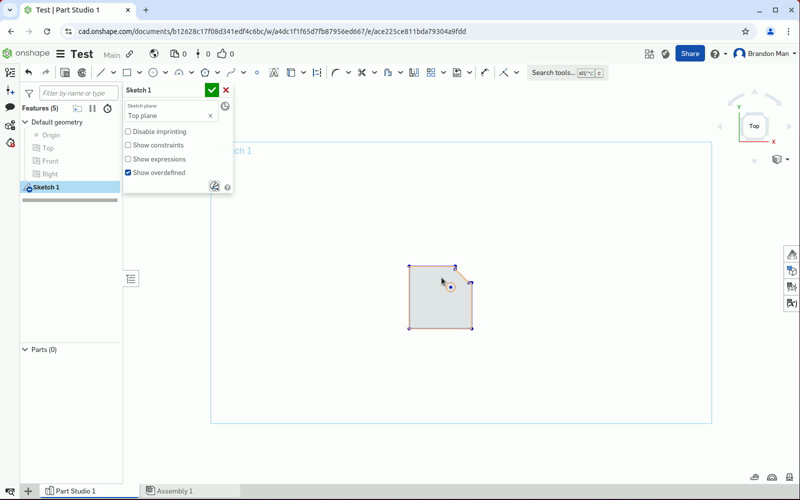
click(441, 277)
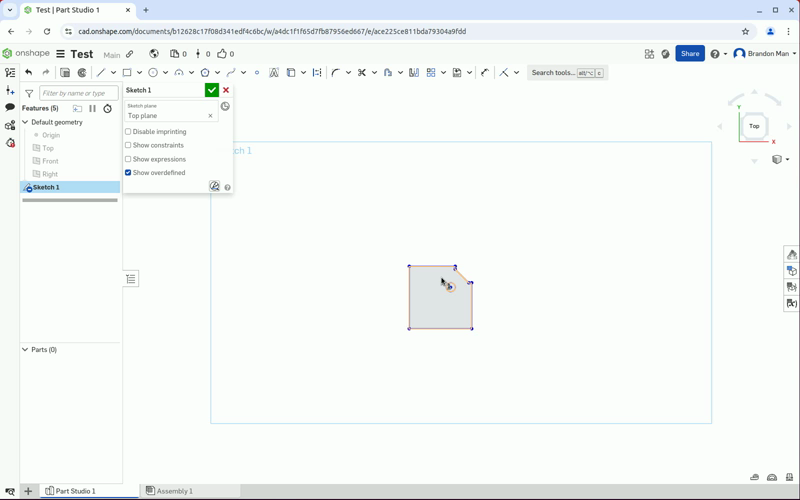
mouse_move(73, 352)
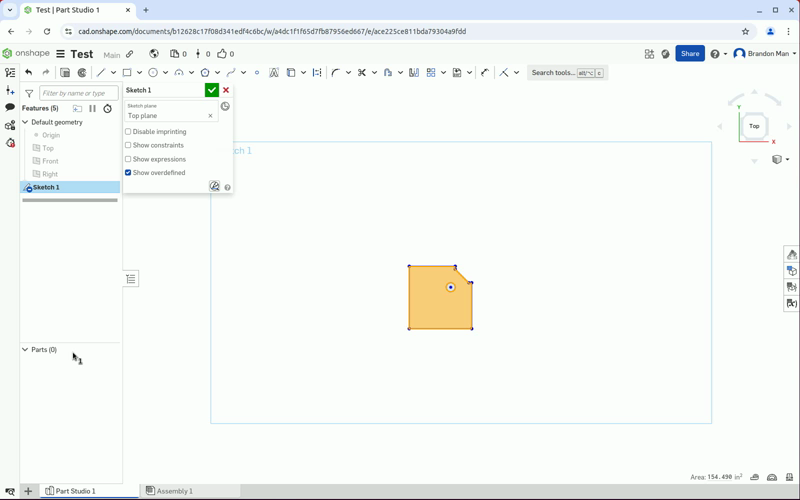
key(shift+y)
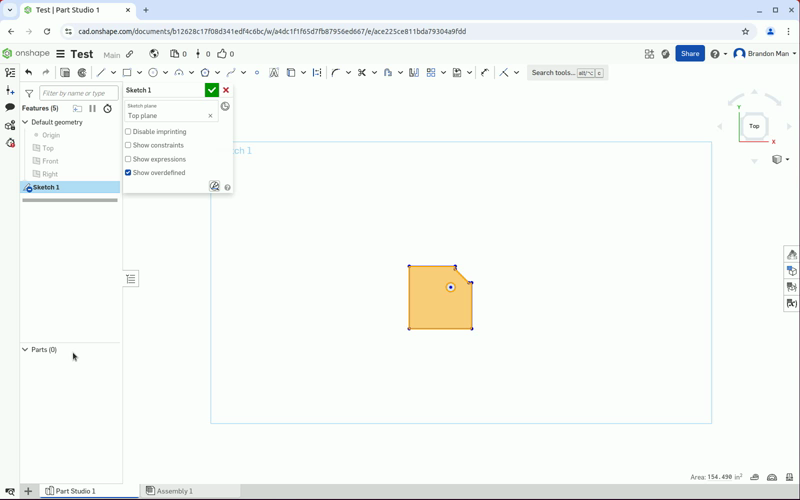
key(shift+e)
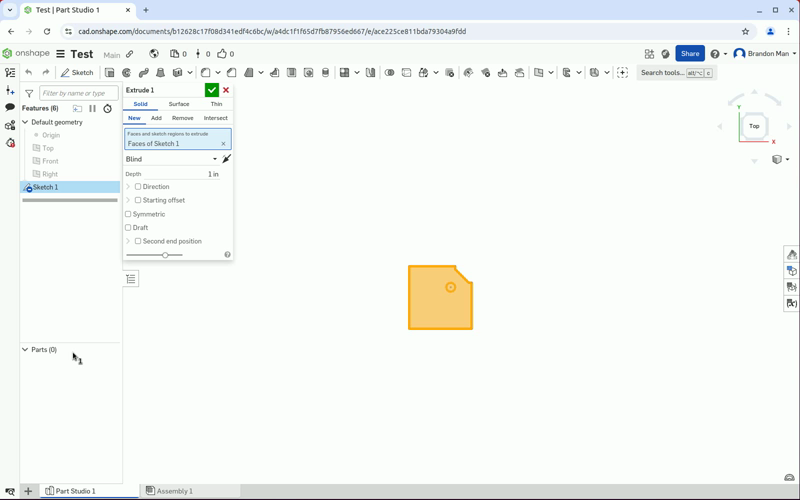
mouse_move(143, 106)
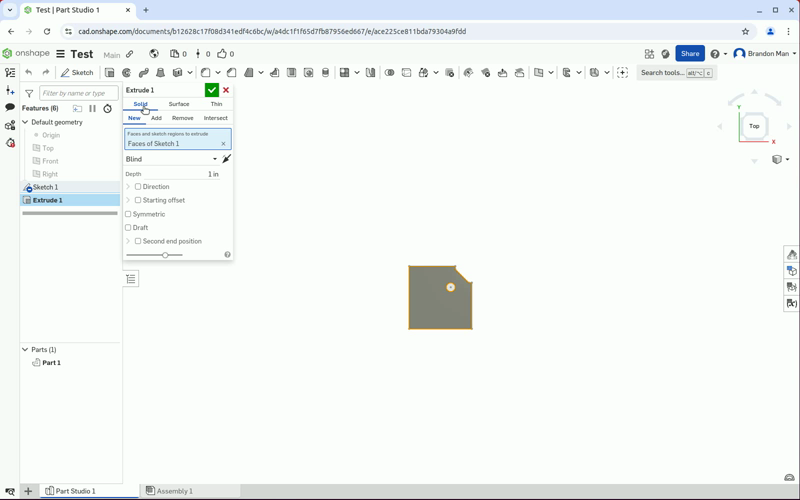
click(143, 106)
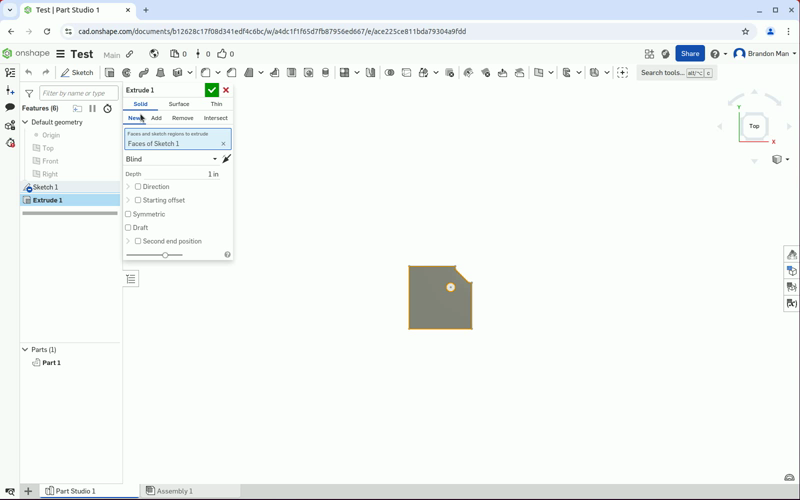
mouse_move(137, 120)
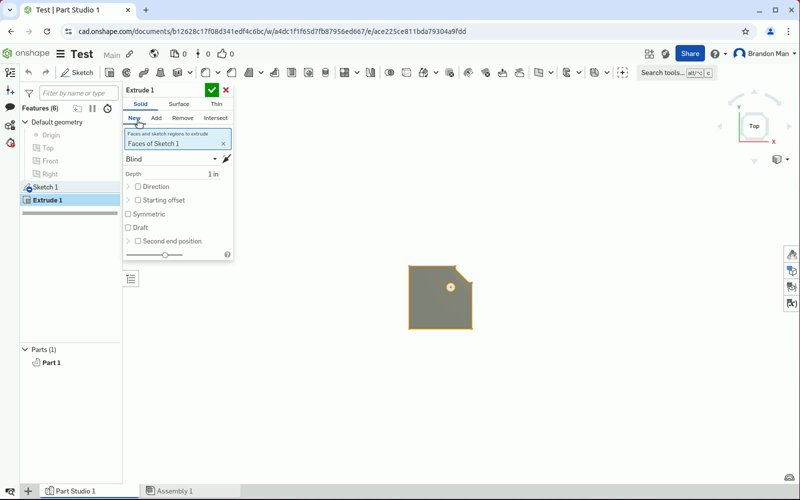
click(137, 120)
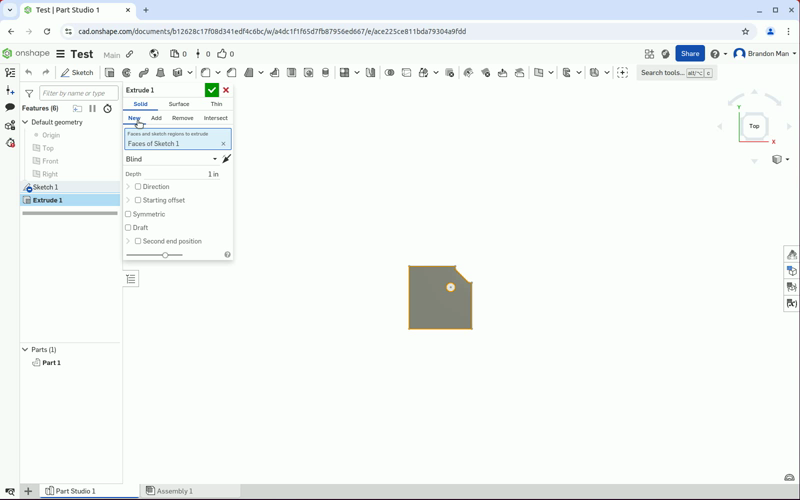
key(tab, 4)
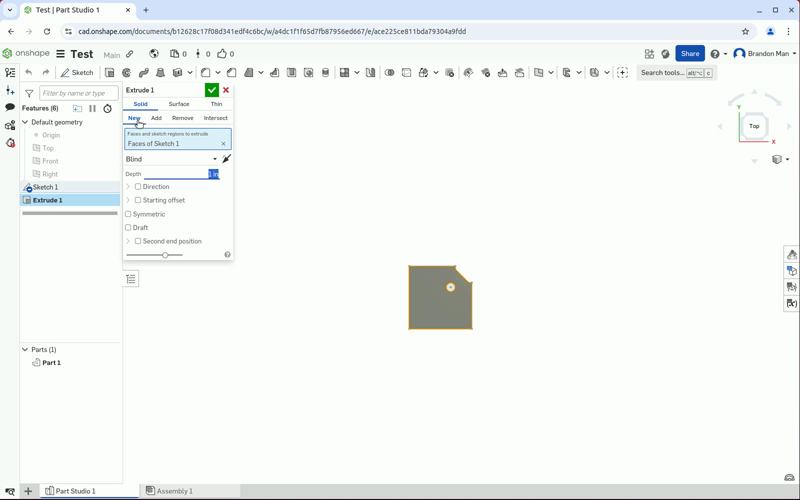
text(1.204)
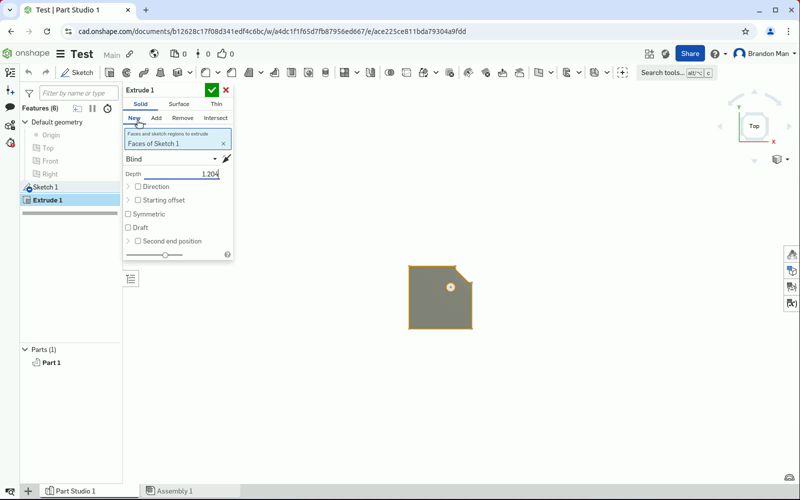
key(enter)
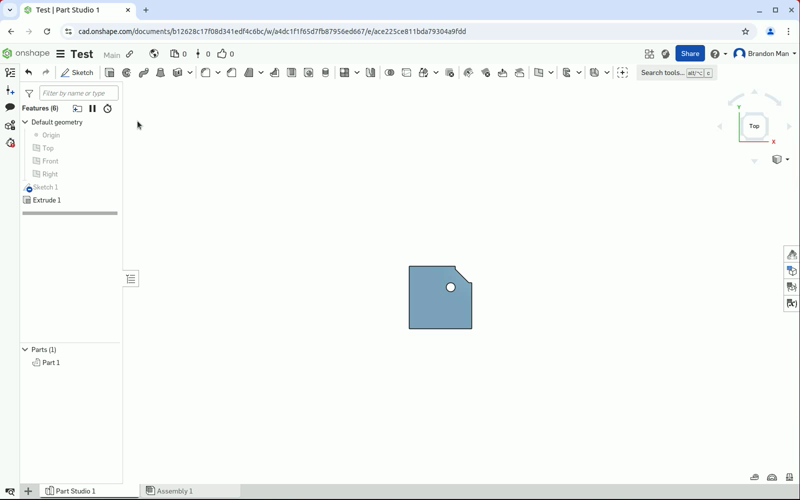
key(shift+h)
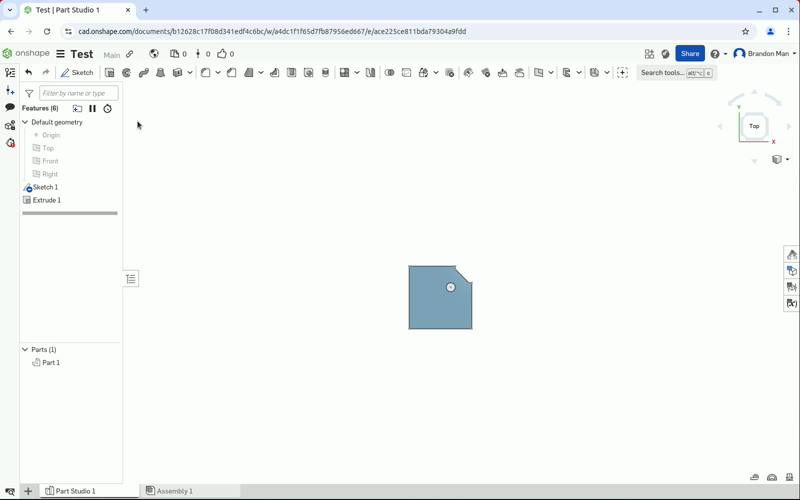
key(shift+h)
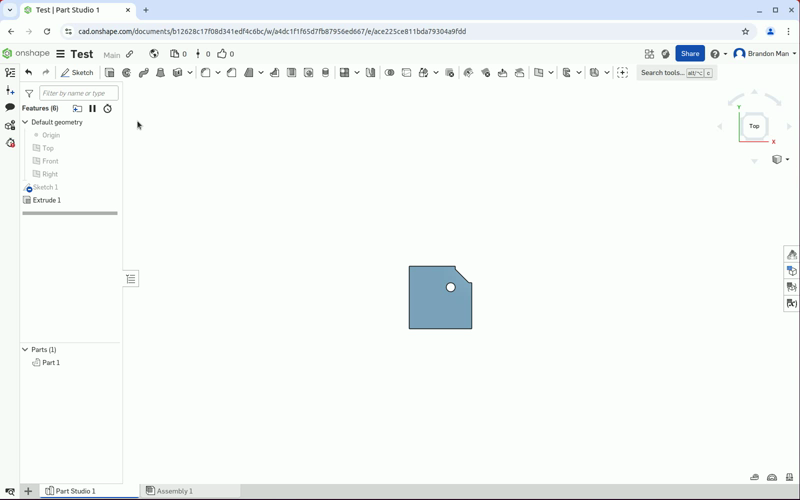
mouse_move(73, 189)
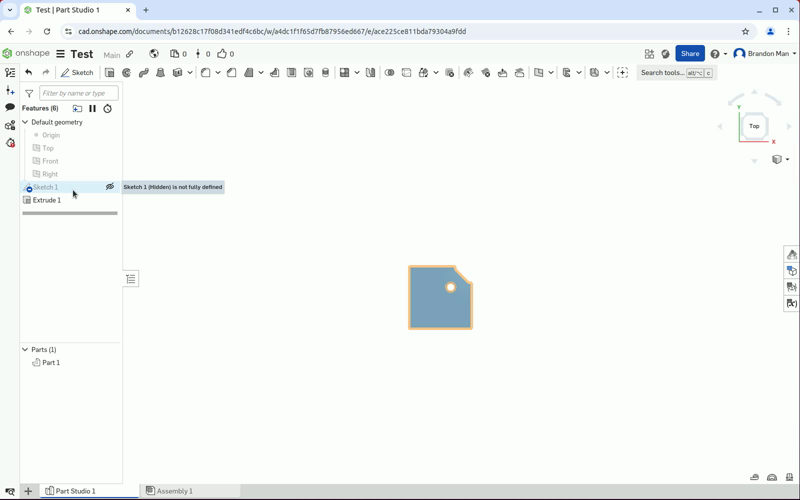
click(73, 189)
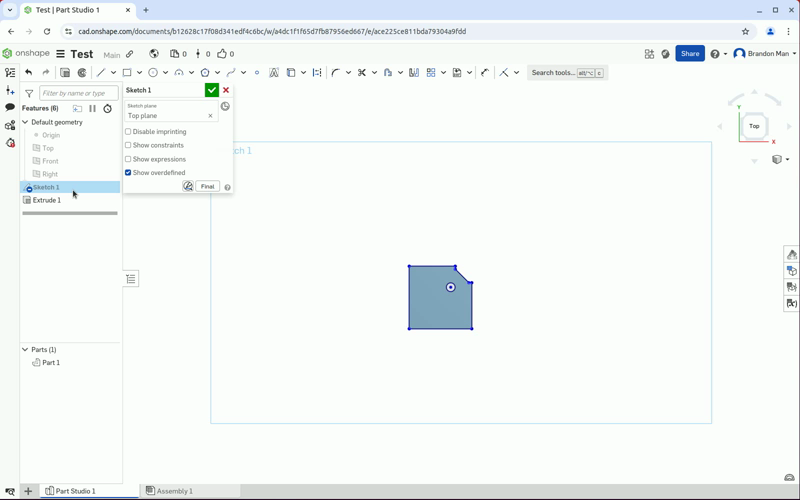
mouse_move(229, 92)
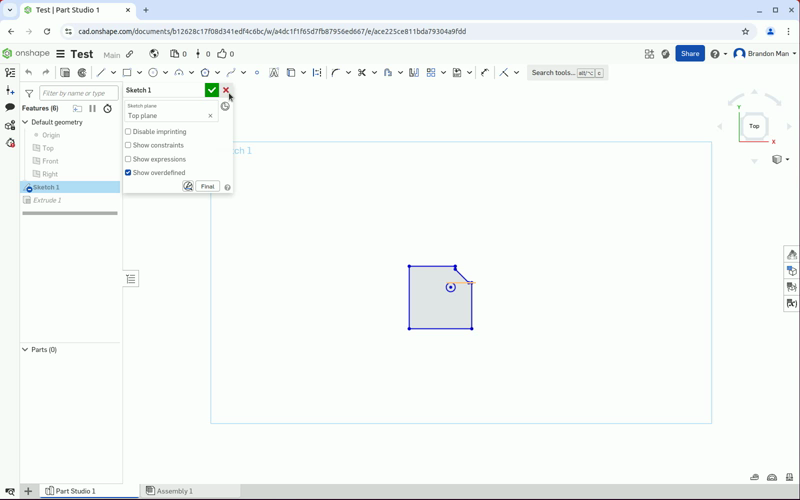
click(229, 92)
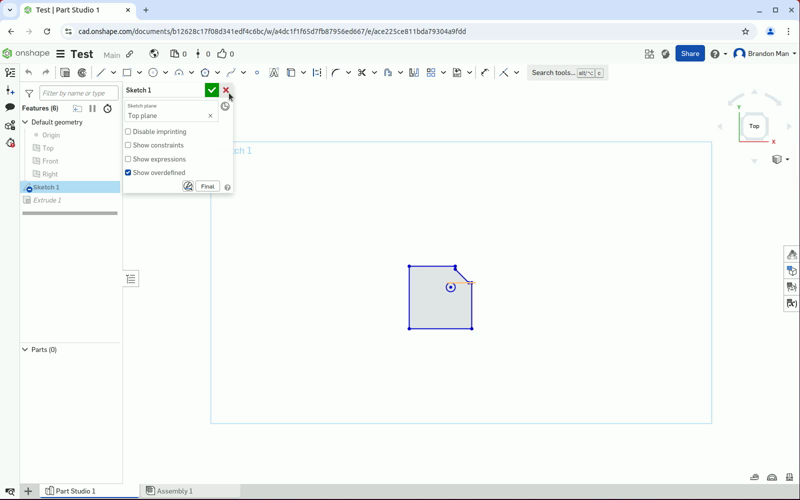
key(shift+s)
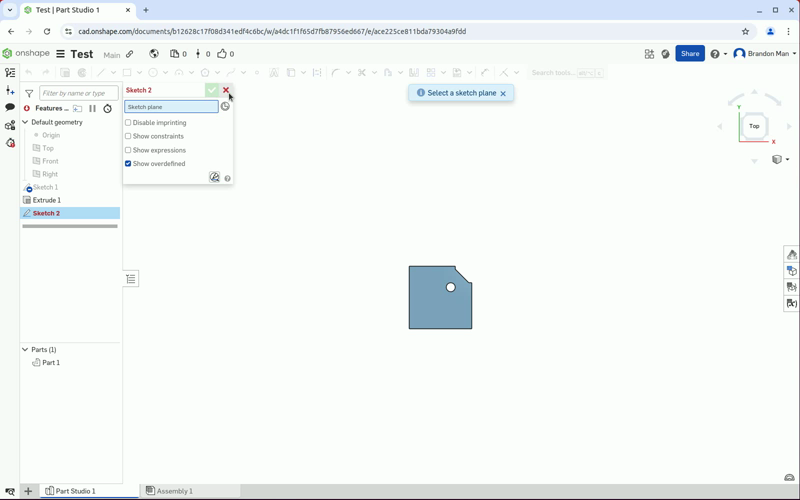
mouse_move(73, 150)
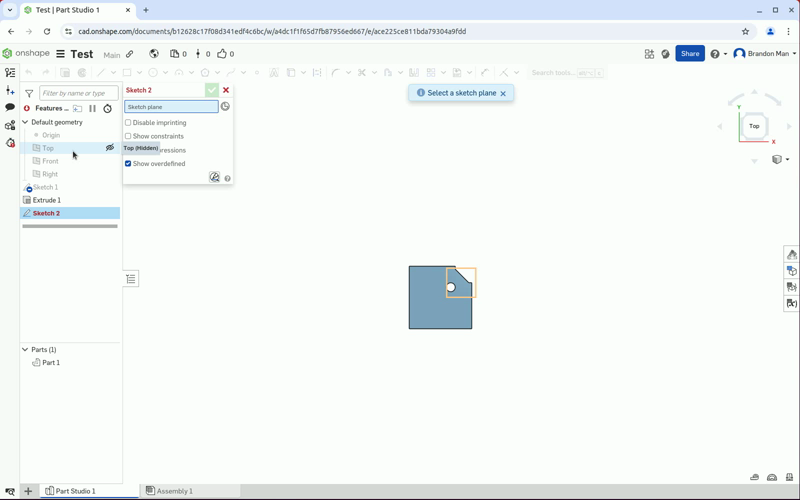
click(73, 150)
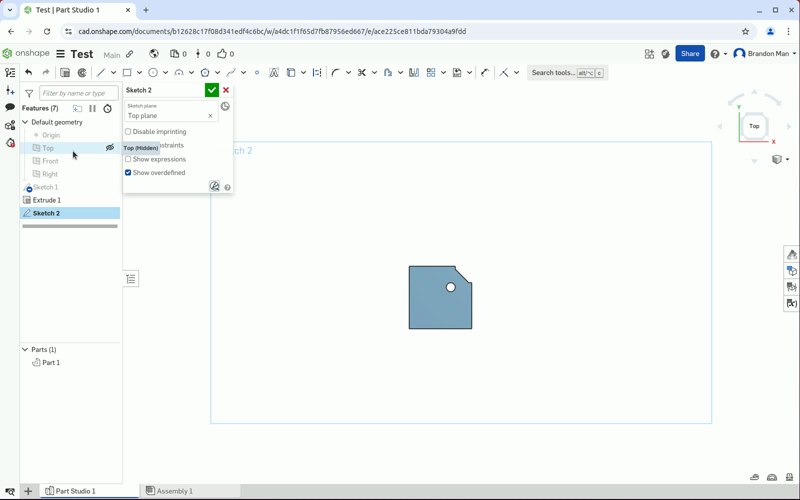
mouse_move(73, 352)
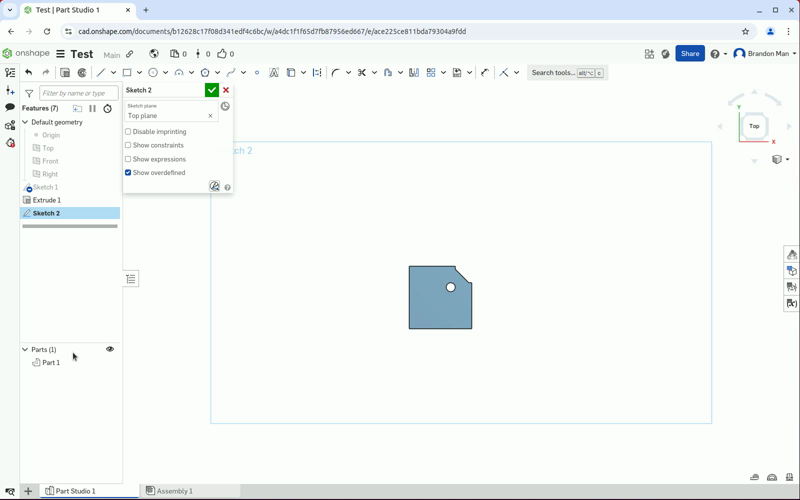
key(y)
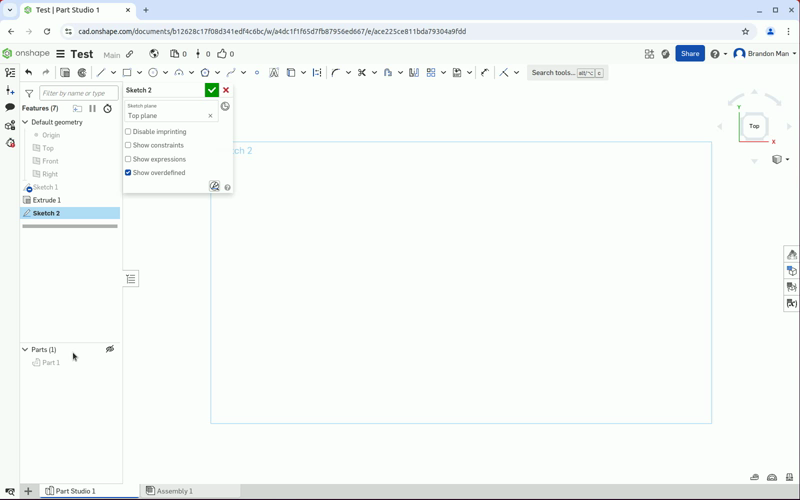
key(l)
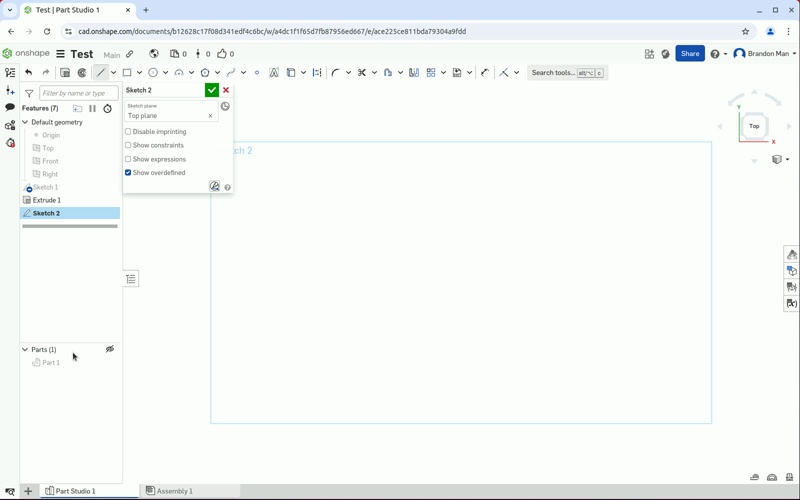
key_down(shift)
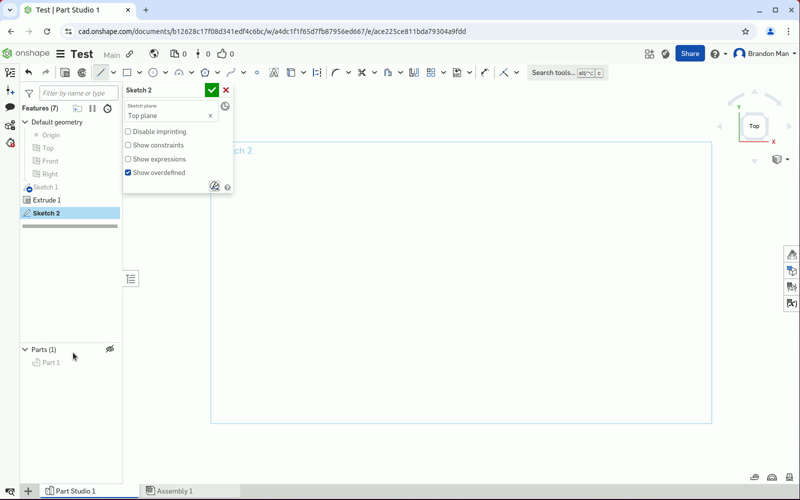
mouse_move(512, 328)
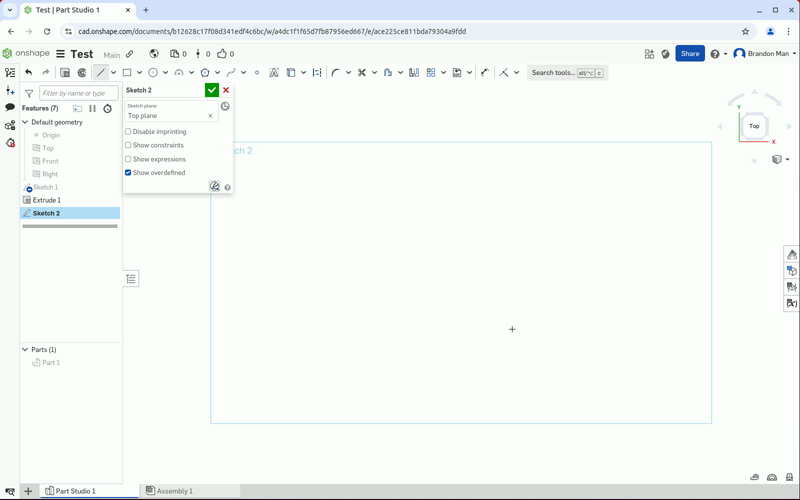
click(512, 328)
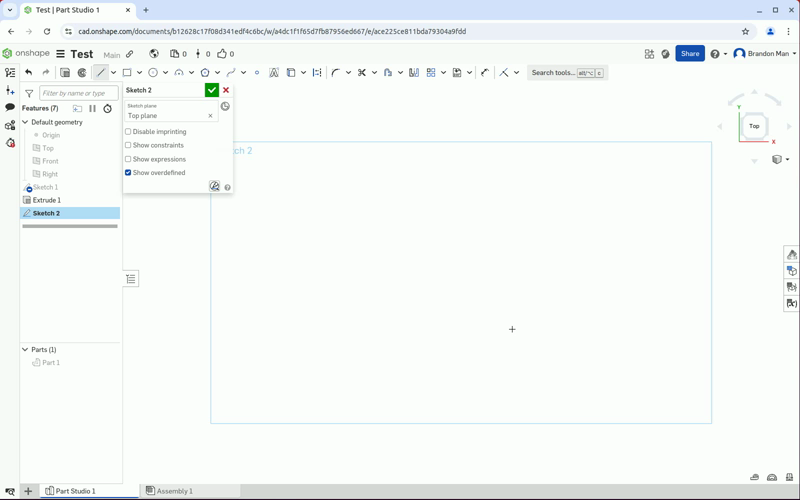
key_up(shift)
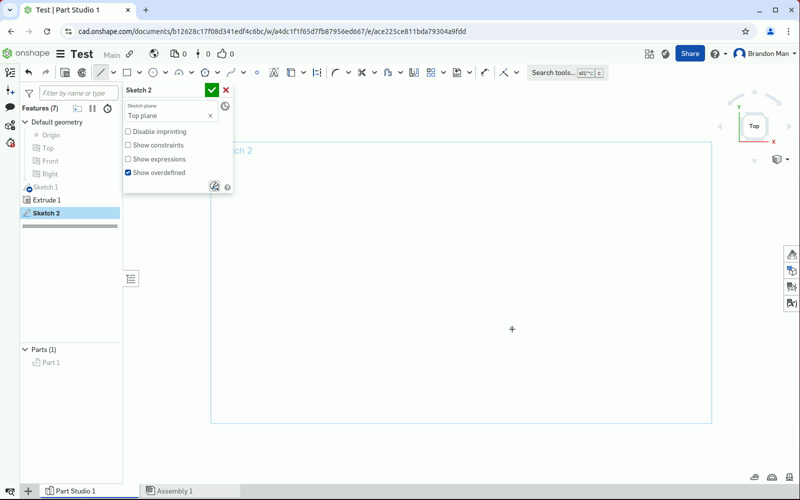
key_down(shift)
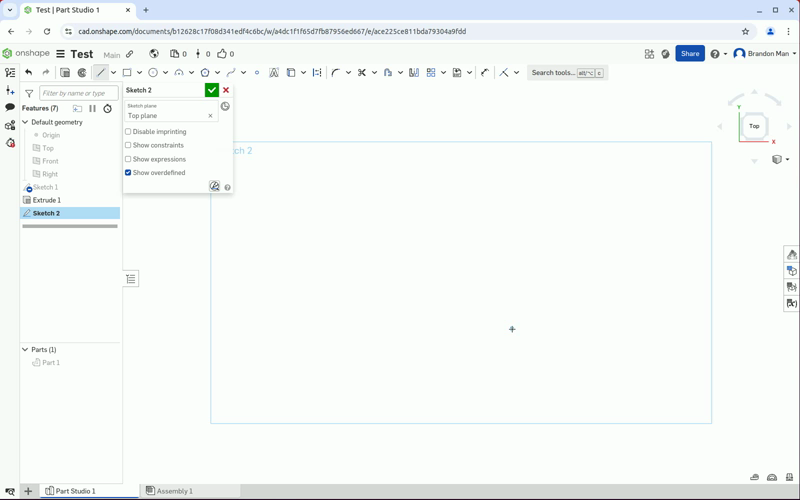
mouse_move(542, 328)
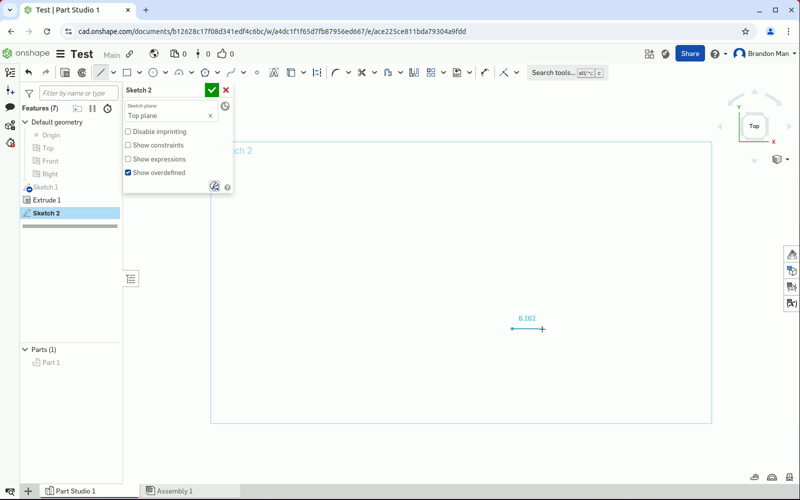
mouse_move(569, 328)
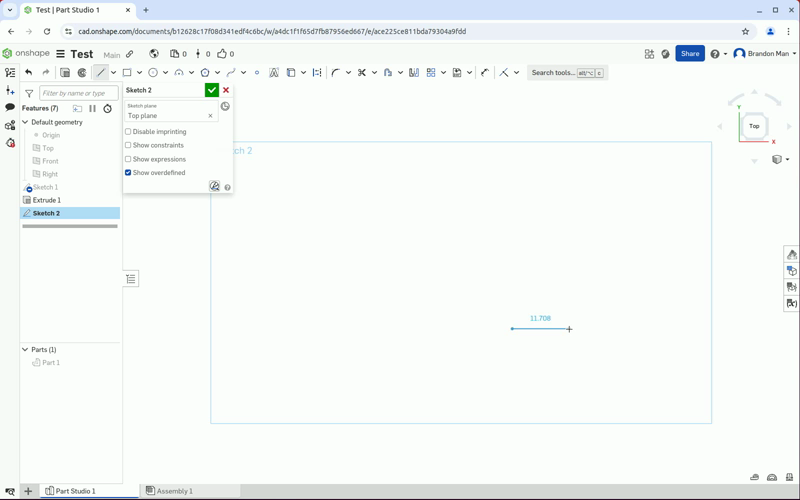
click(569, 328)
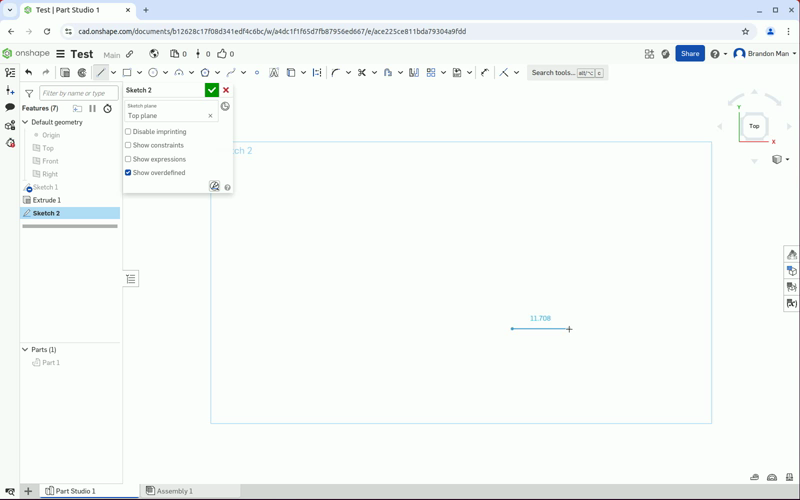
key_up(shift)
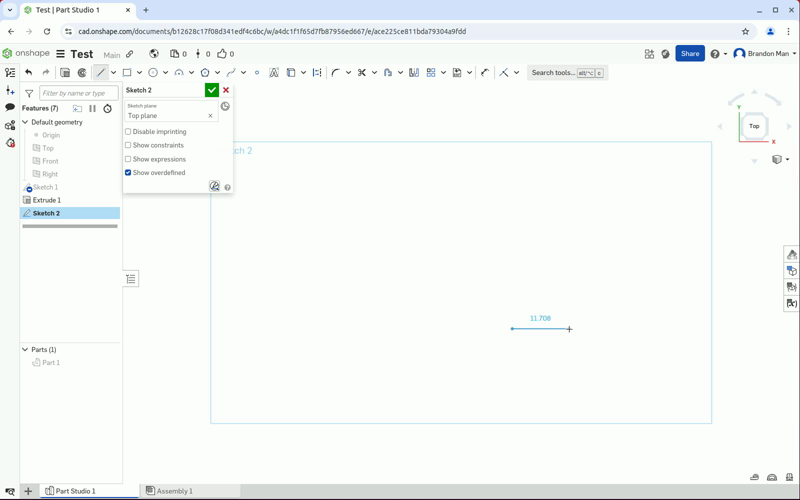
key_down(shift)
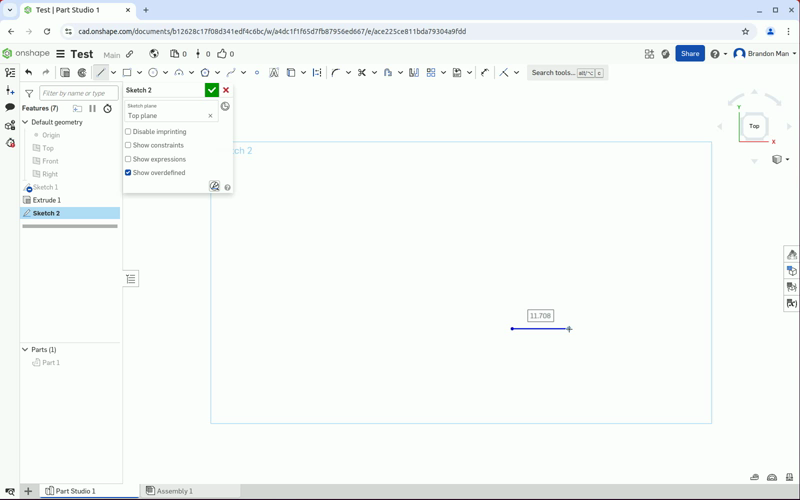
mouse_move(569, 266)
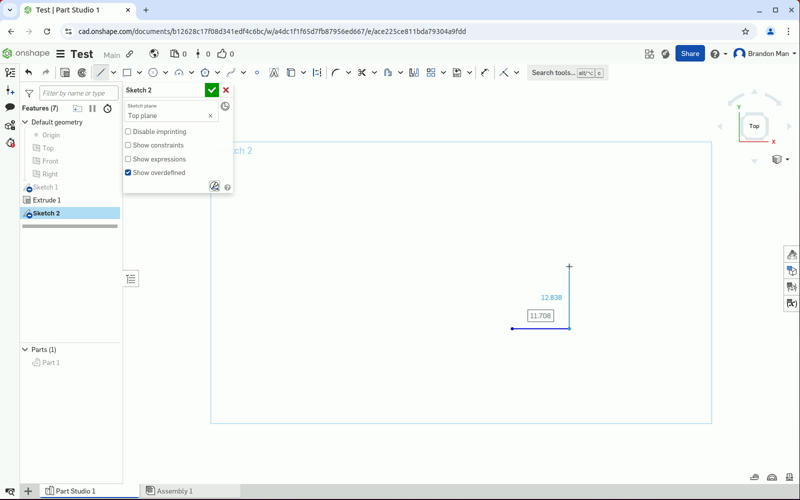
click(569, 266)
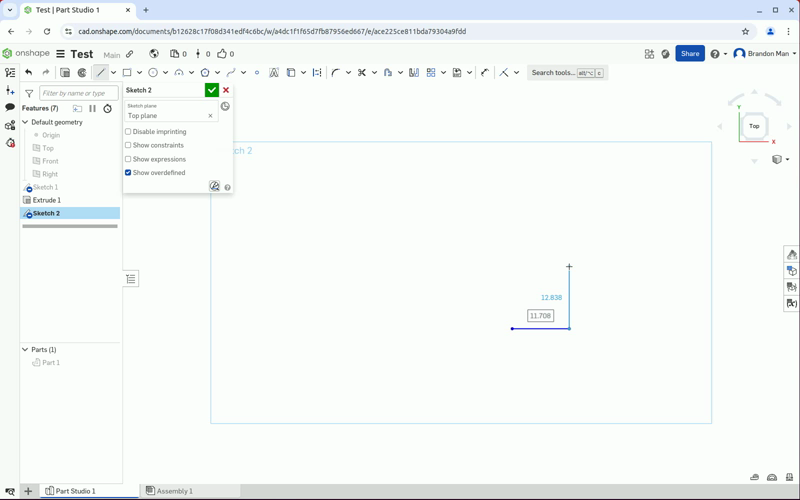
key_up(shift)
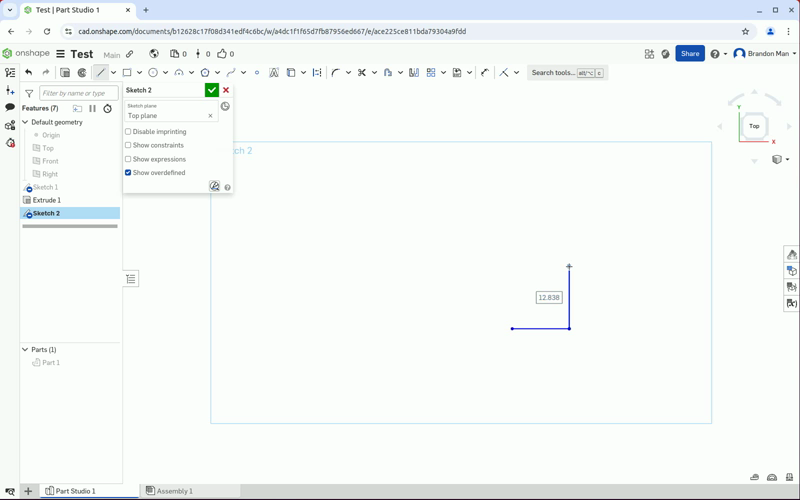
key_down(shift)
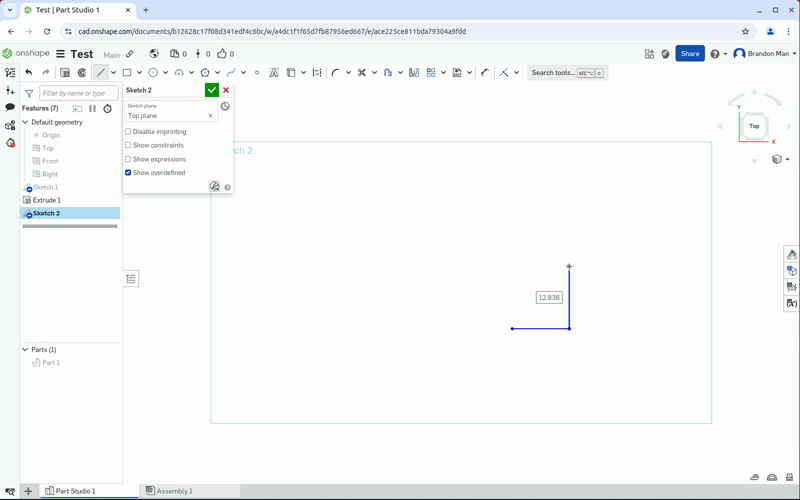
mouse_move(589, 266)
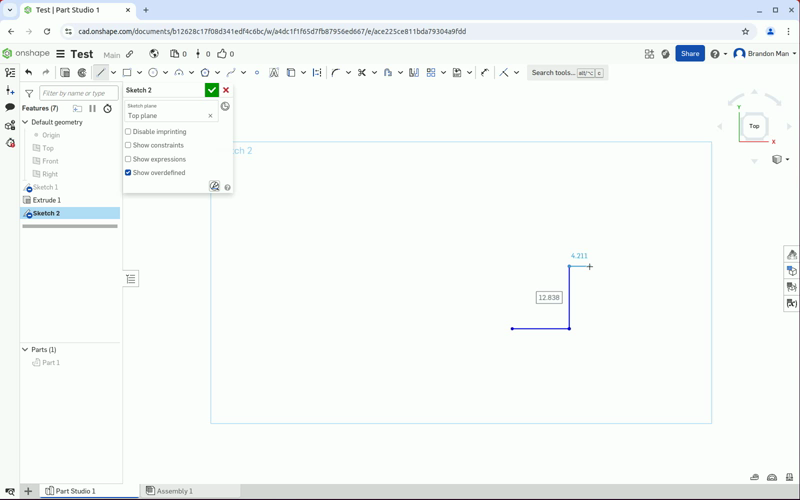
mouse_move(526, 266)
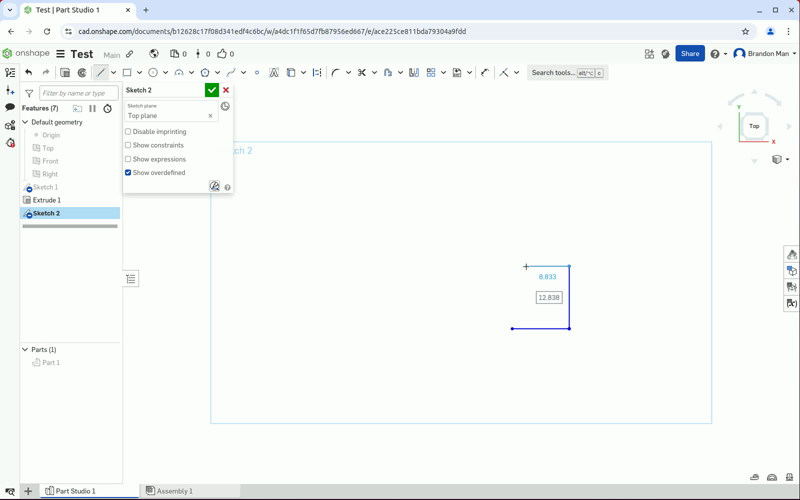
click(526, 266)
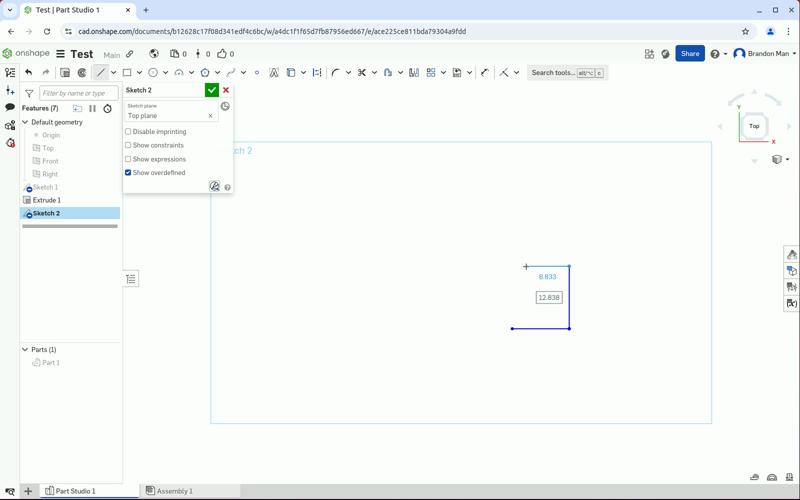
key_up(shift)
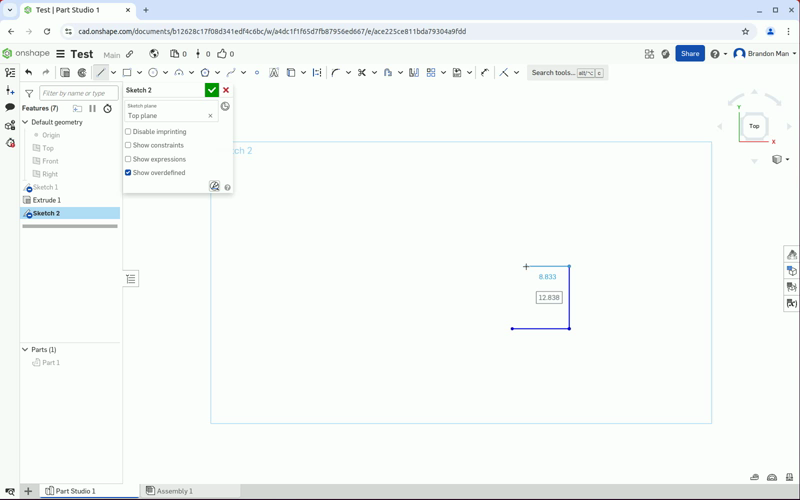
key_down(shift)
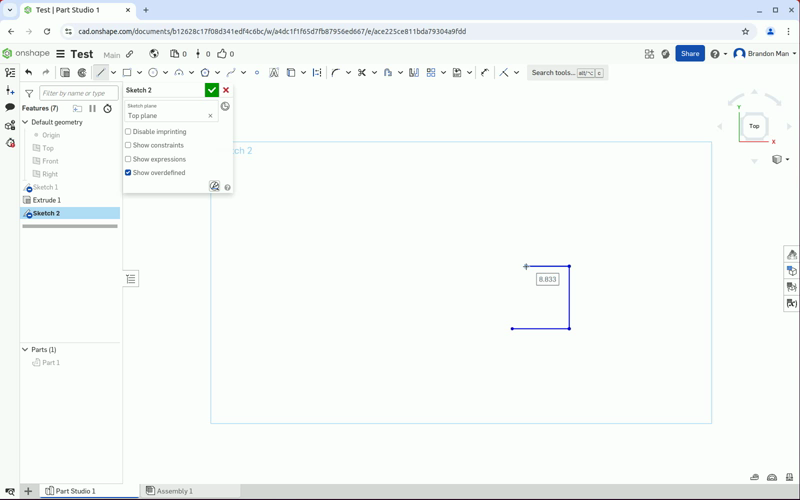
mouse_move(556, 266)
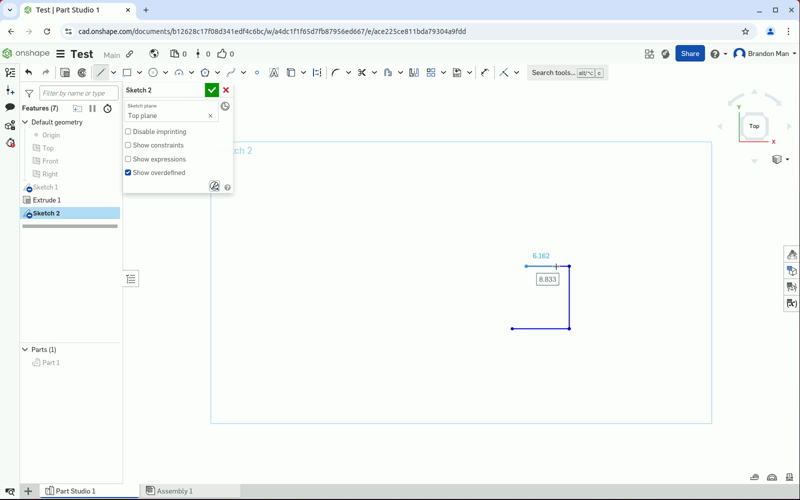
mouse_move(526, 269)
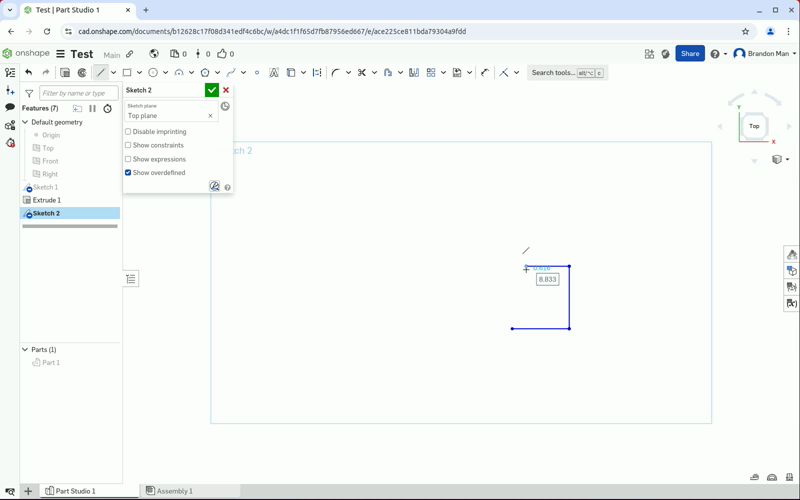
scroll(6)
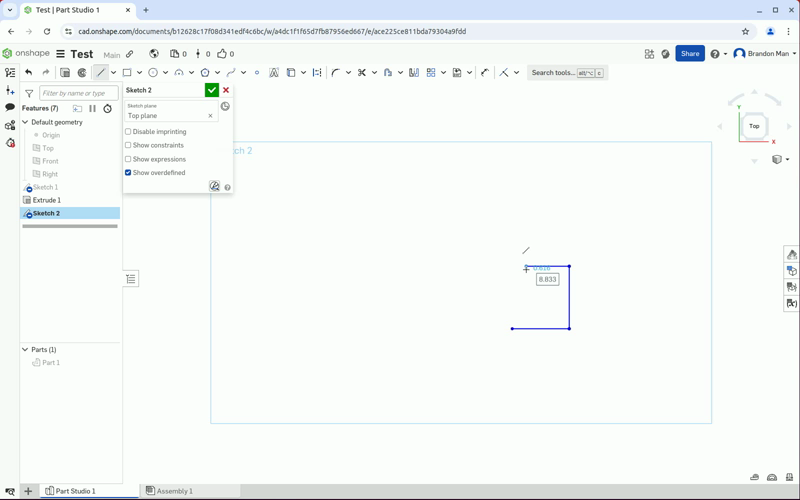
scroll(6)
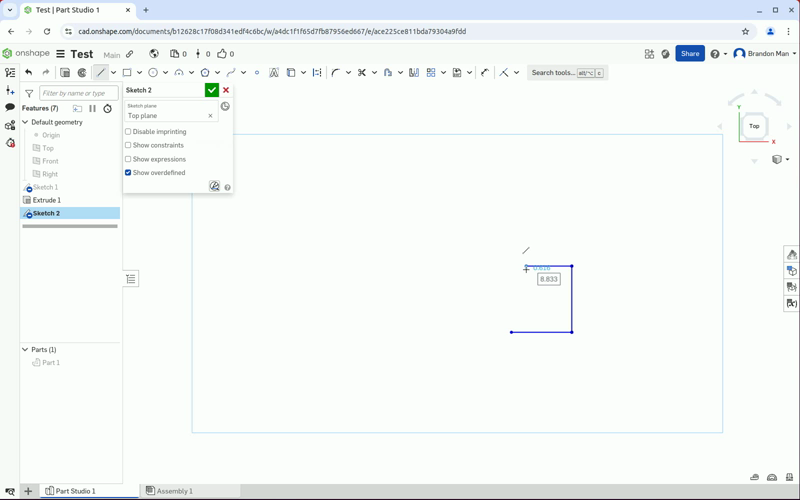
scroll(6)
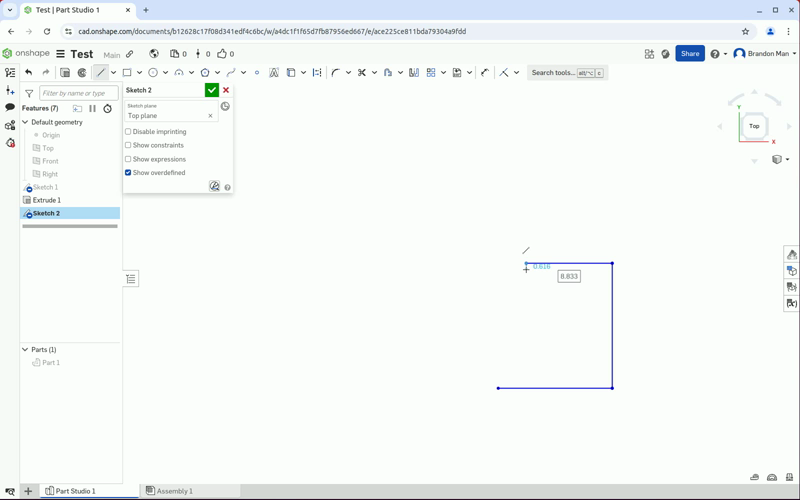
scroll(6)
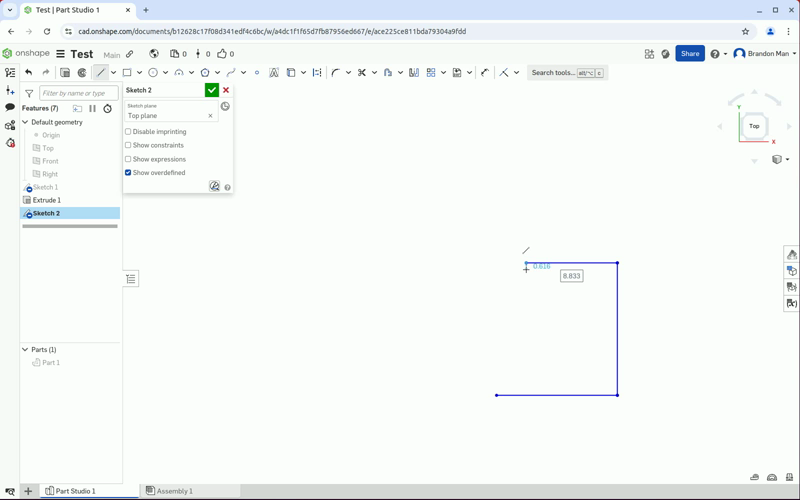
scroll(6)
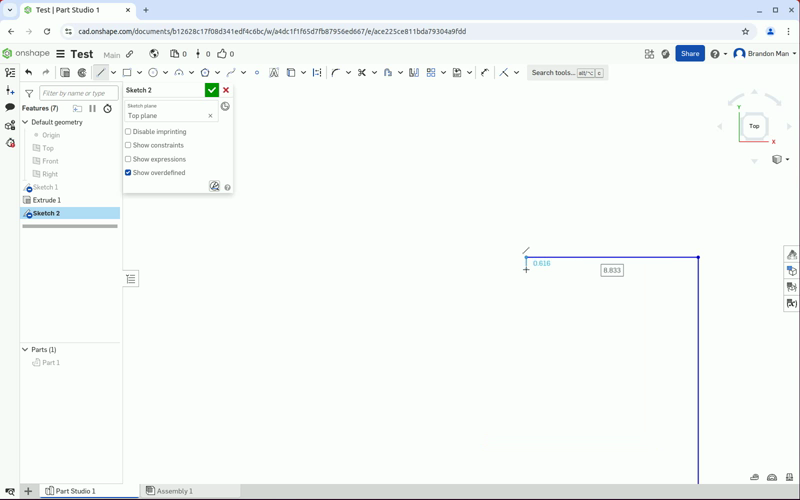
scroll(6)
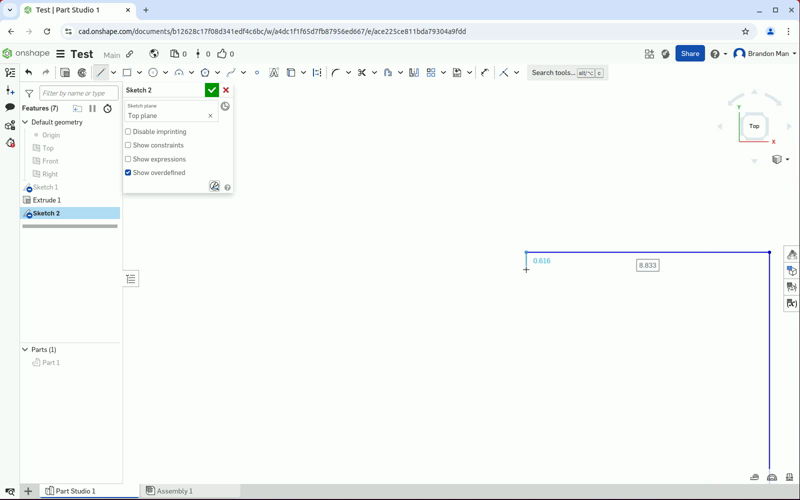
scroll(6)
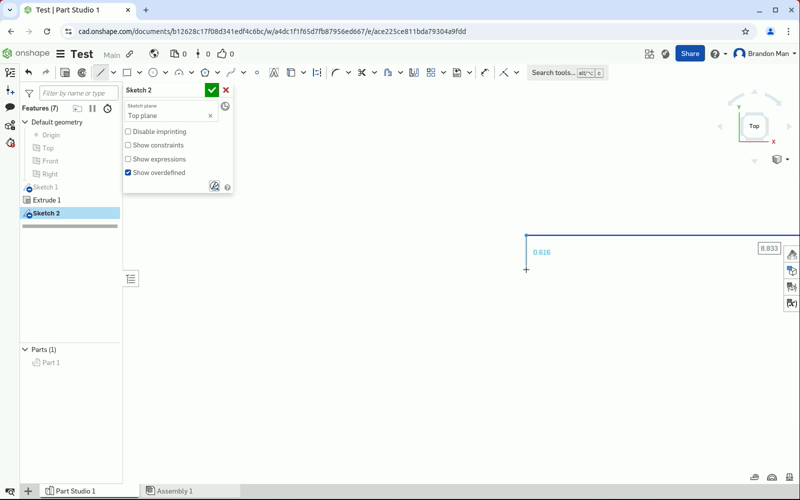
click(526, 269)
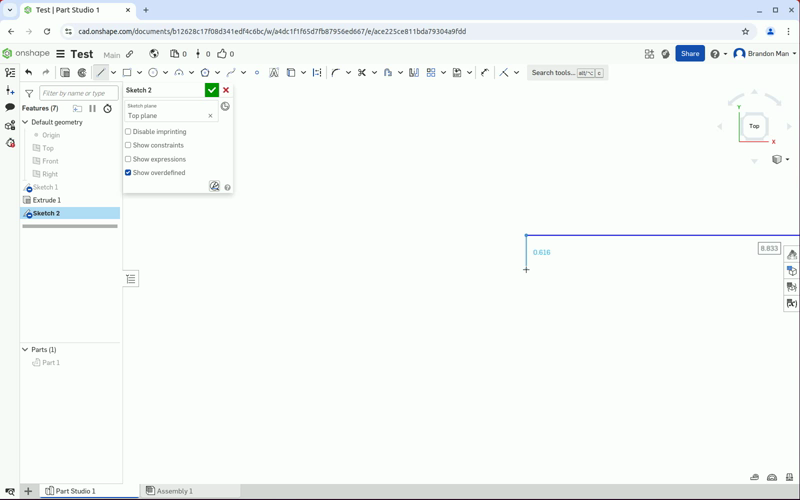
scroll(-6)
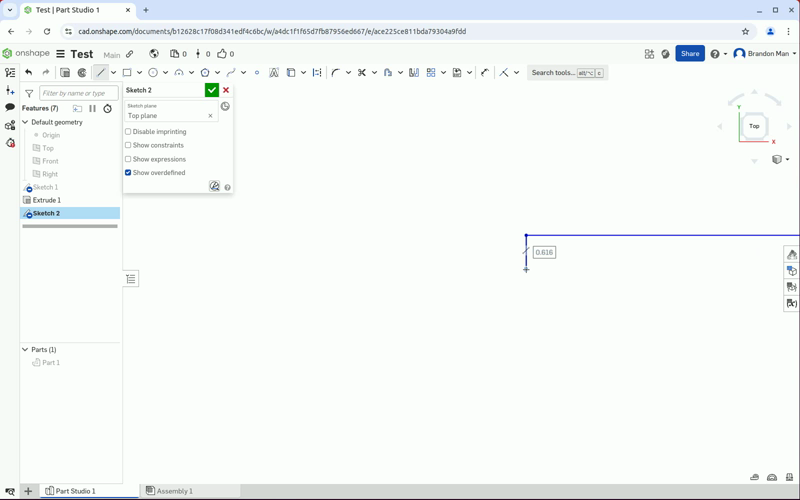
scroll(-6)
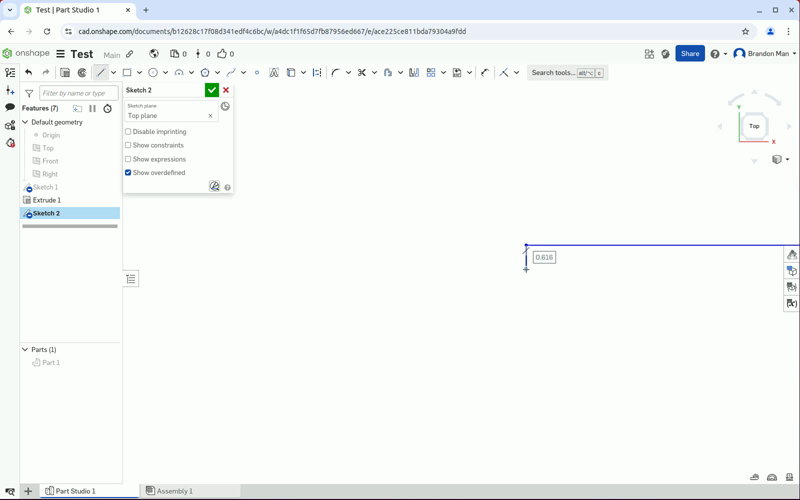
scroll(-6)
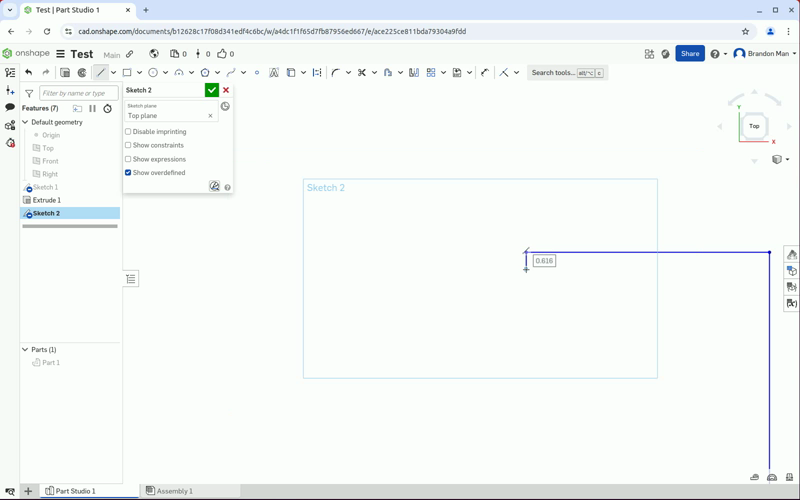
scroll(-6)
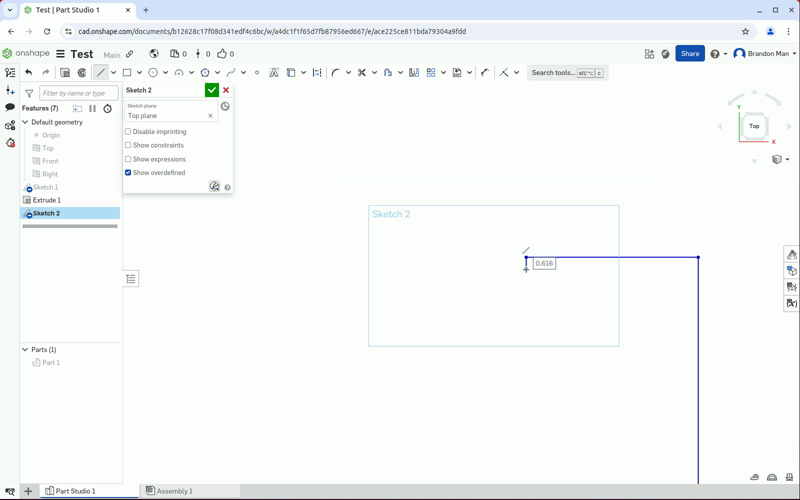
scroll(-6)
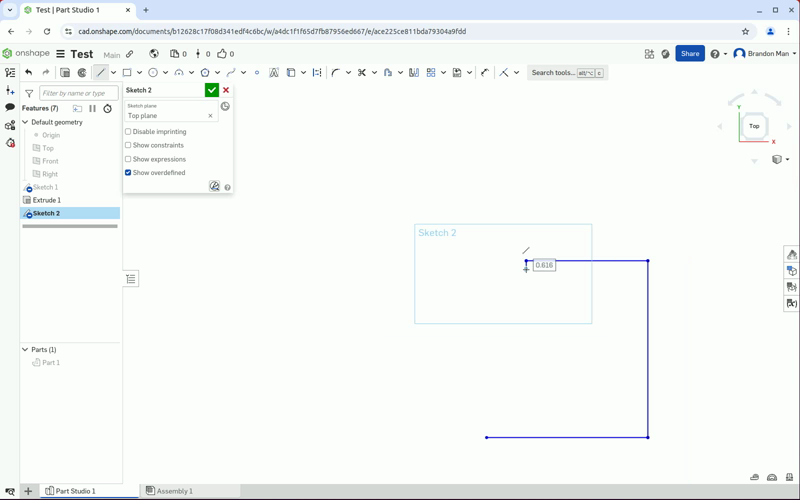
scroll(-6)
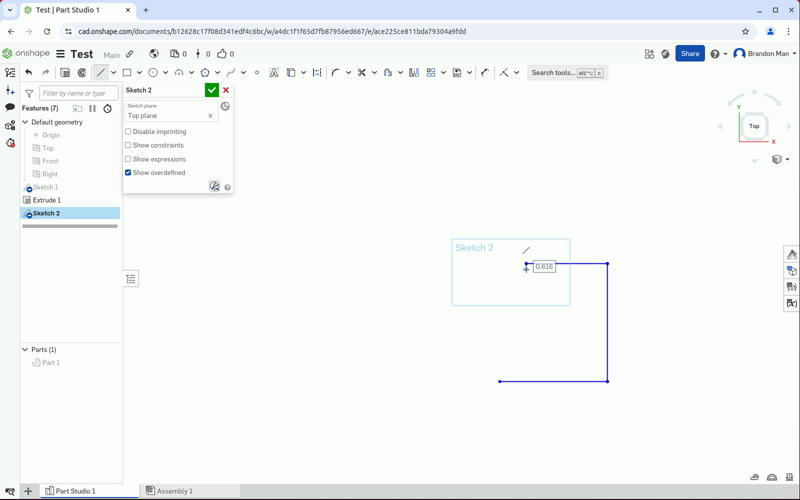
scroll(-6)
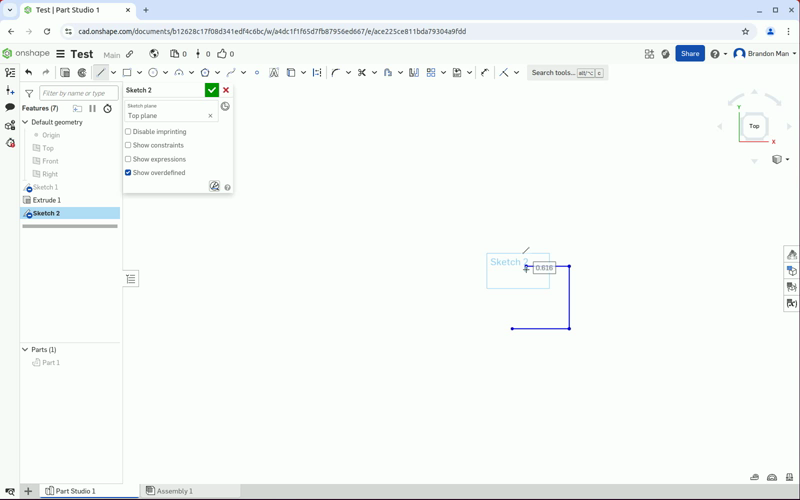
key_up(shift)
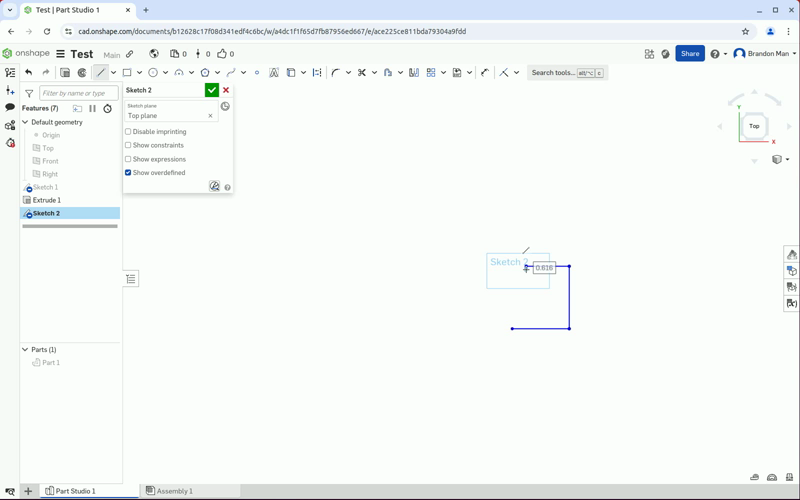
key_down(shift)
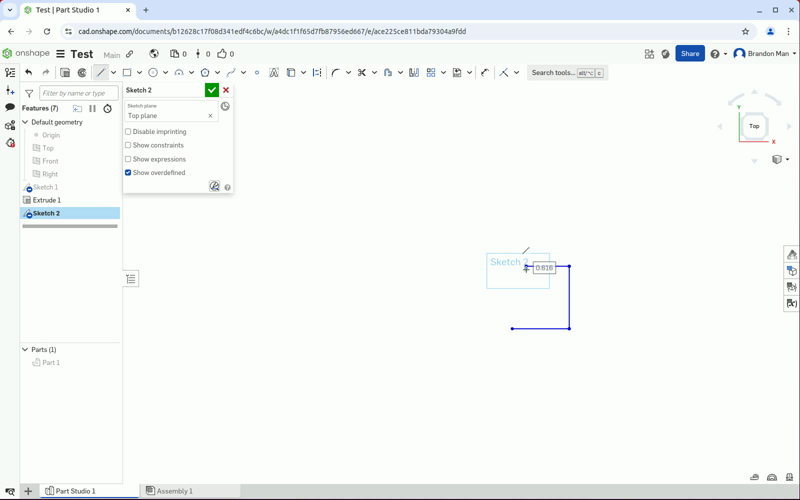
mouse_move(556, 269)
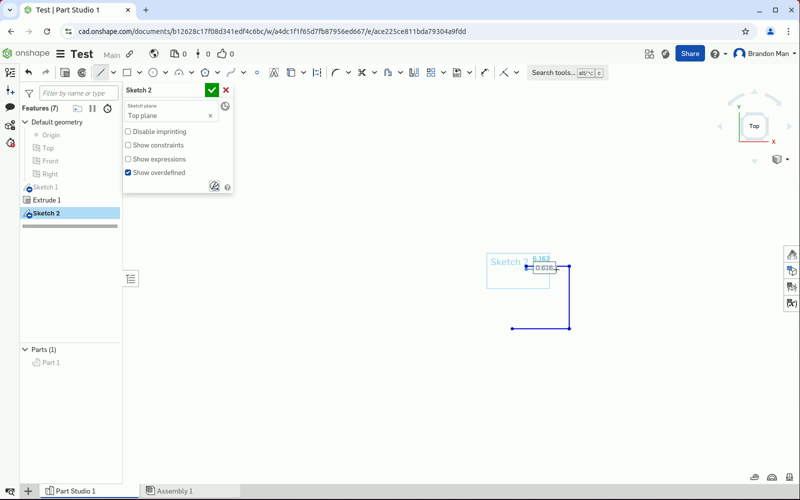
mouse_move(512, 282)
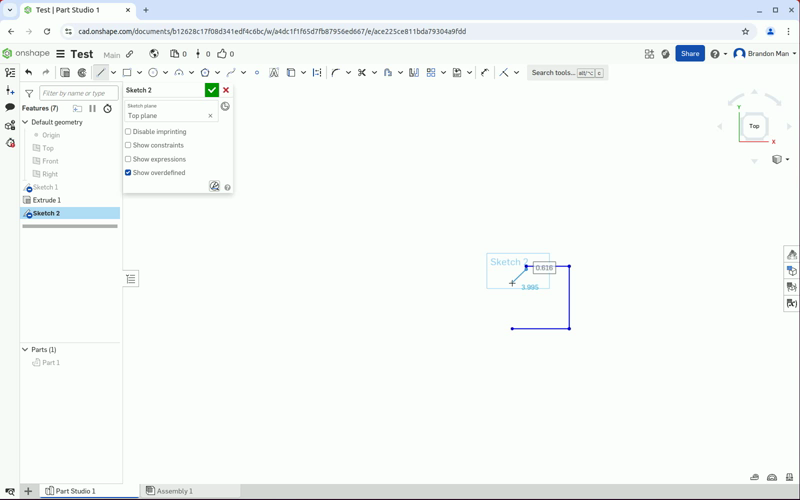
click(512, 282)
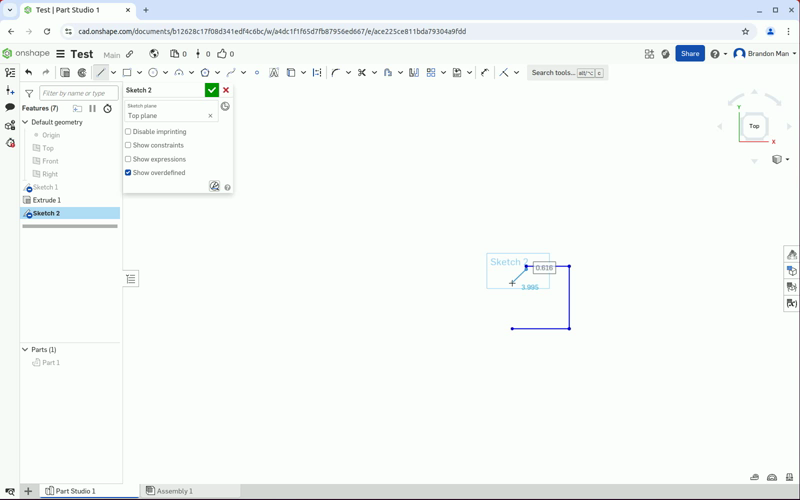
key_up(shift)
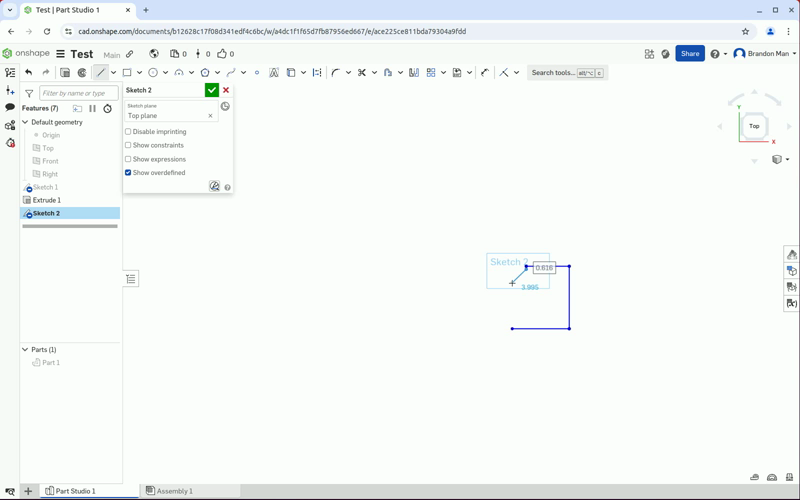
mouse_move(542, 282)
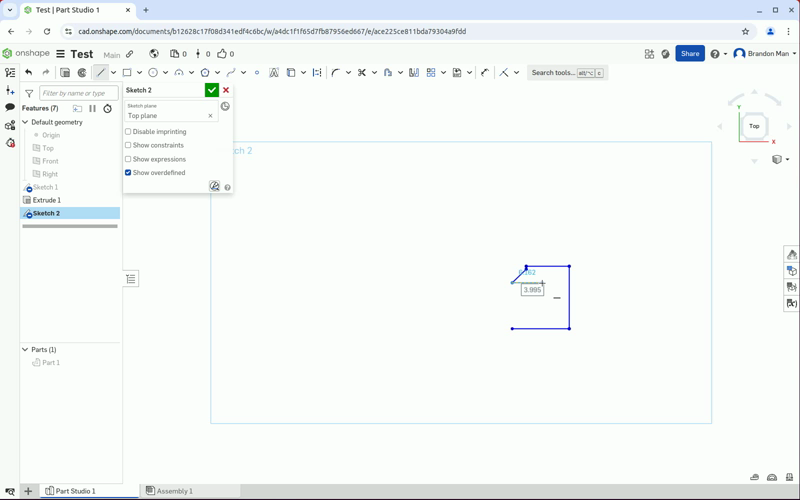
key_down(shift)
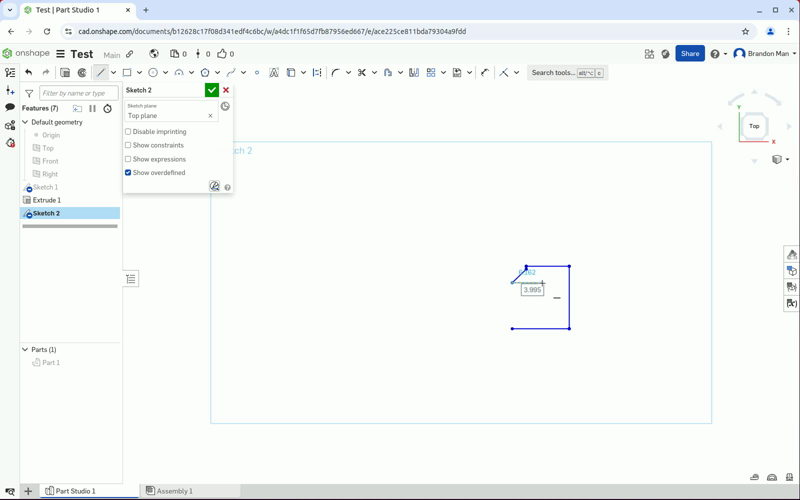
mouse_move(512, 328)
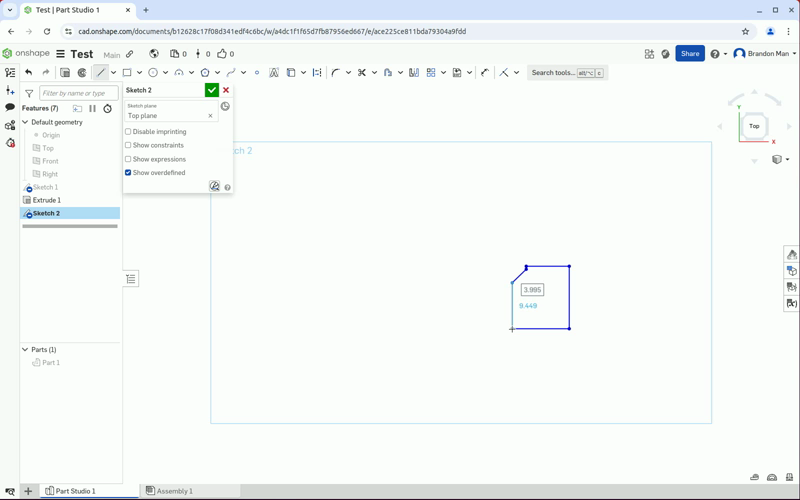
key_up(shift)
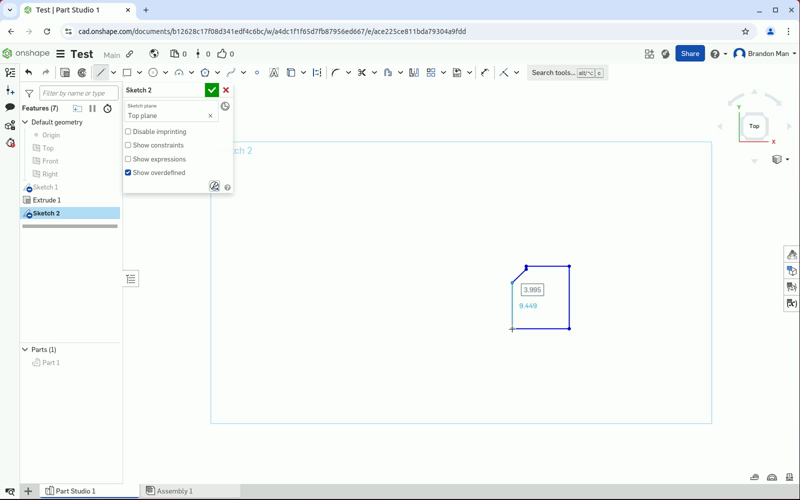
click(512, 328)
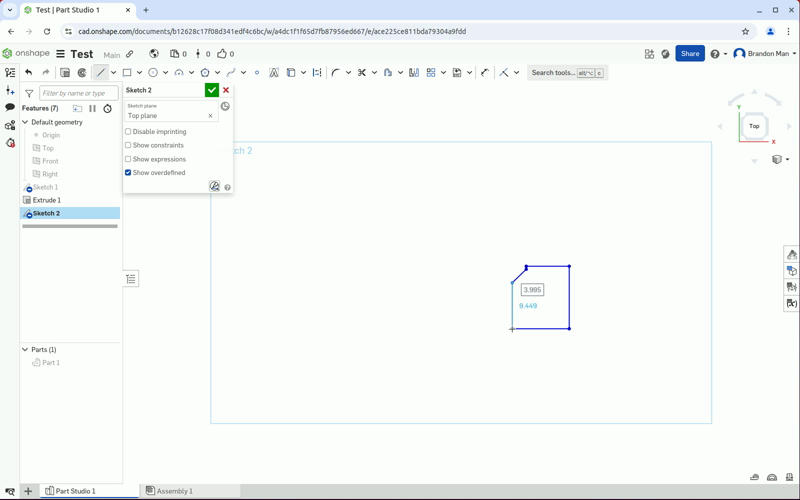
key(esc)
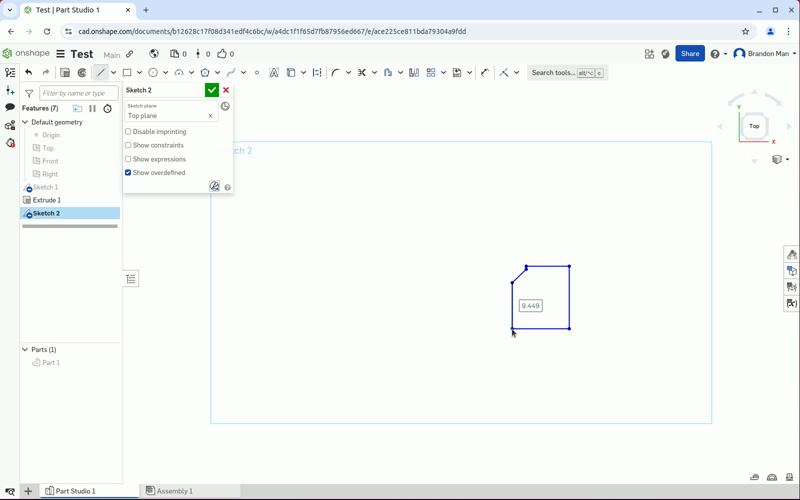
key(c)
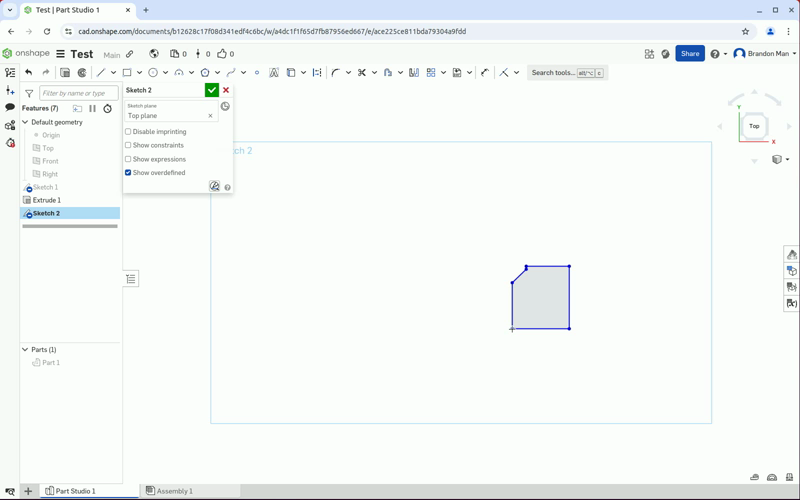
key_down(shift)
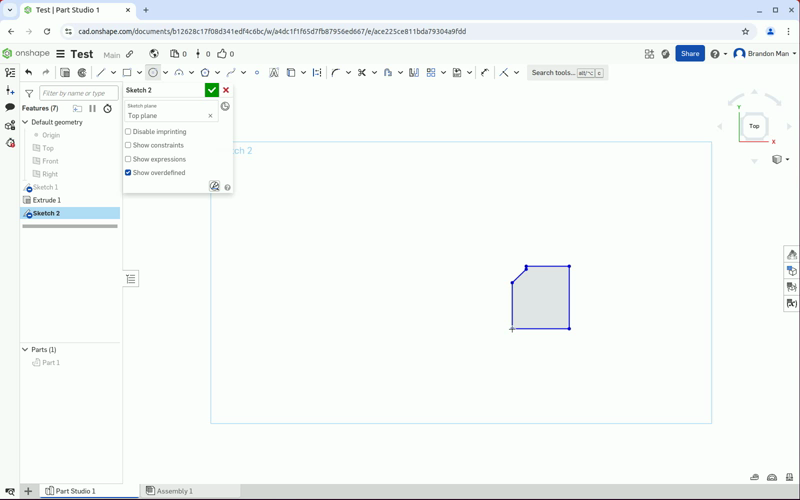
mouse_move(526, 287)
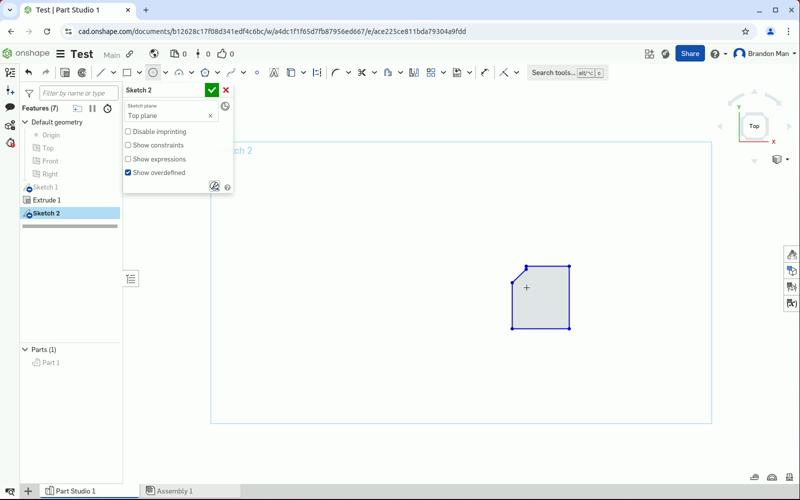
click(526, 287)
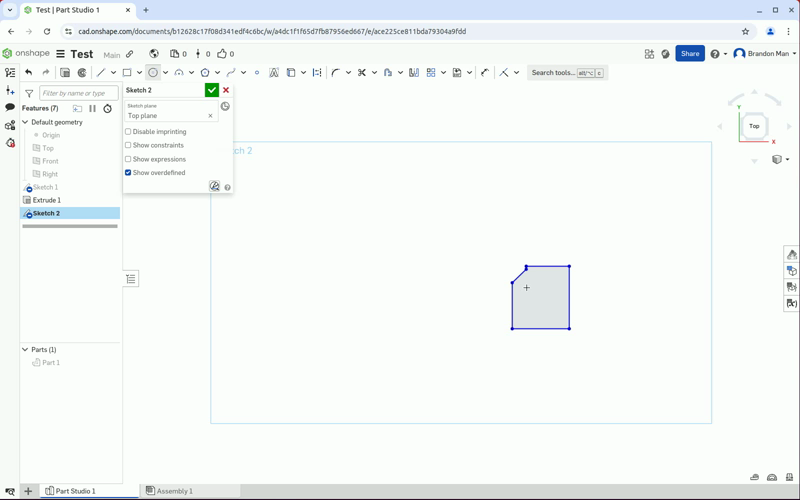
key_up(shift)
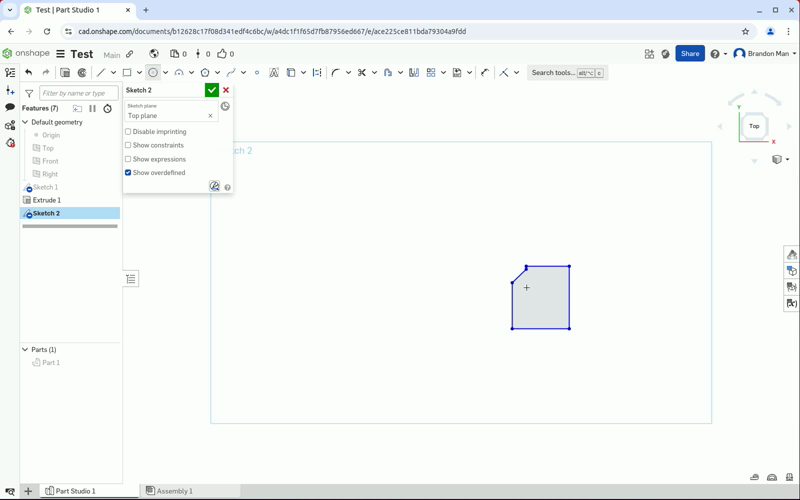
mouse_move(530, 287)
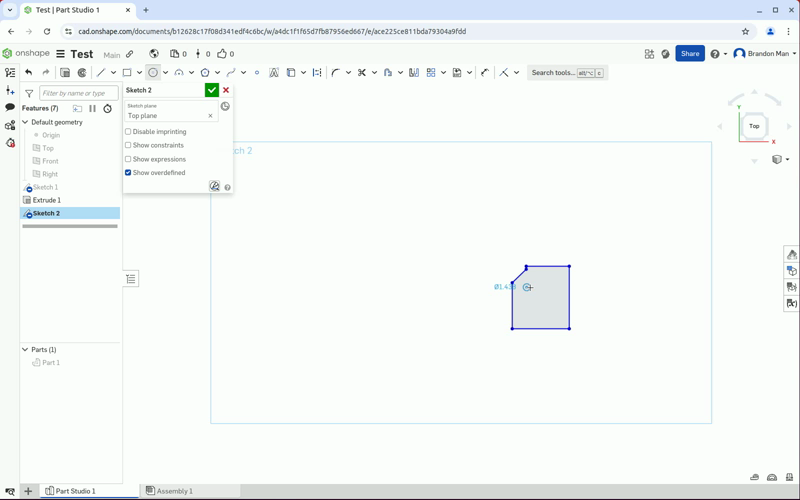
click(530, 287)
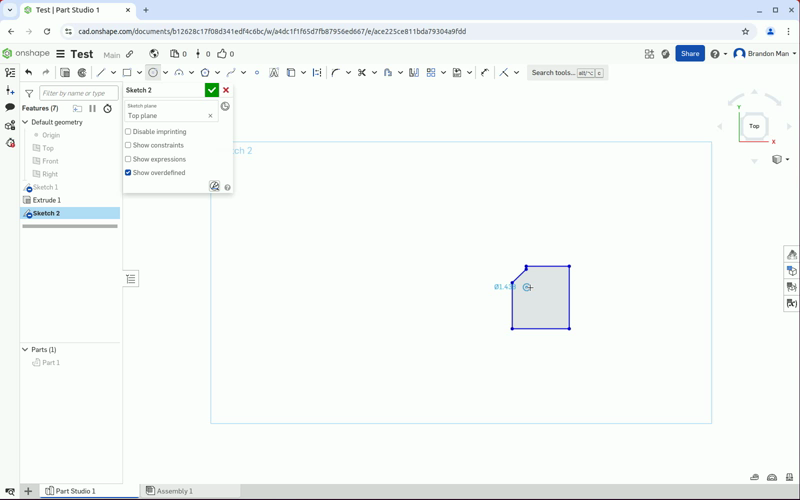
key(esc)
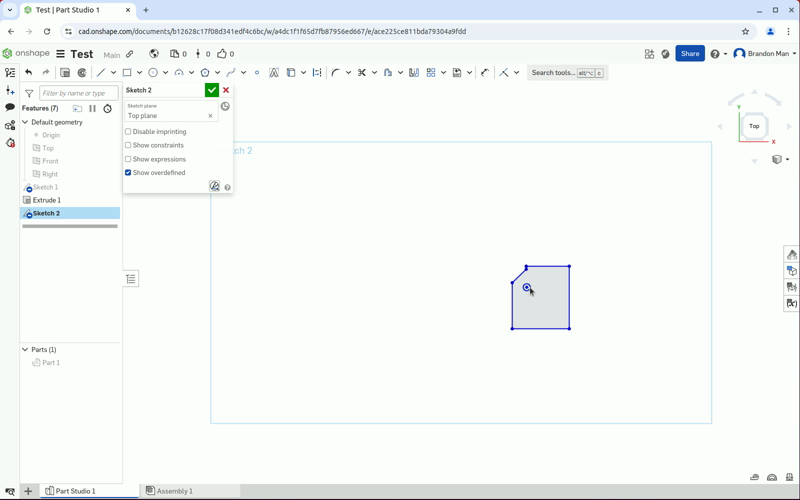
mouse_move(541, 300)
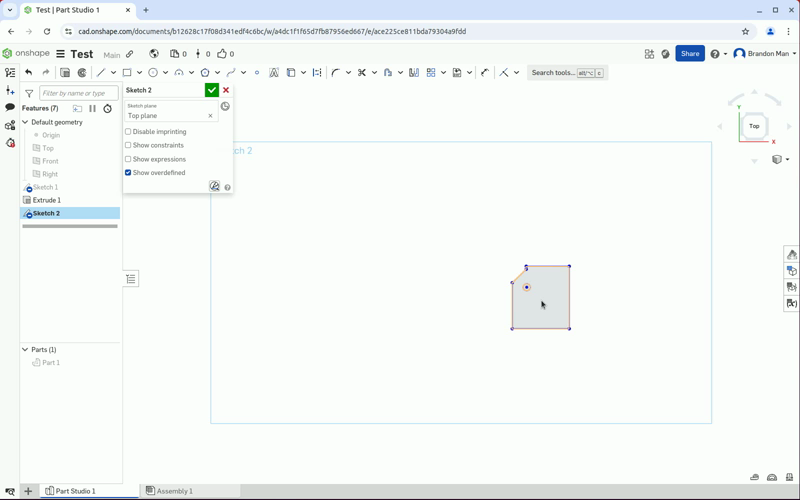
click(541, 300)
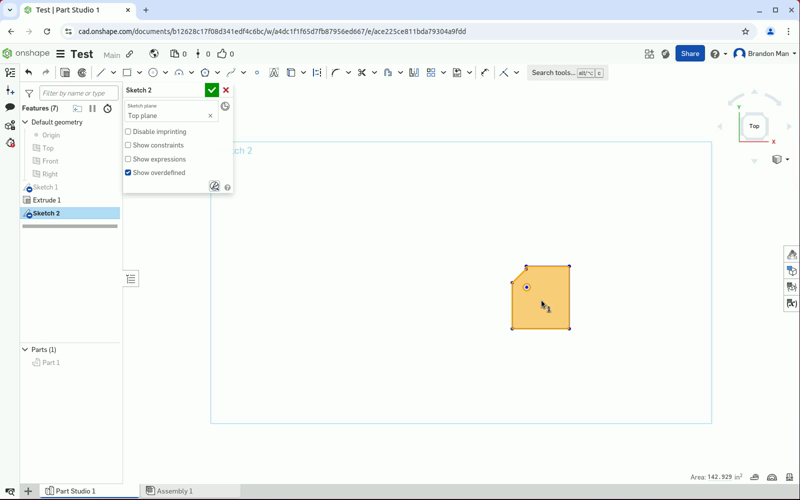
mouse_move(73, 352)
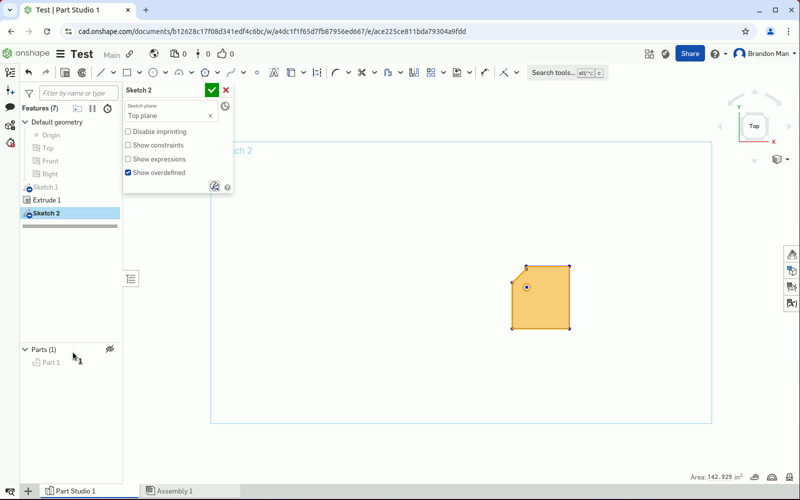
key(shift+y)
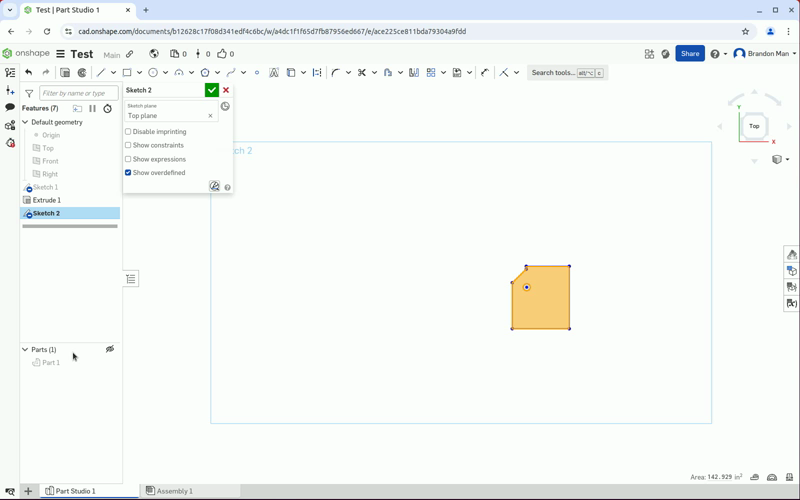
key(shift+e)
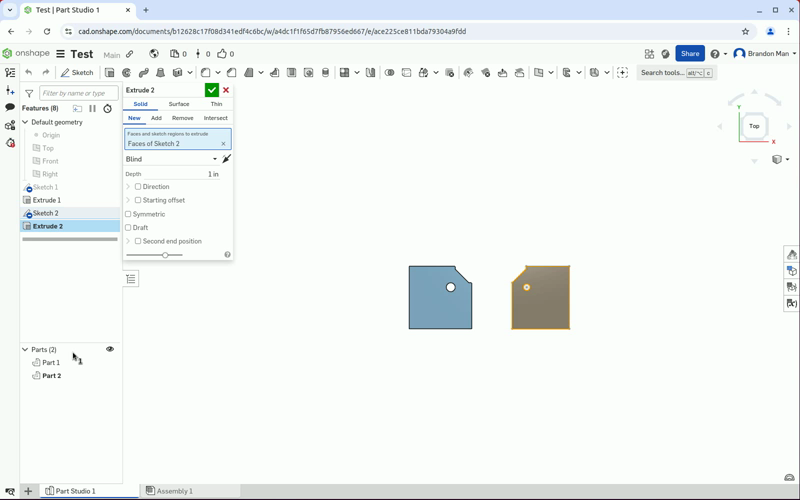
mouse_move(143, 106)
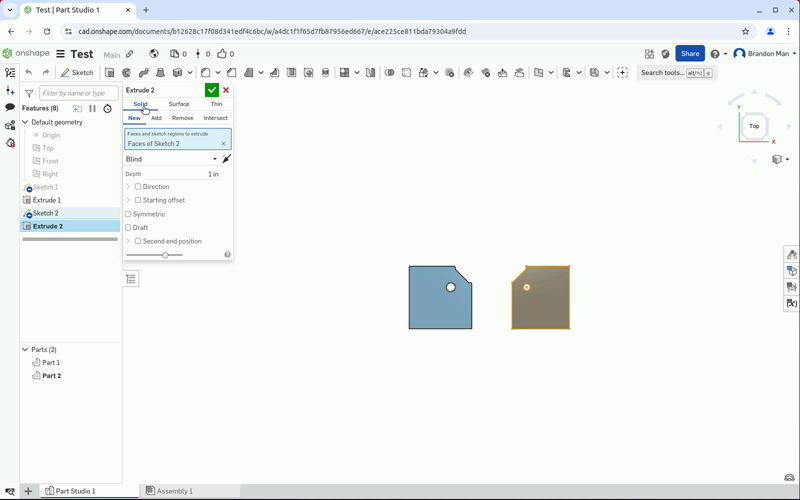
click(143, 106)
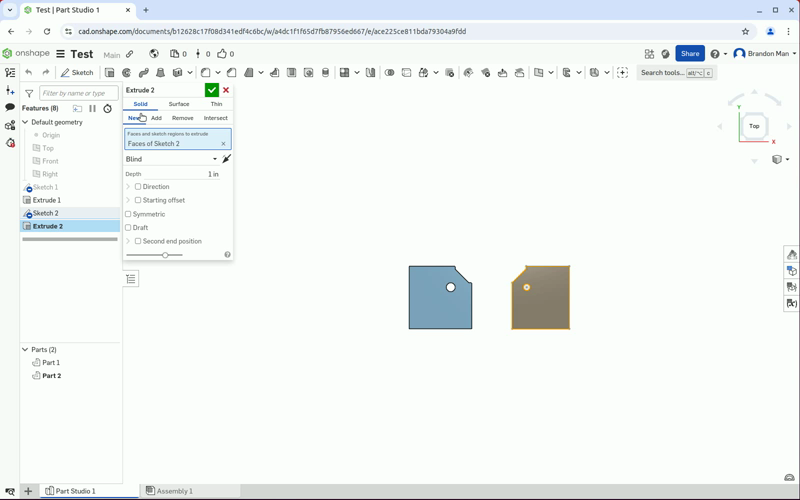
mouse_move(137, 120)
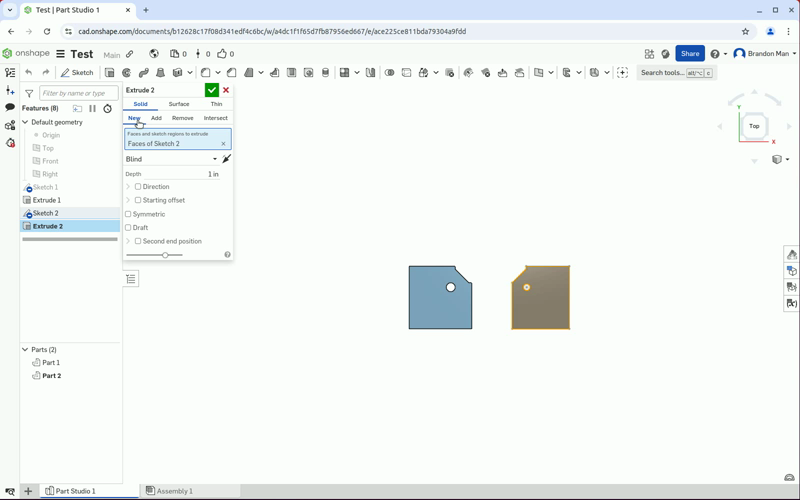
click(137, 120)
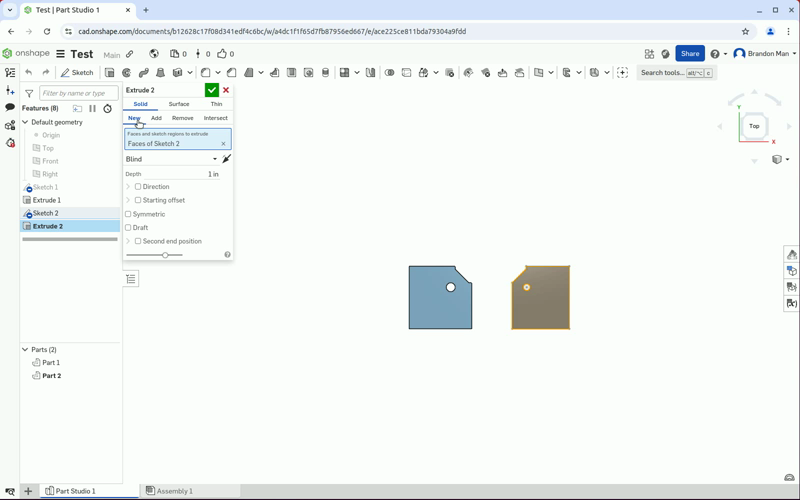
key(tab, 4)
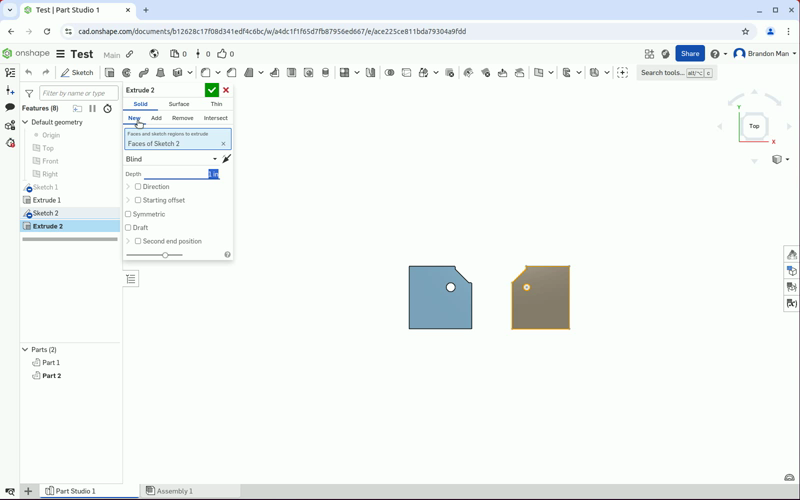
text(1.204)
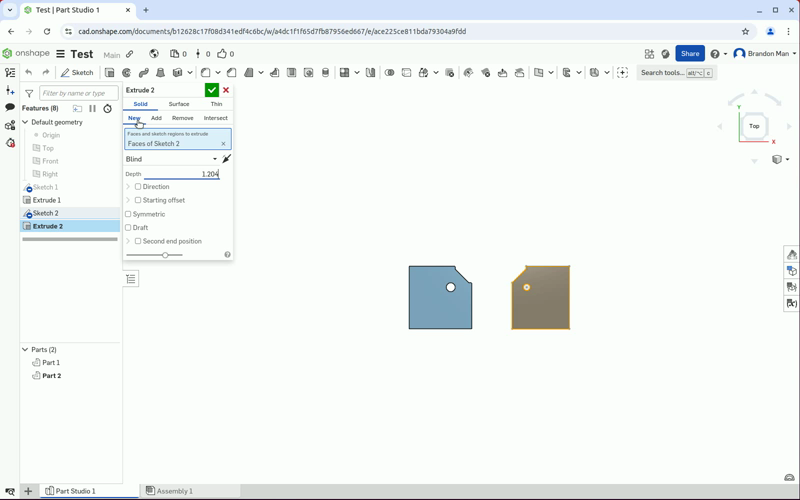
key(enter)
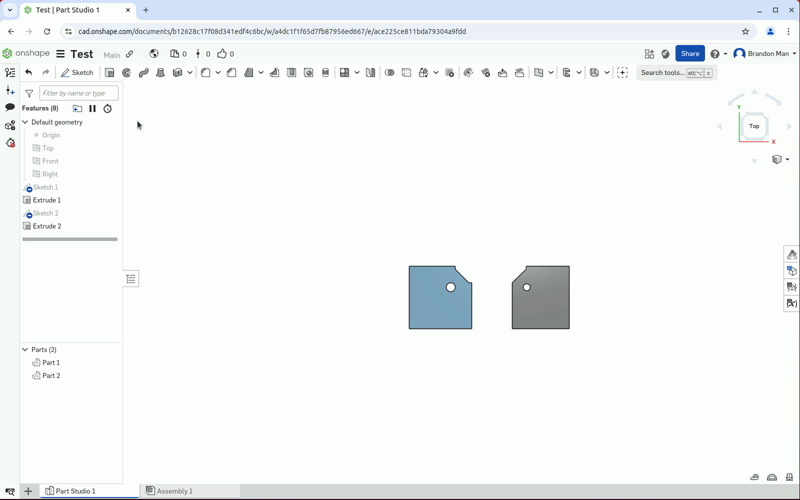
key(shift+h)
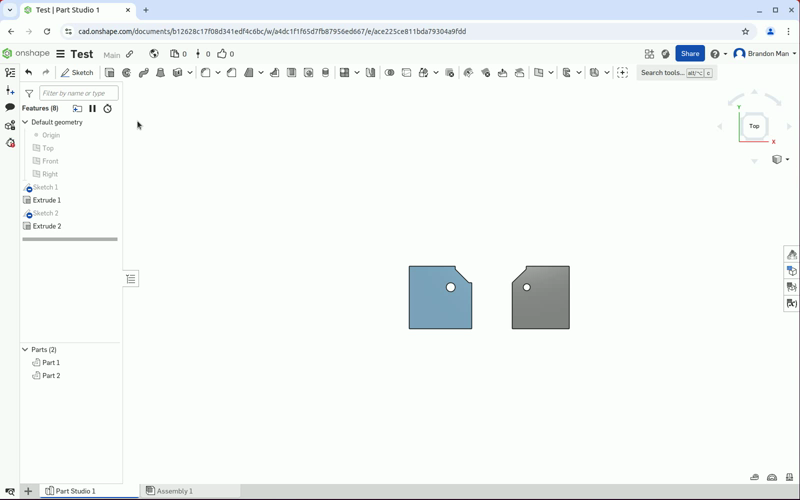
key(shift+h)
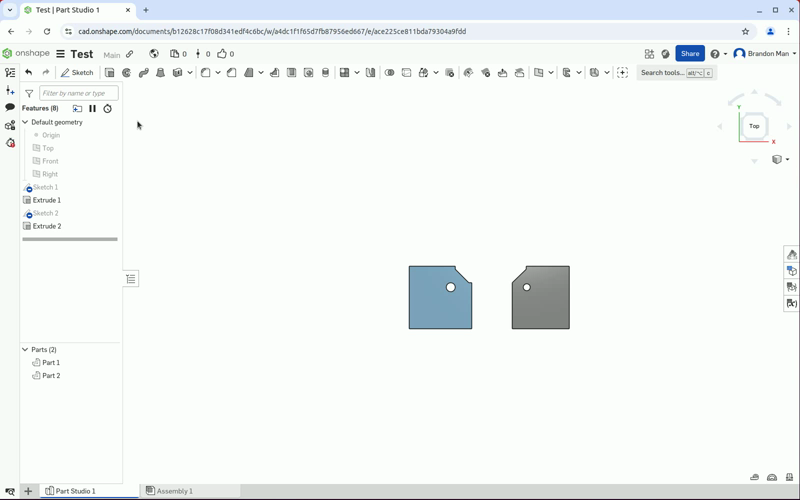
mouse_move(73, 189)
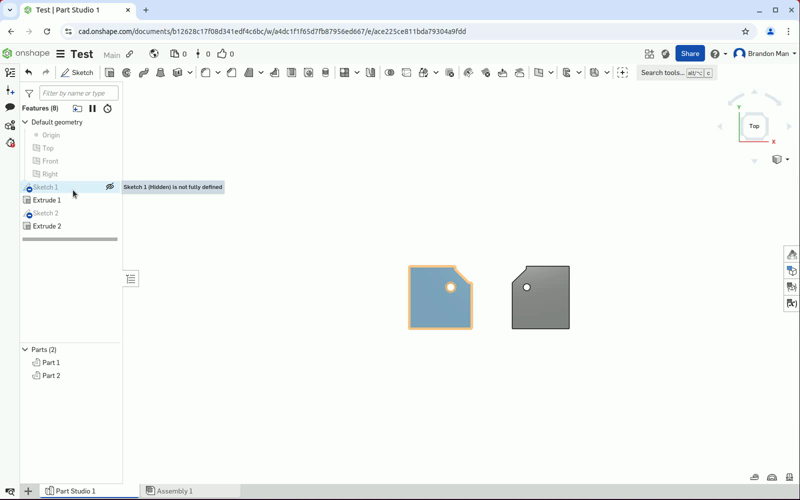
click(73, 189)
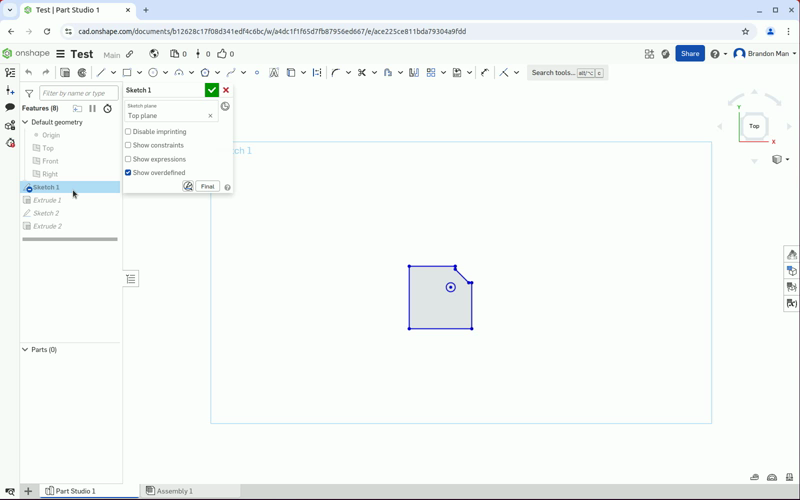
mouse_move(229, 92)
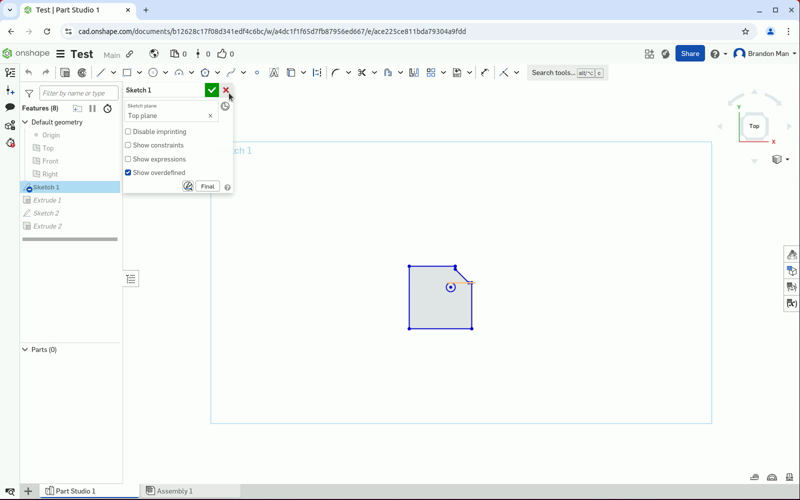
click(229, 92)
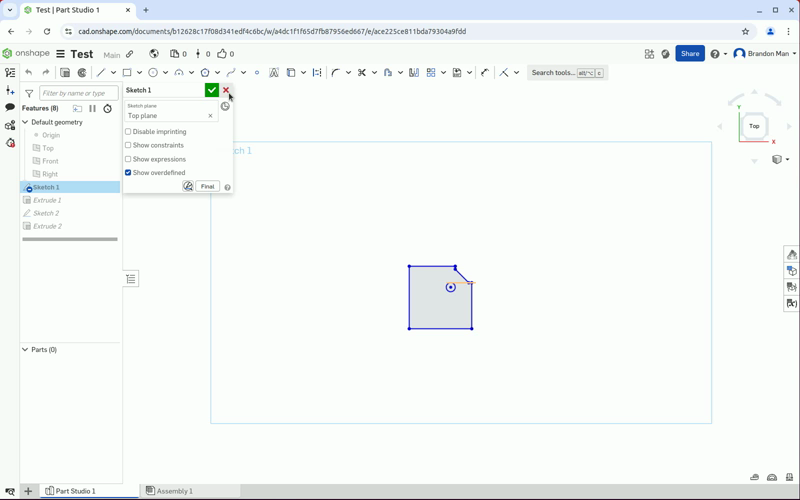
key(shift+s)
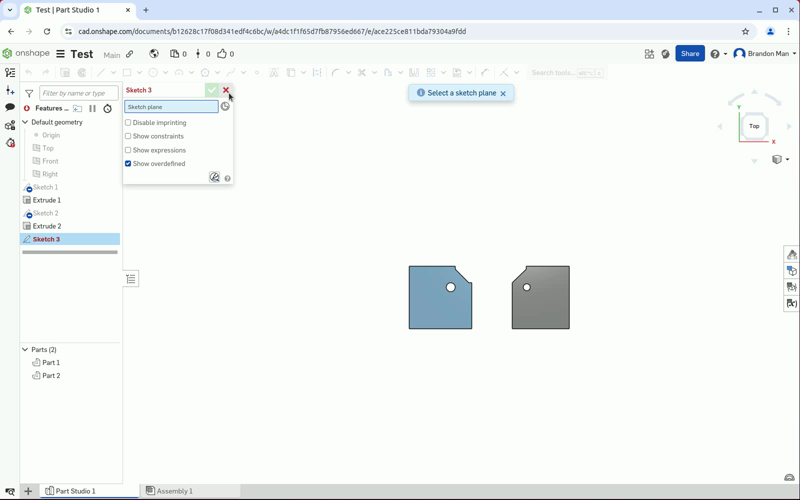
mouse_move(73, 150)
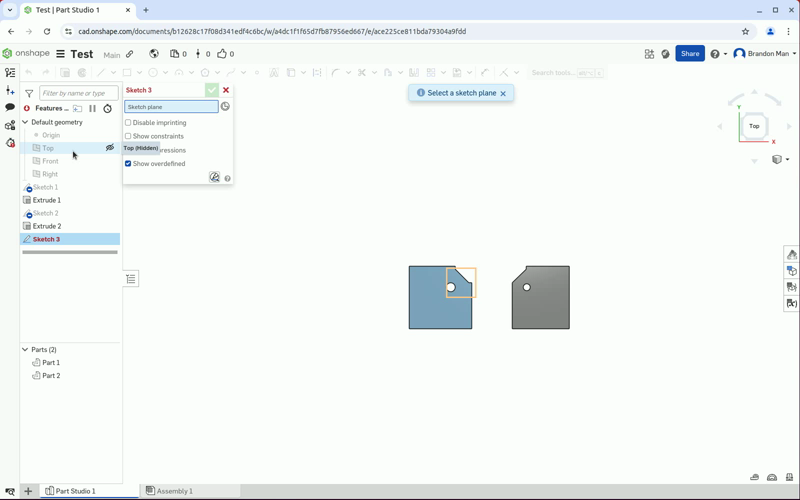
click(73, 150)
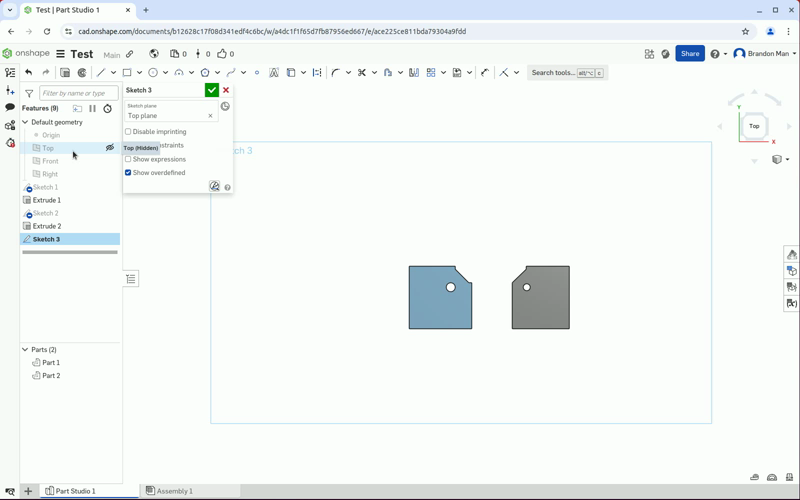
mouse_move(73, 352)
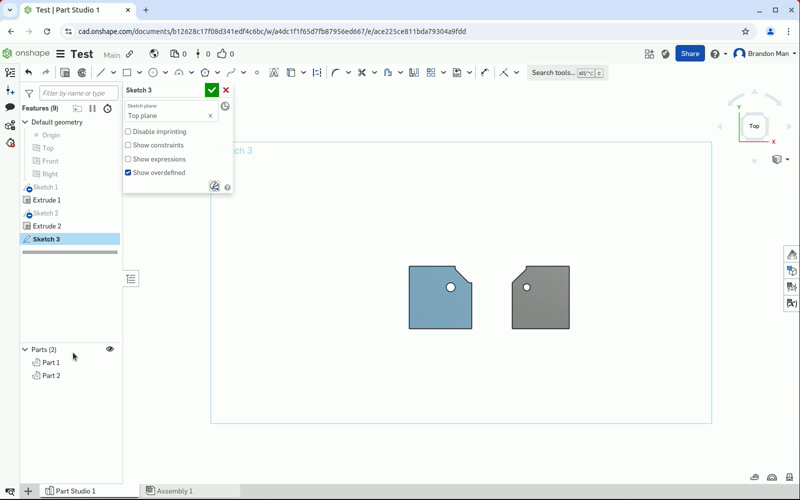
key(y)
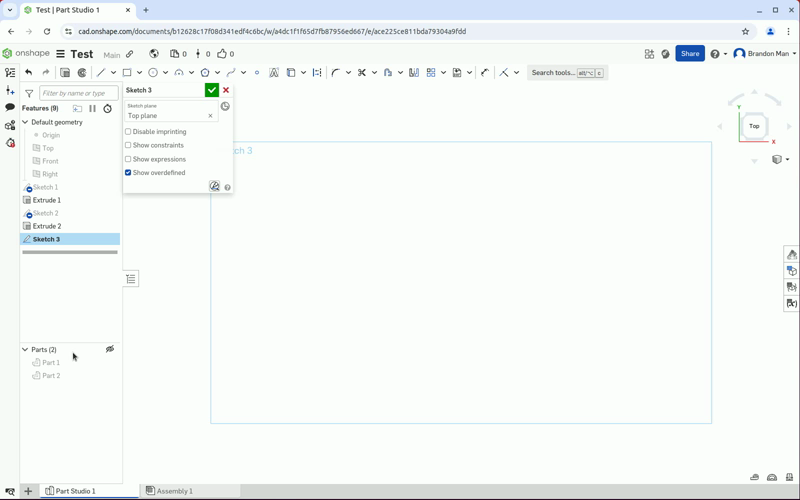
key(l)
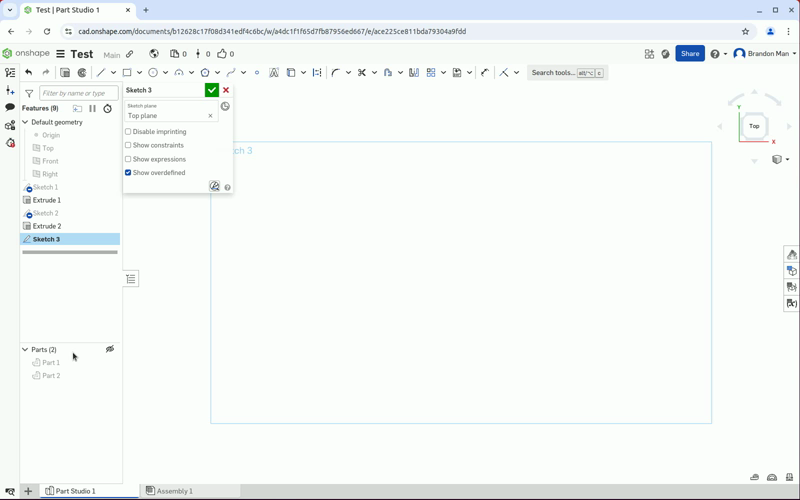
key_down(shift)
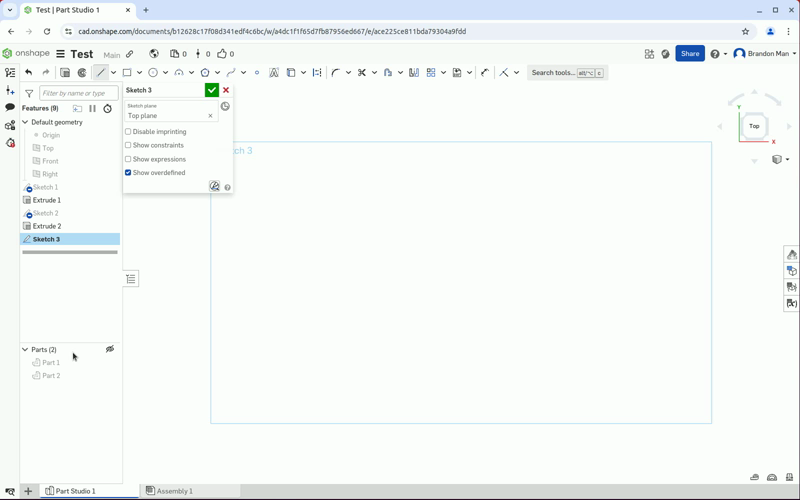
mouse_move(409, 225)
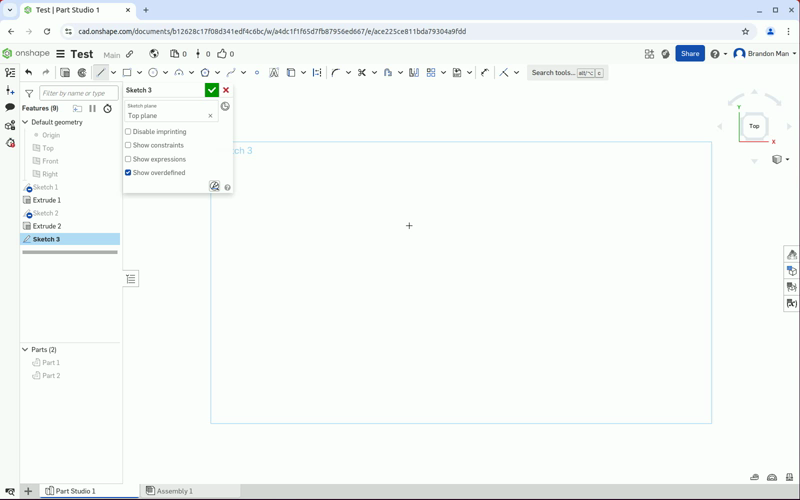
click(409, 225)
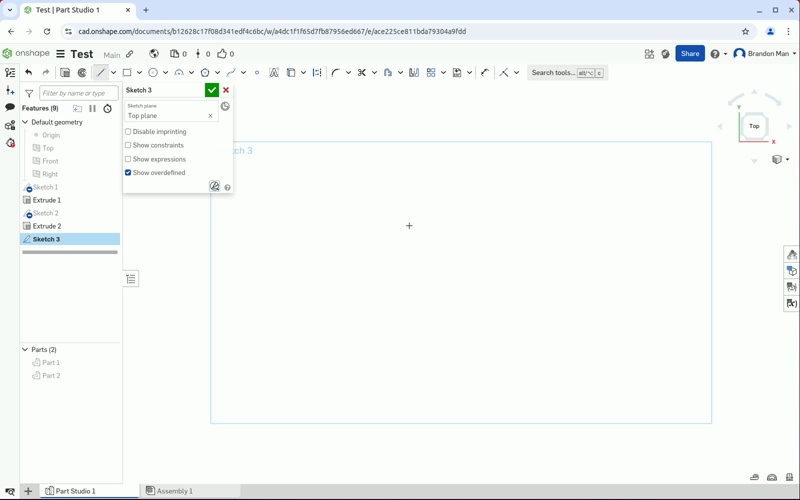
key_up(shift)
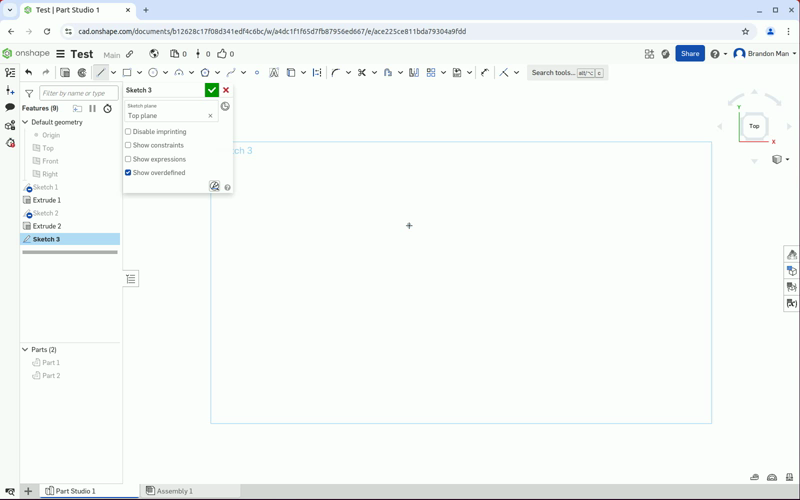
key_down(shift)
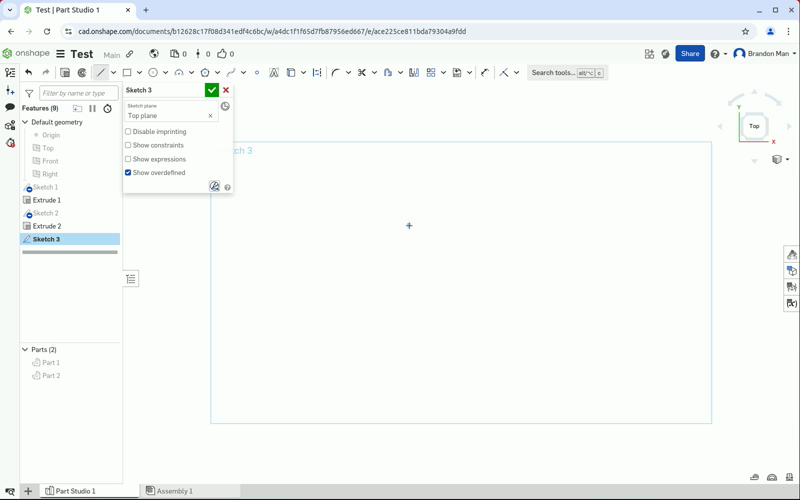
mouse_move(439, 225)
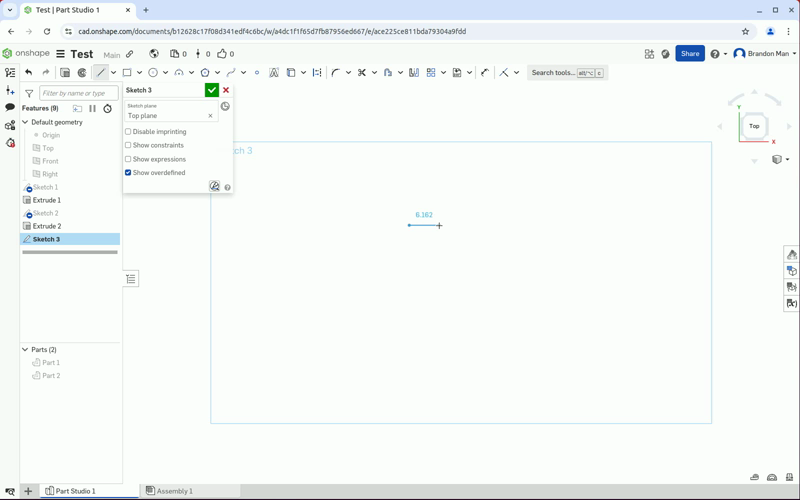
mouse_move(451, 225)
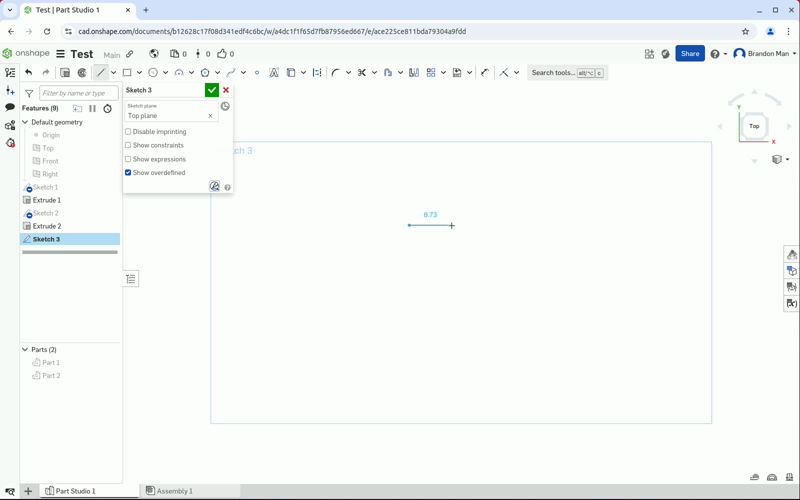
click(451, 225)
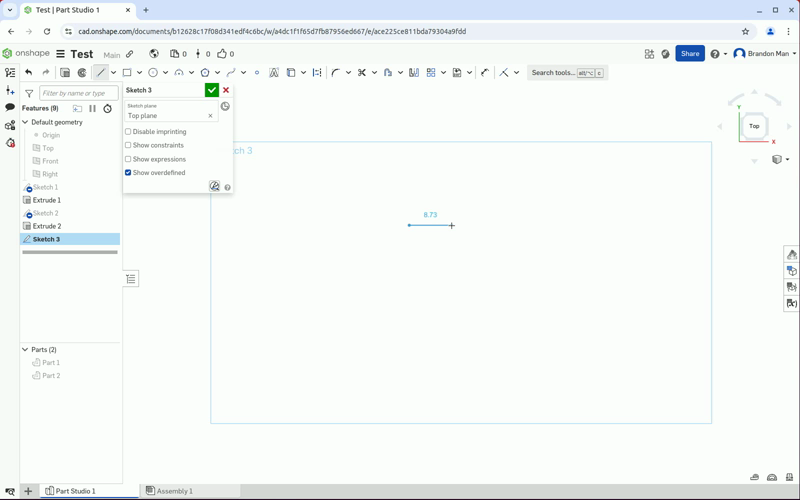
key_up(shift)
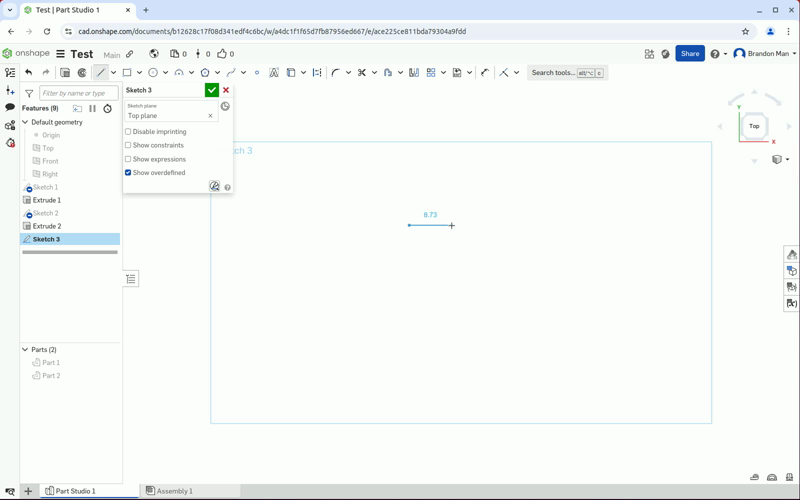
key_down(shift)
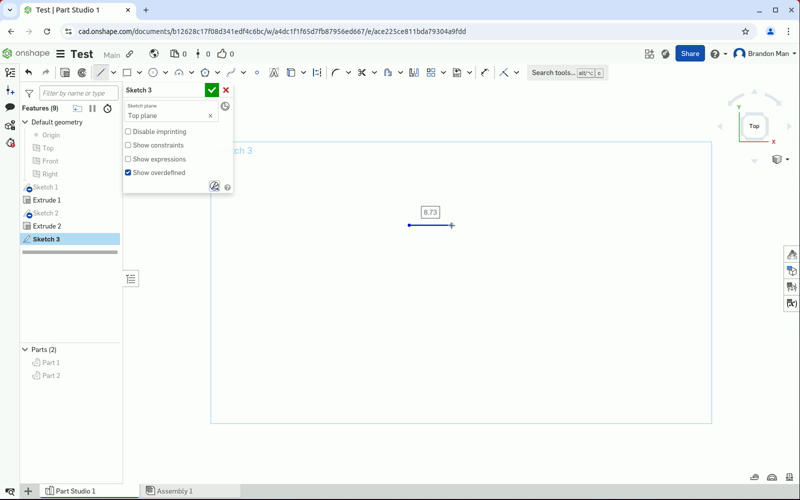
mouse_move(481, 225)
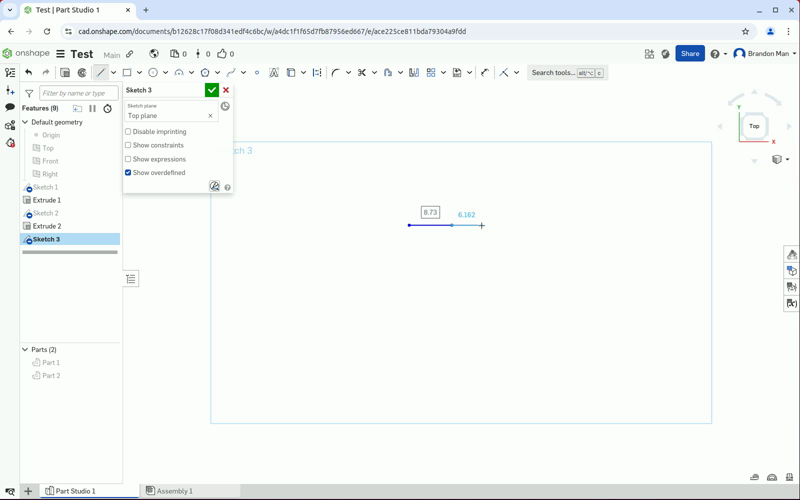
mouse_move(464, 212)
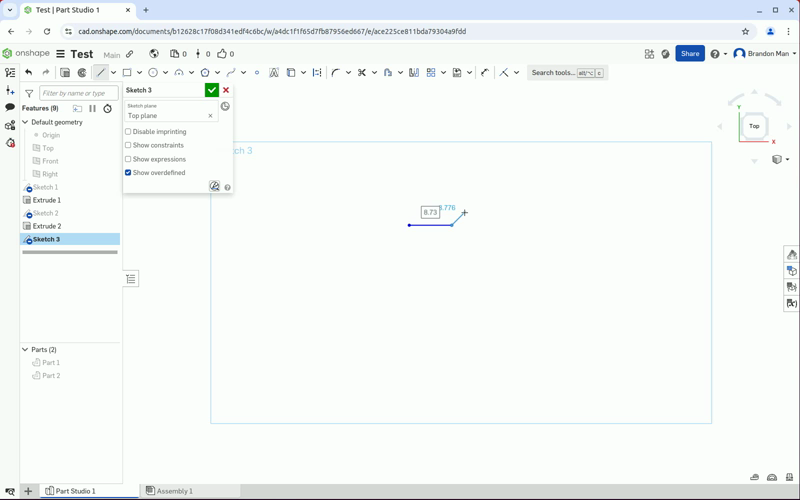
click(464, 212)
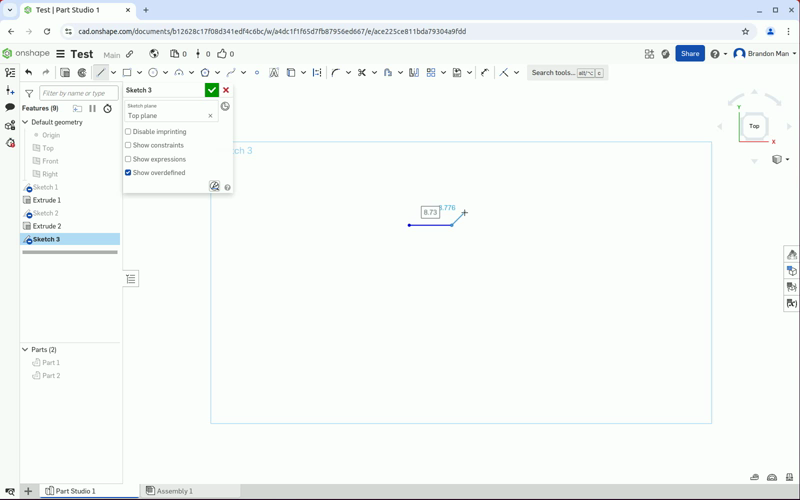
key_up(shift)
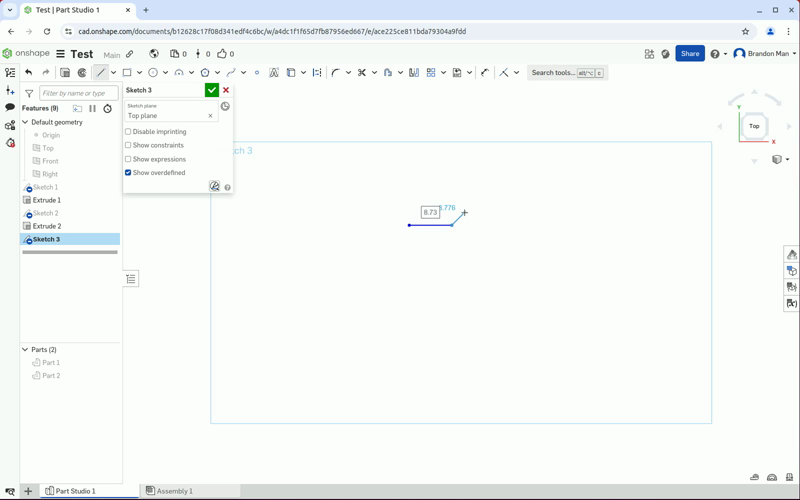
key_down(shift)
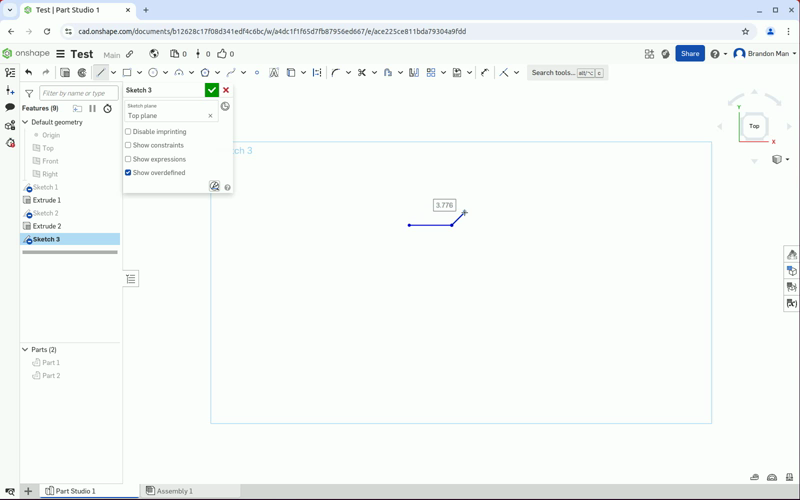
mouse_move(495, 212)
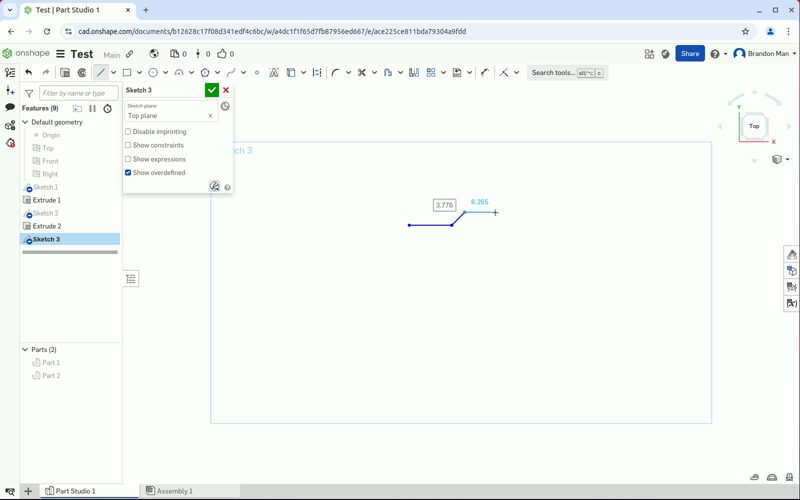
mouse_move(464, 169)
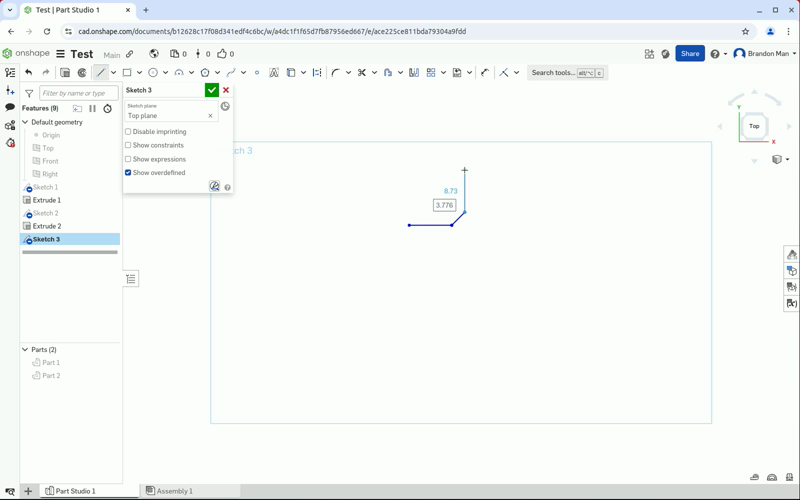
click(464, 169)
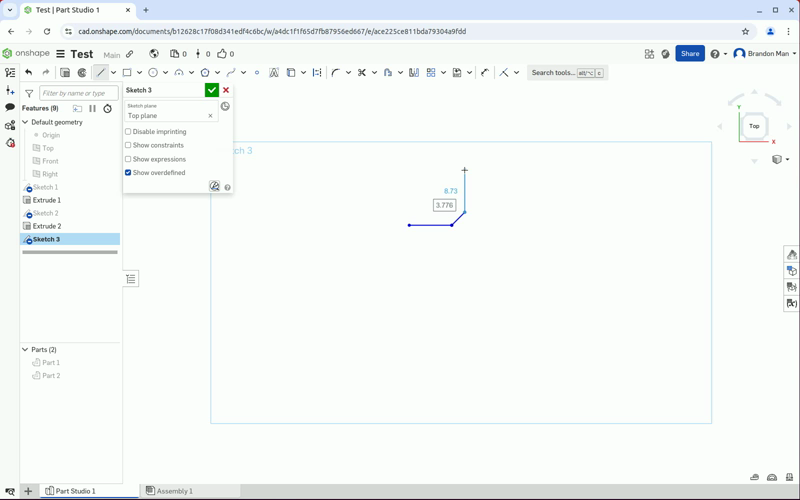
key_up(shift)
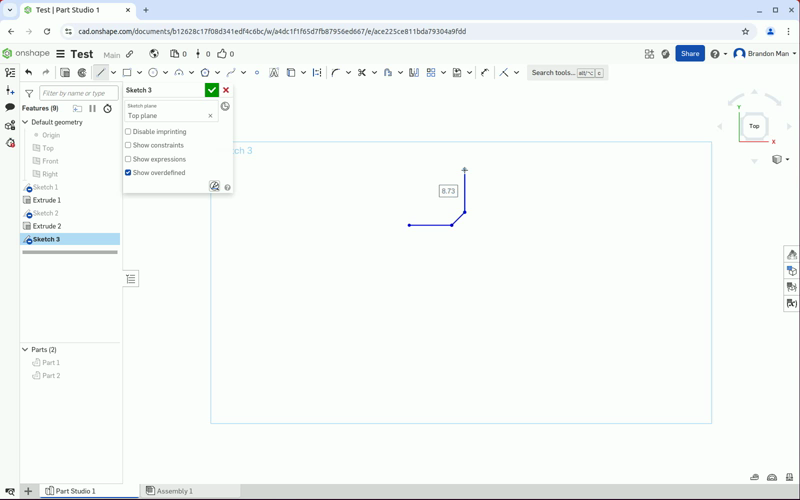
key_down(shift)
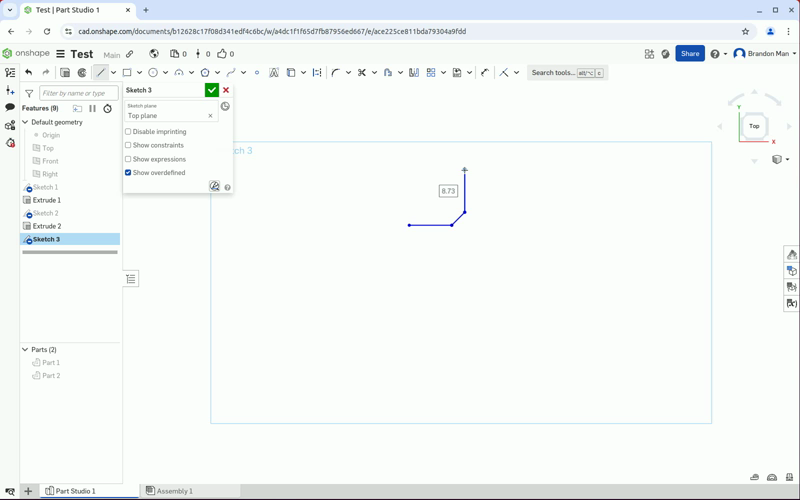
mouse_move(495, 169)
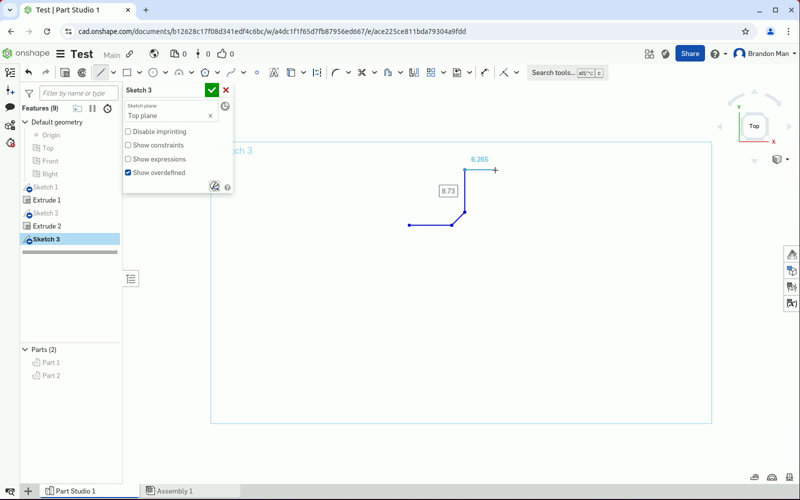
mouse_move(409, 169)
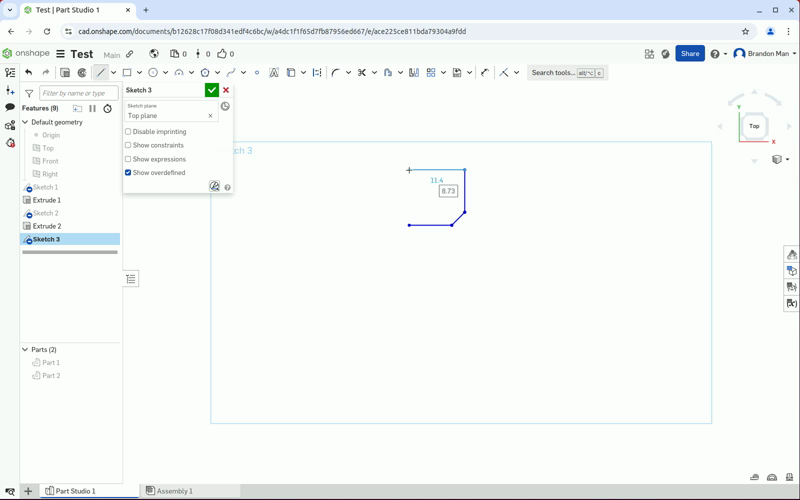
click(409, 169)
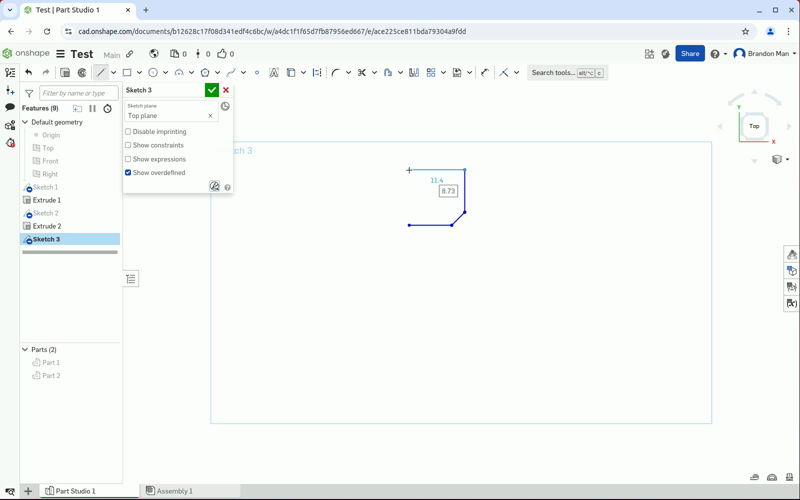
key_up(shift)
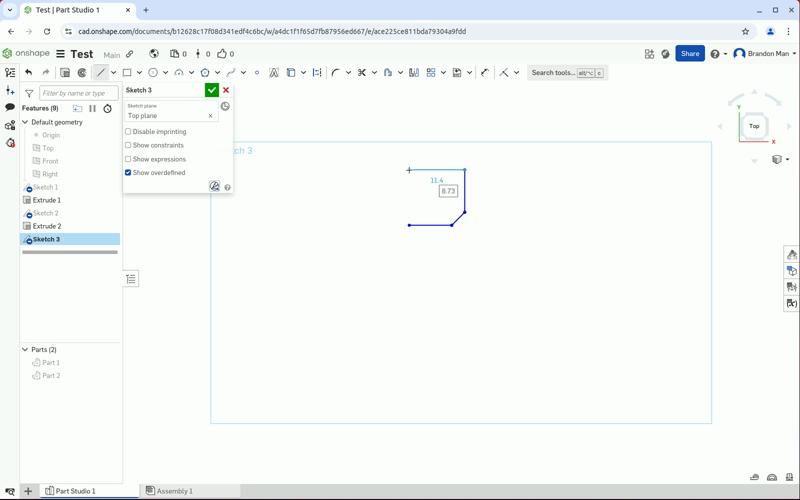
mouse_move(439, 169)
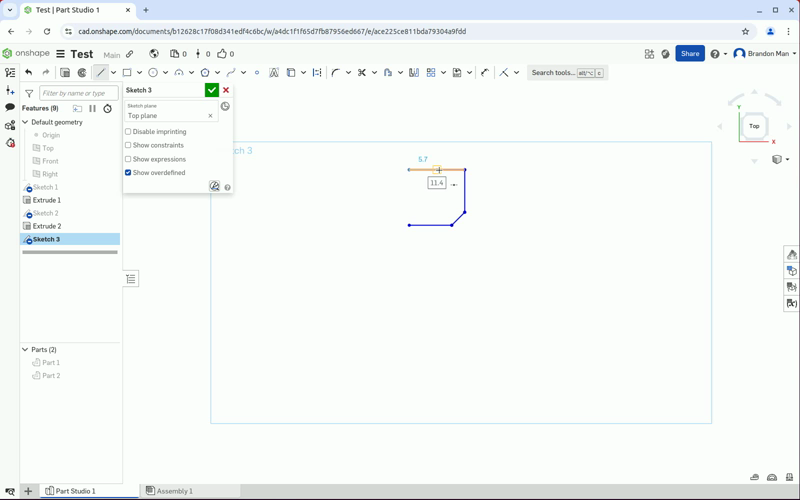
key_down(shift)
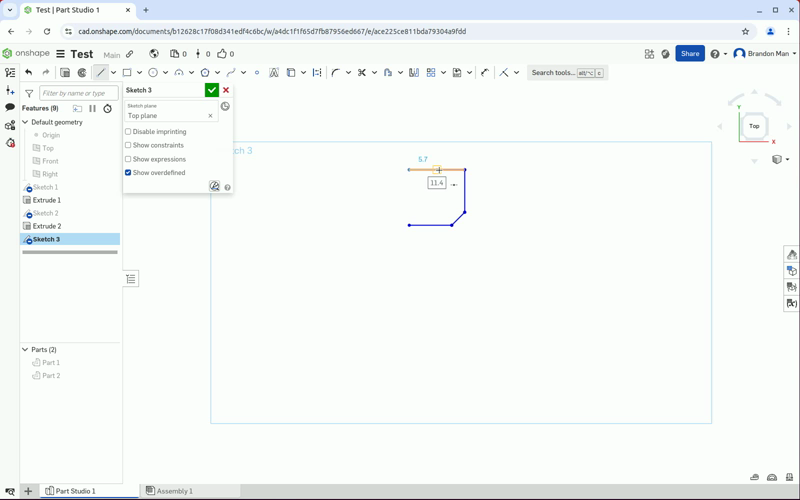
mouse_move(409, 225)
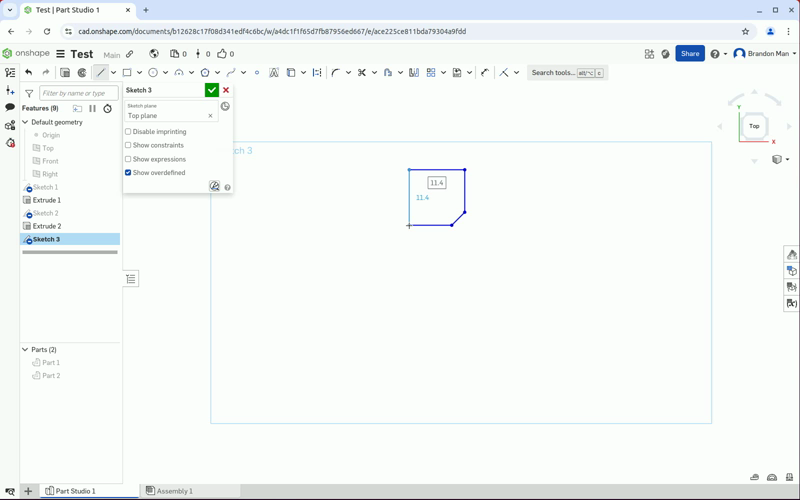
key_up(shift)
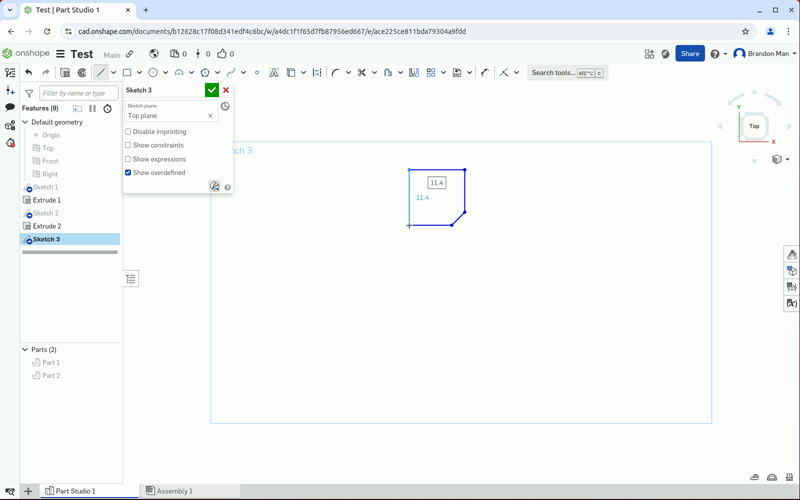
click(409, 225)
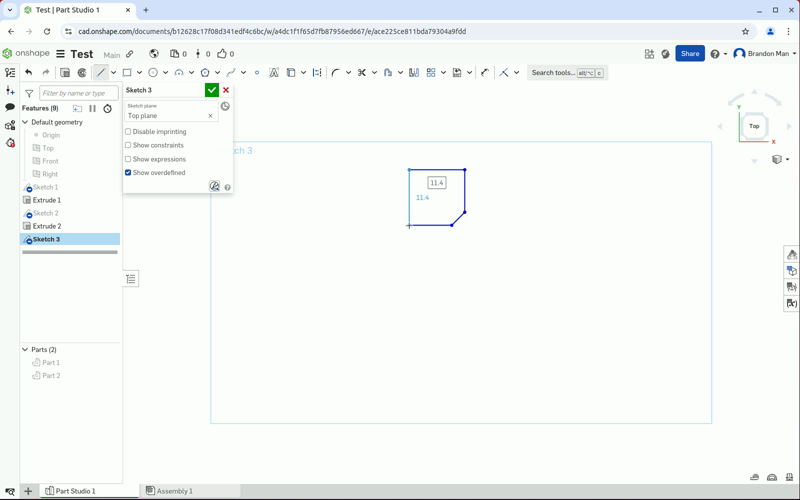
key(esc)
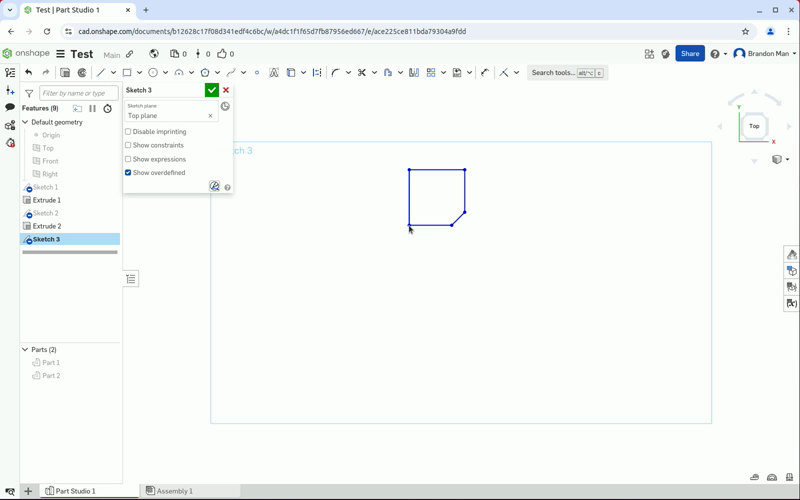
key(c)
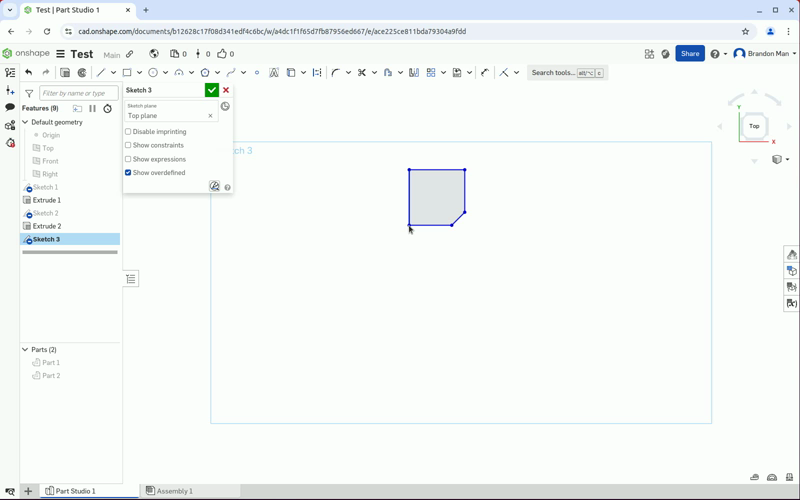
key_down(shift)
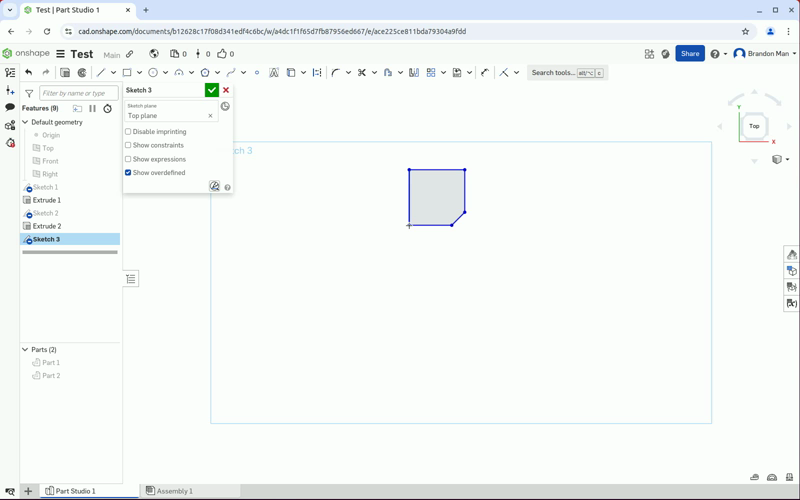
mouse_move(447, 207)
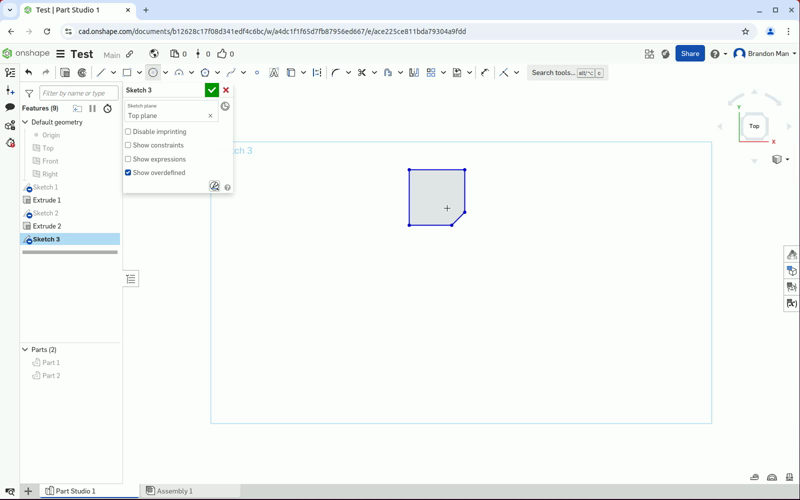
click(447, 207)
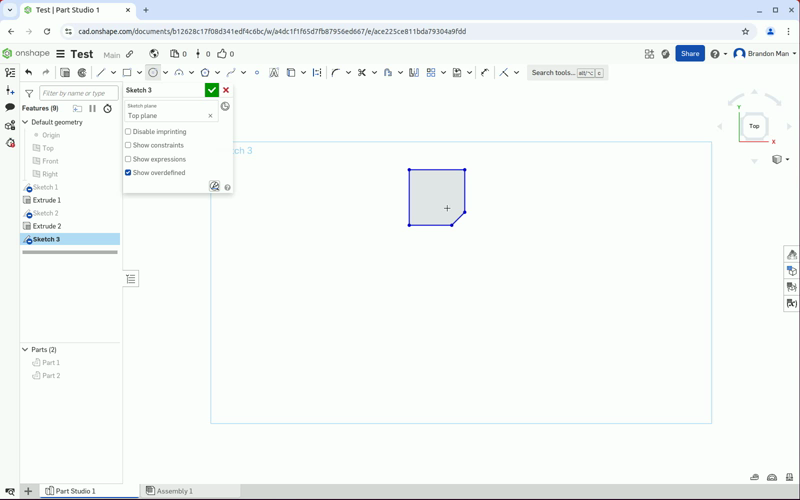
key_up(shift)
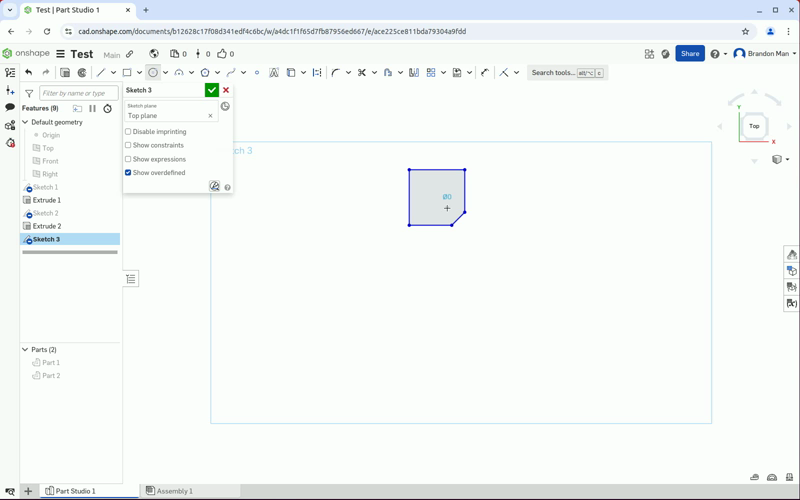
mouse_move(450, 207)
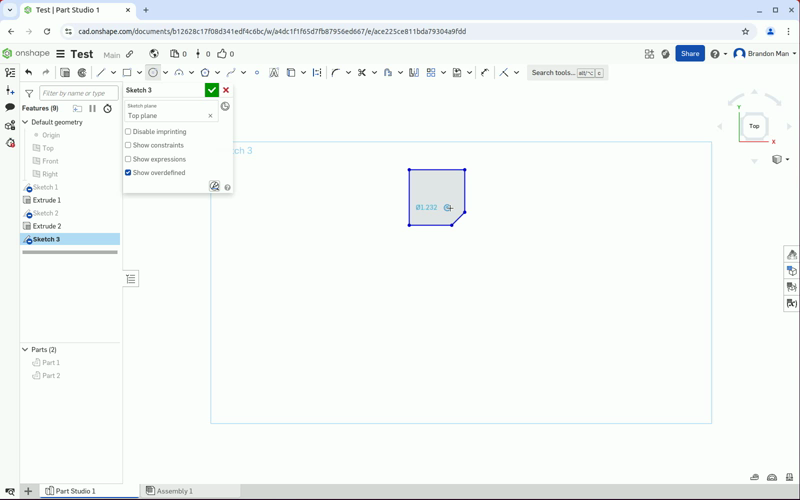
click(450, 207)
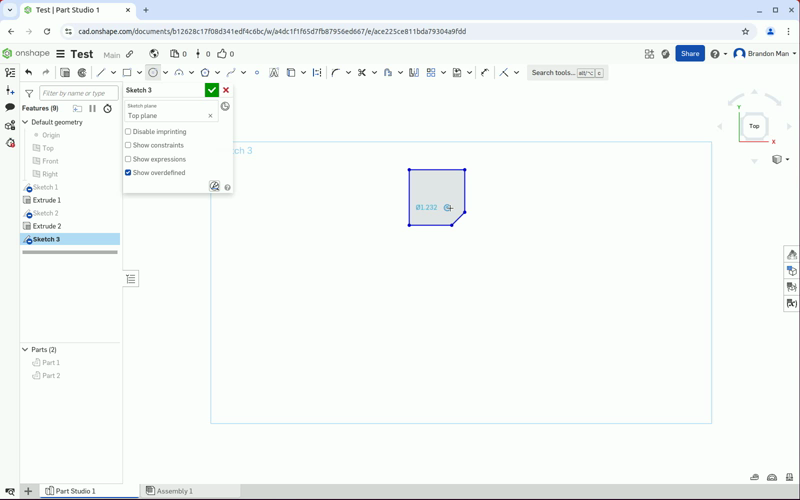
key(esc)
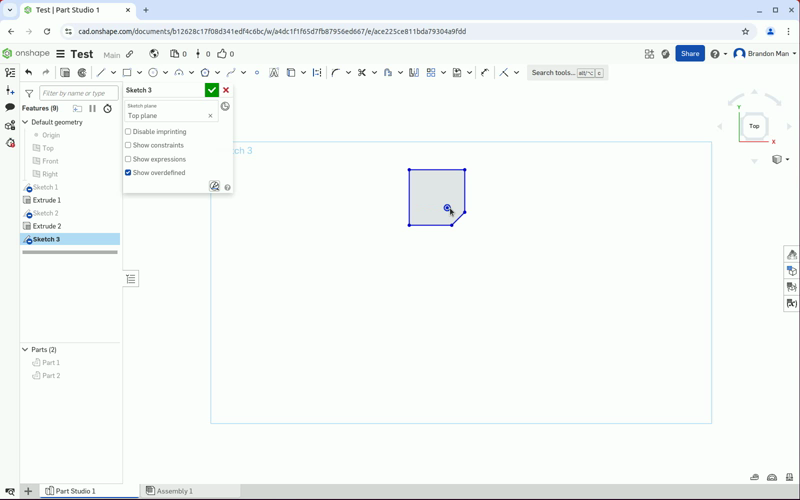
mouse_move(435, 222)
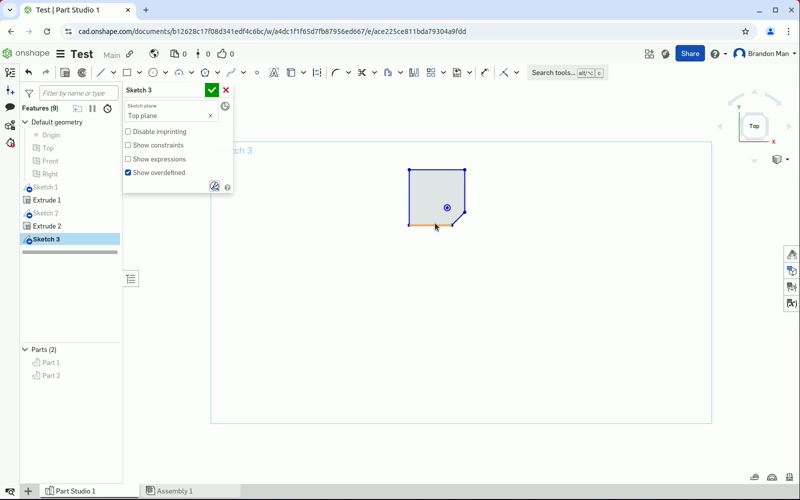
click(435, 222)
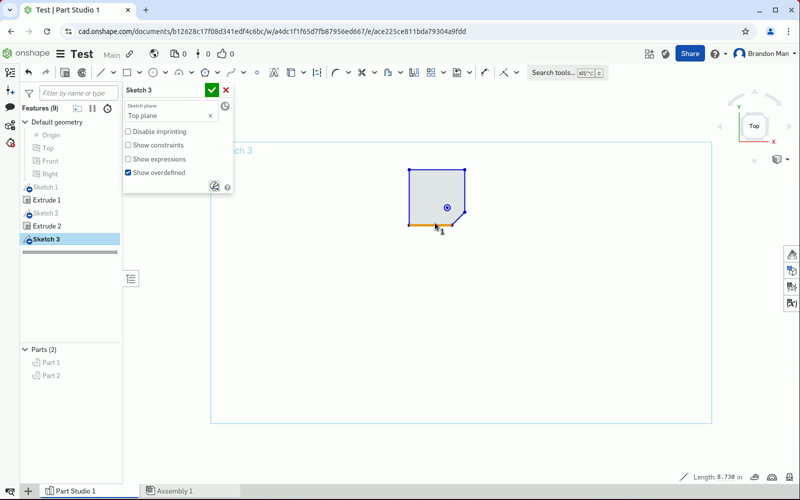
mouse_move(73, 352)
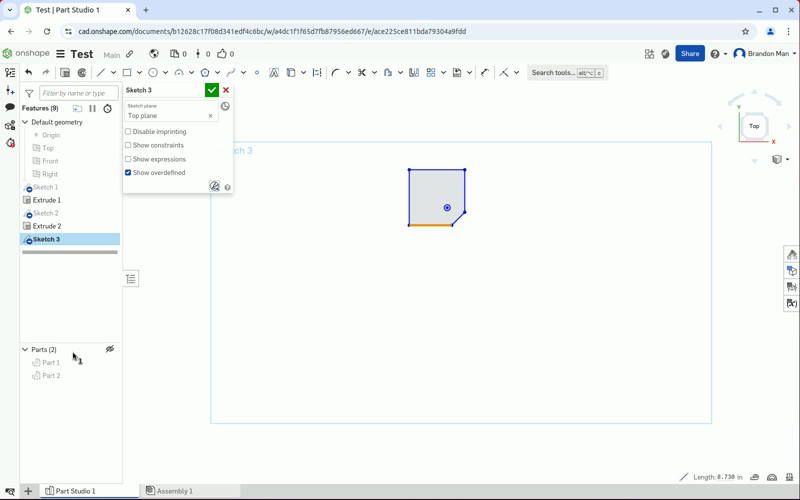
key(shift+y)
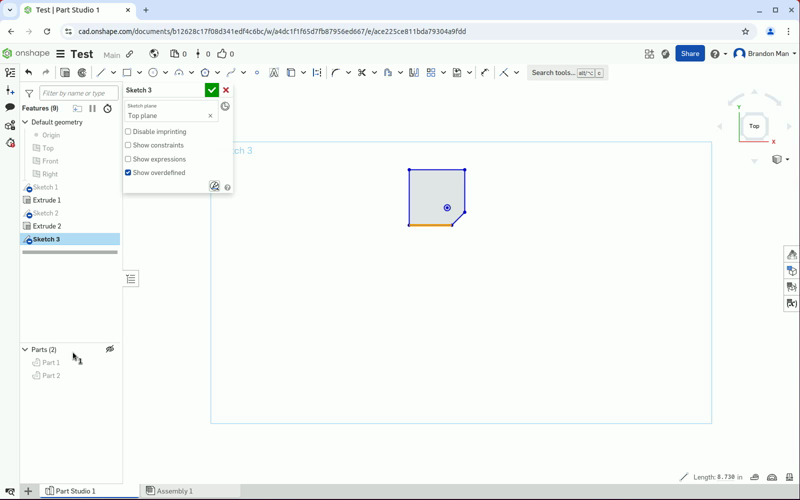
key(shift+e)
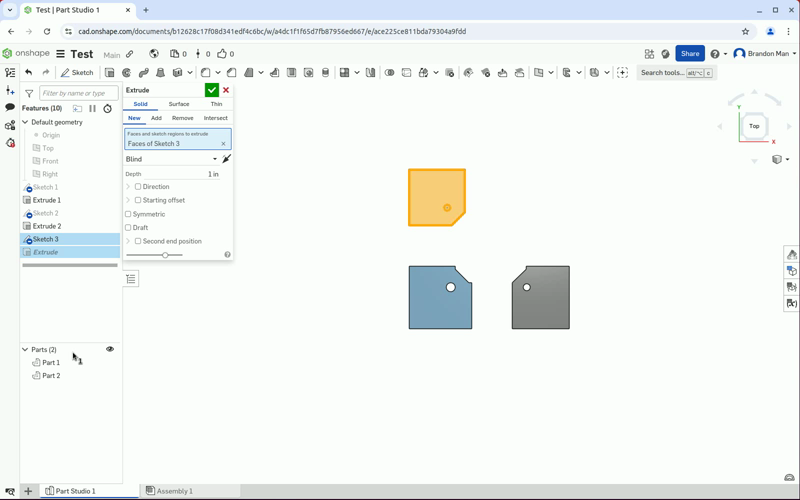
mouse_move(143, 106)
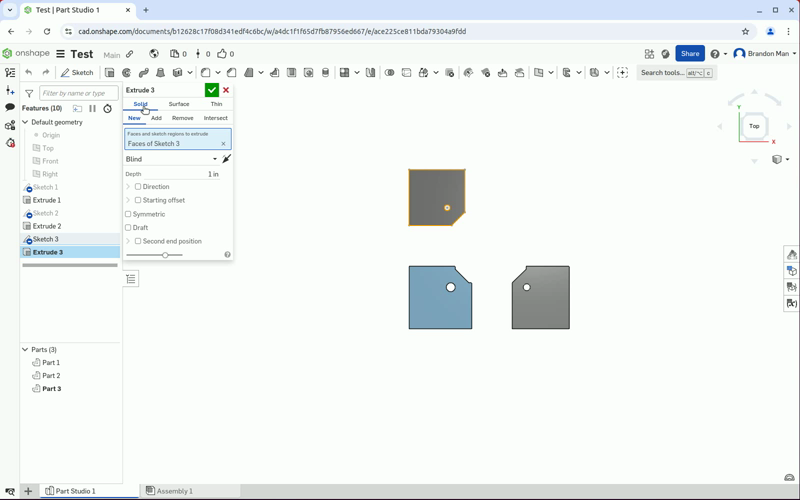
click(143, 106)
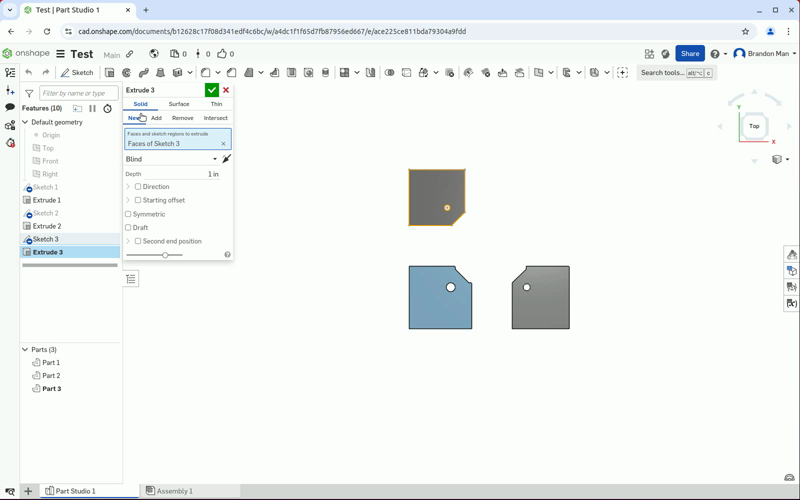
mouse_move(137, 120)
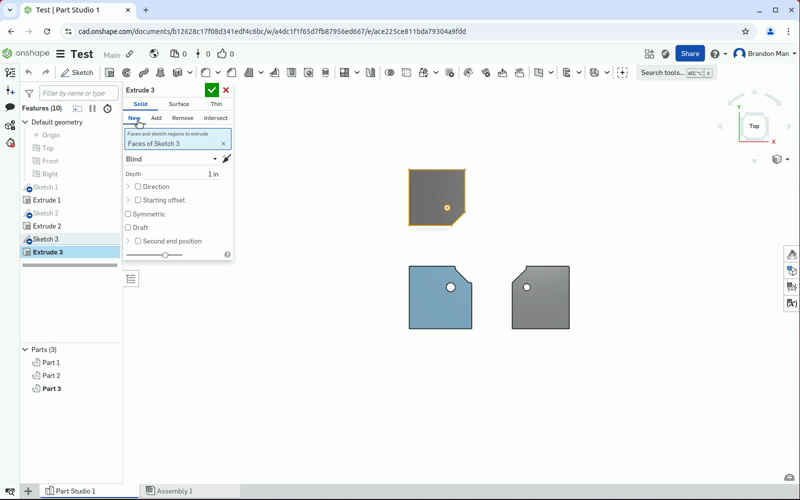
click(137, 120)
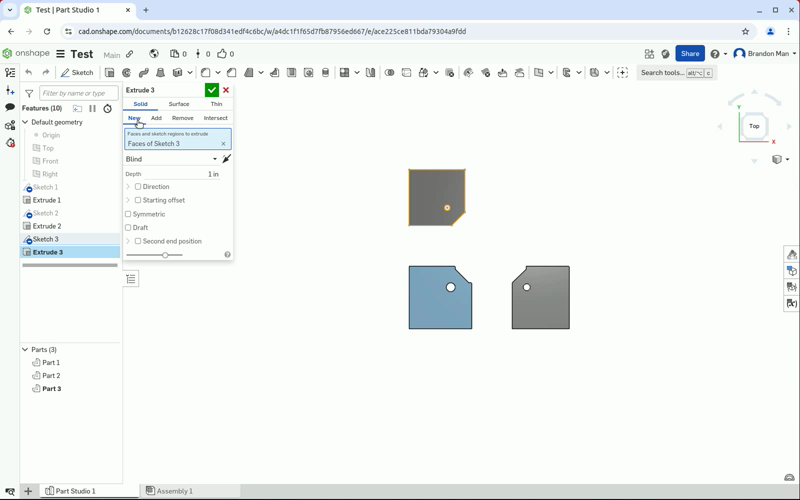
key(tab, 4)
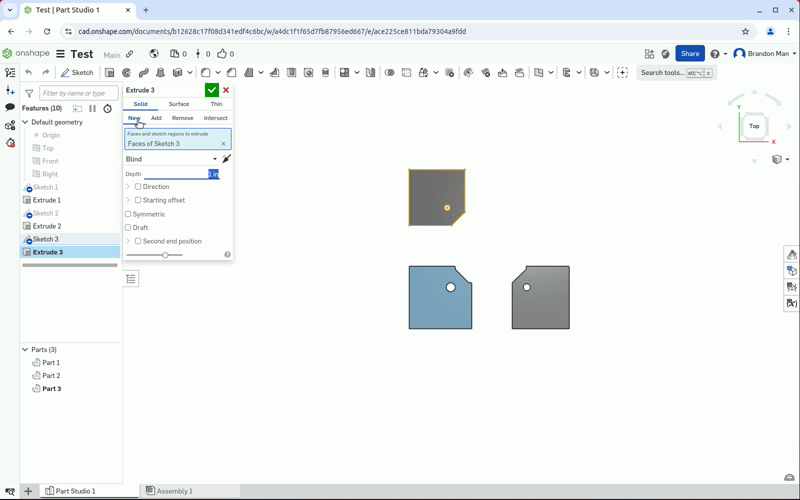
text(1.204)
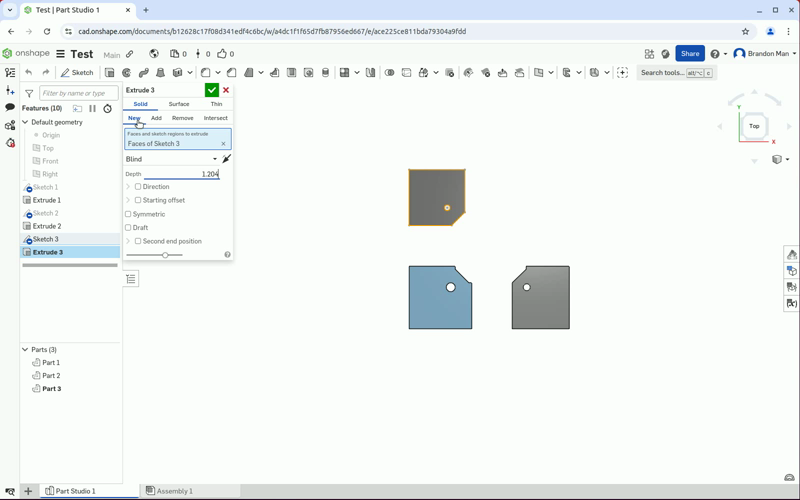
key(enter)
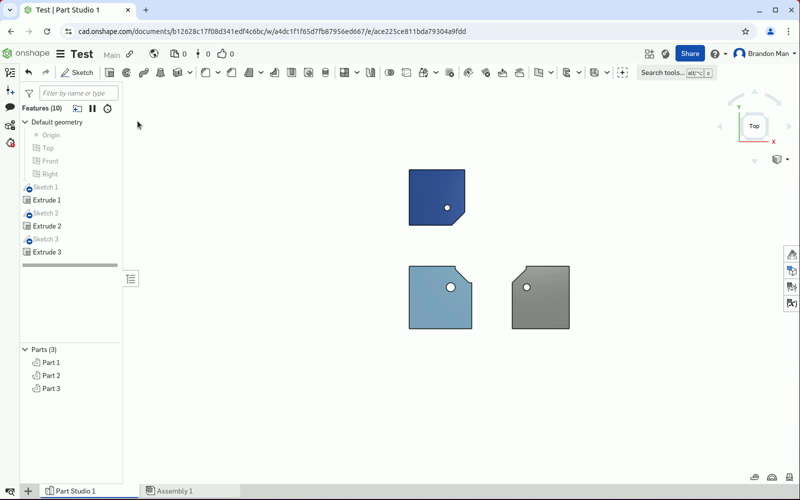
key(shift+h)
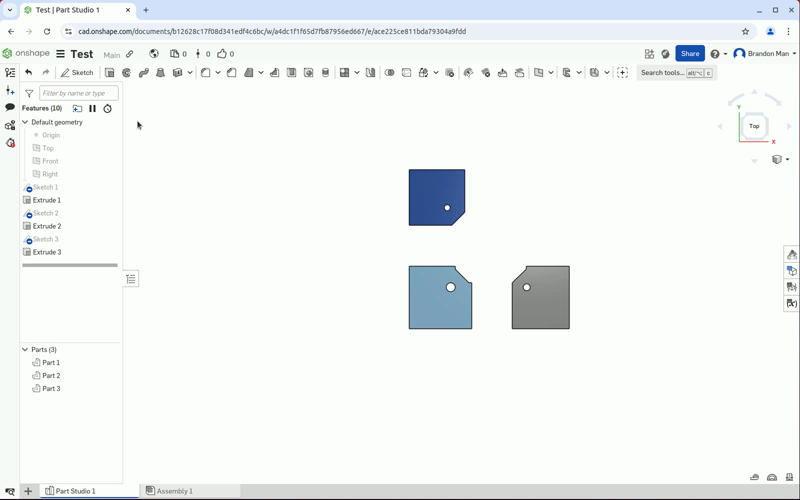
key(shift+h)
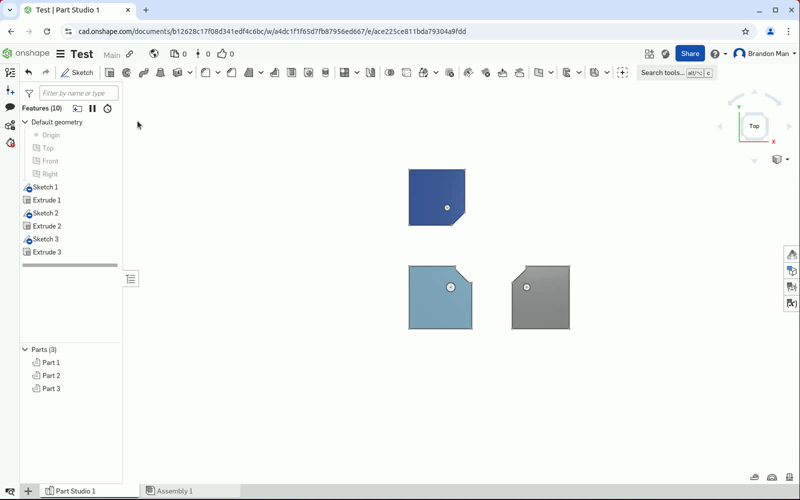
key(shift+7)
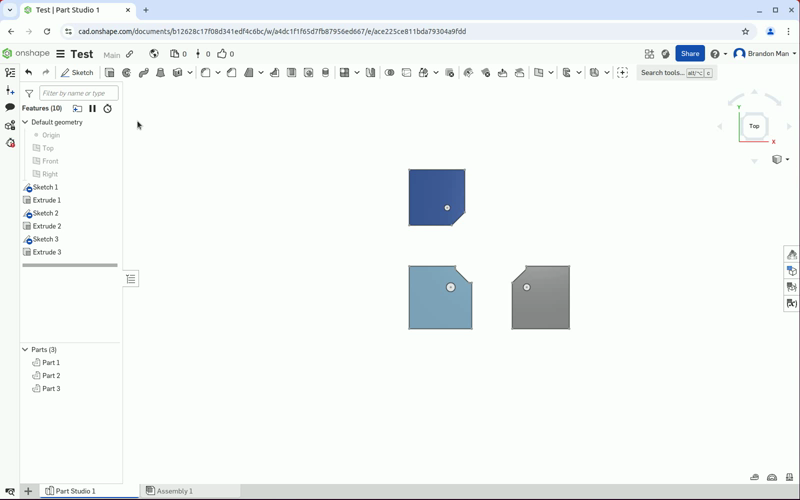
key(up, 3)
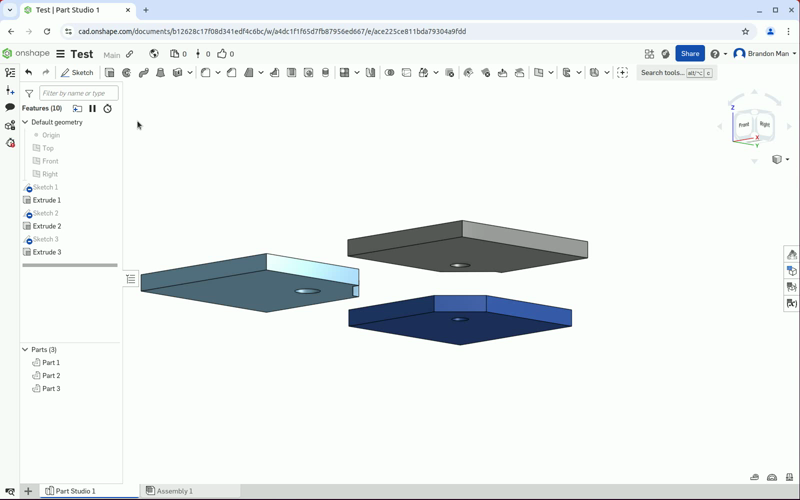
key(left, 3)
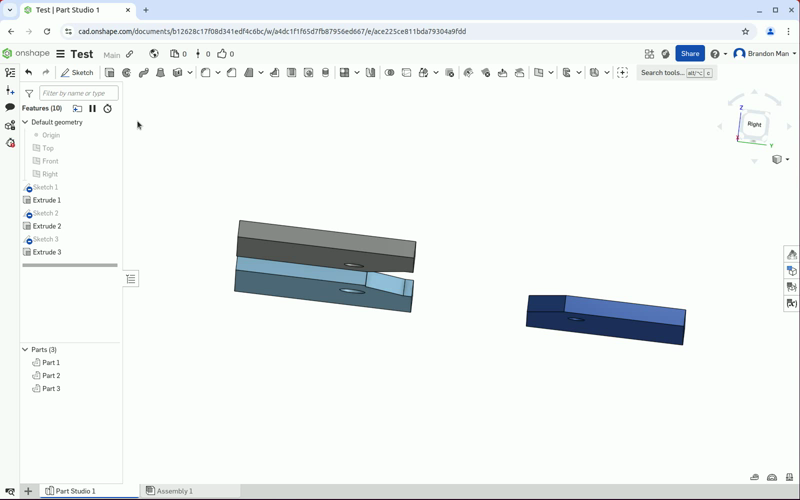
key(right, 3)
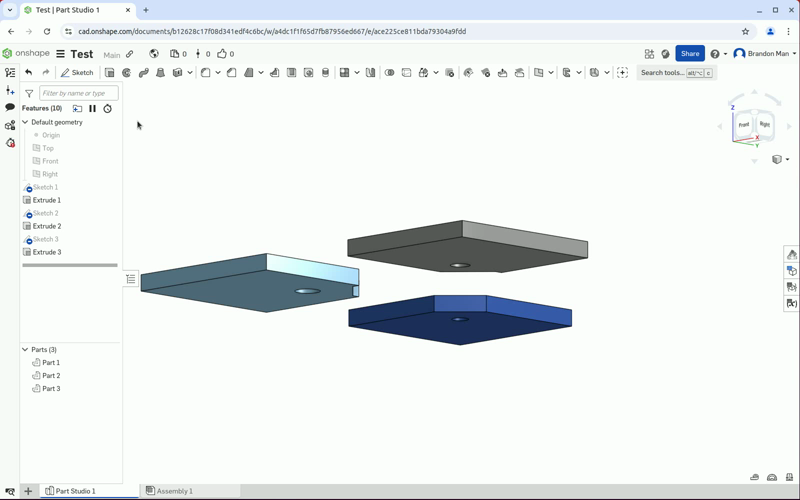
key(down, 3)
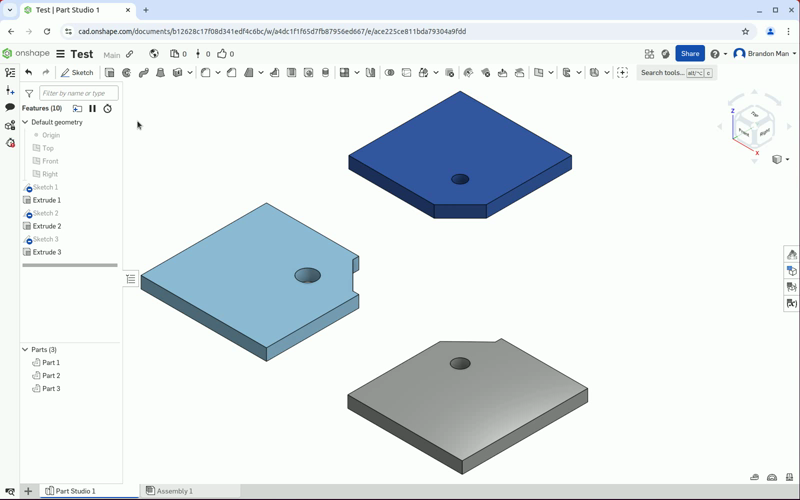
mouse_move(73, 189)
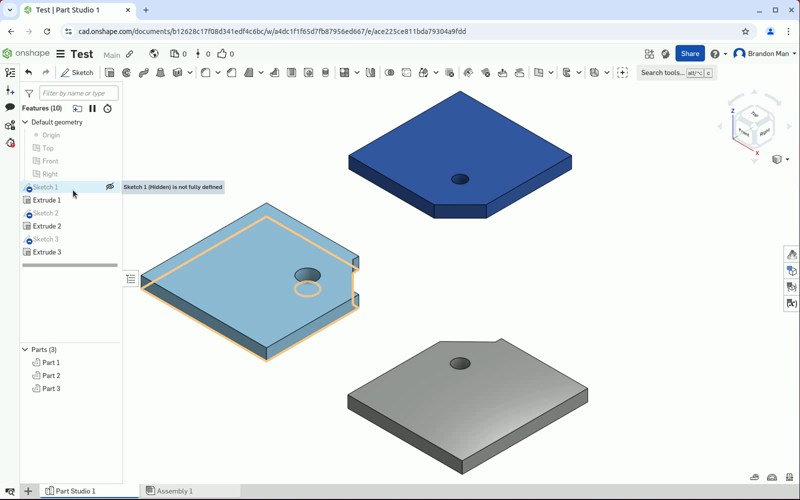
click(73, 189)